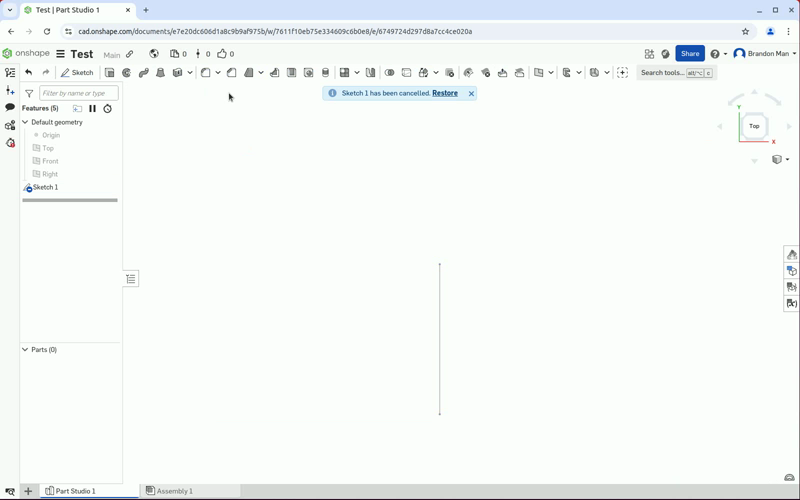
key(shift+h)
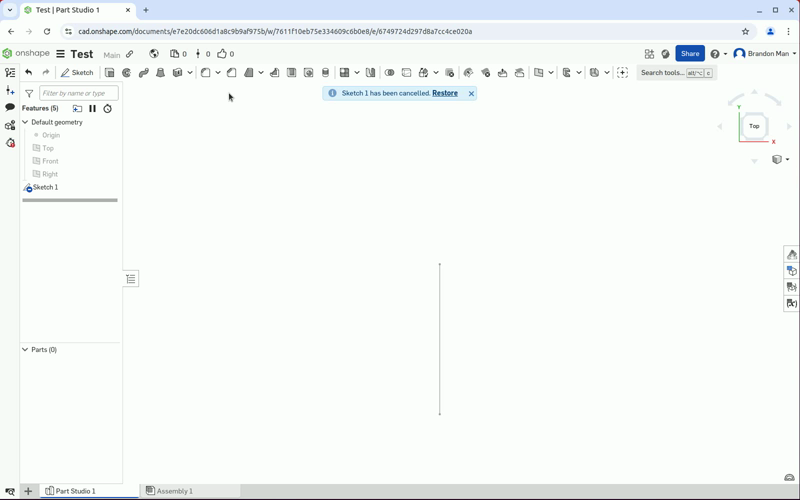
key(shift+s)
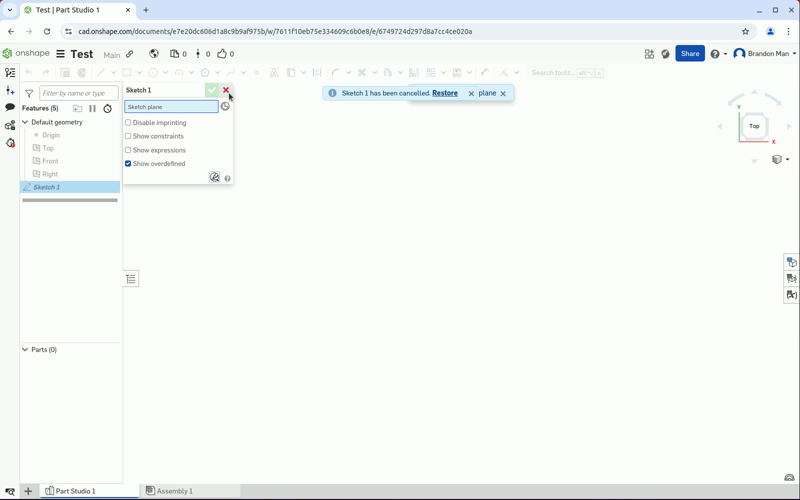
mouse_move(73, 150)
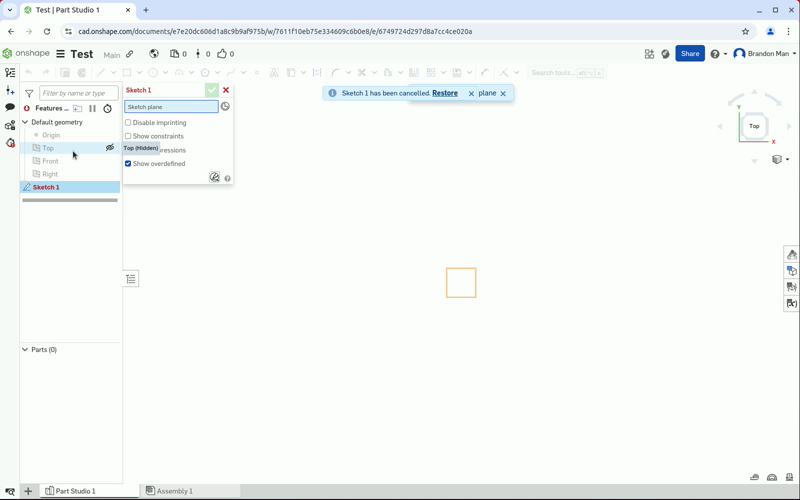
click(73, 150)
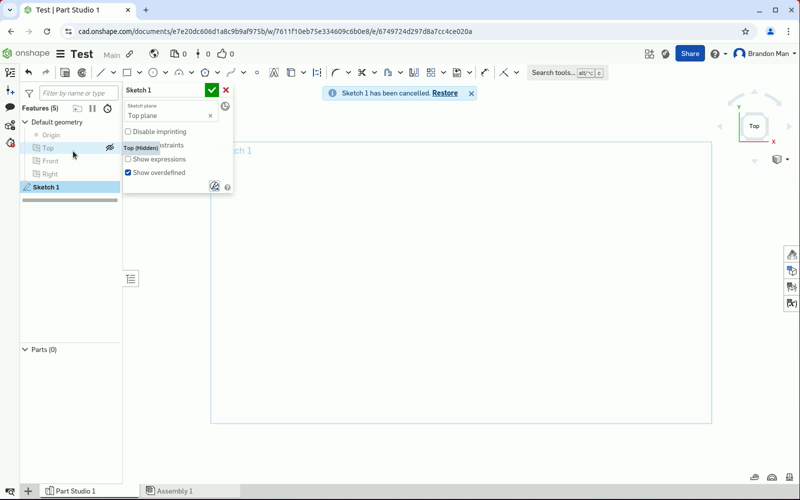
mouse_move(73, 352)
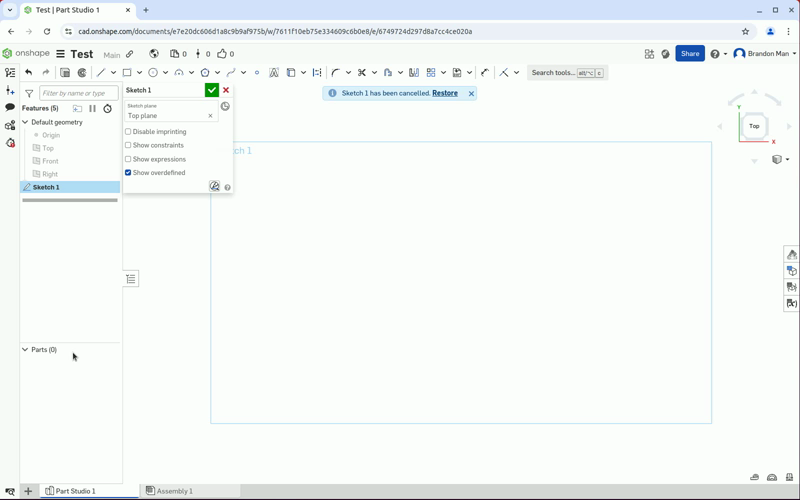
key(y)
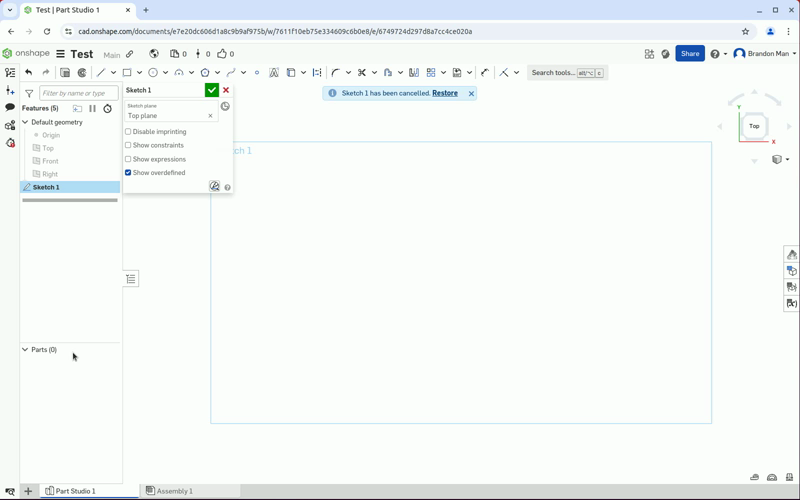
key(l)
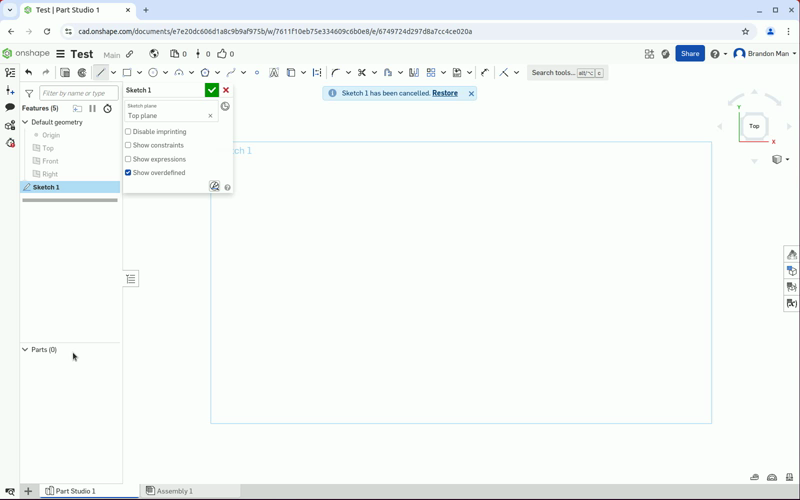
key_down(shift)
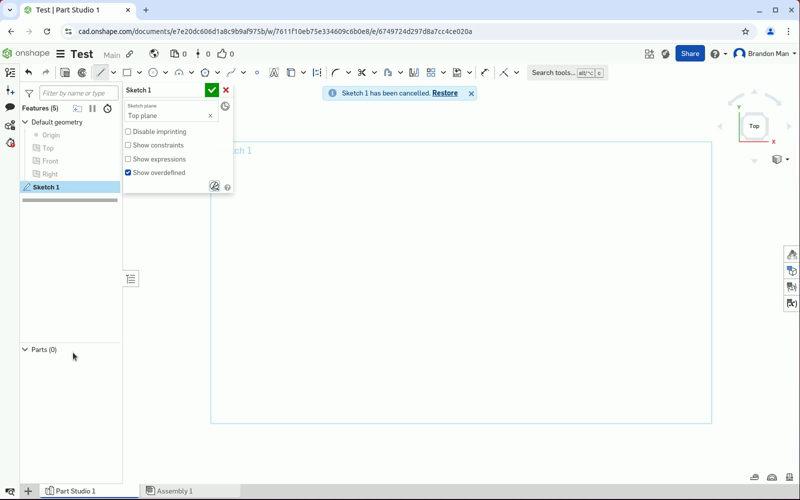
mouse_move(460, 282)
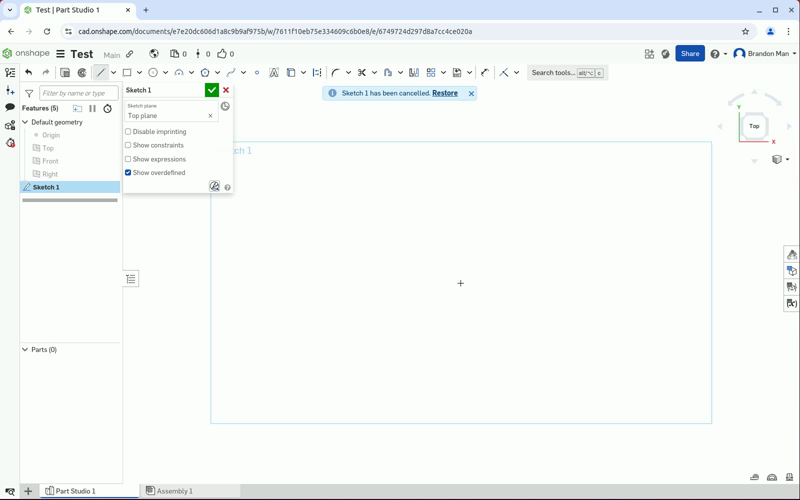
click(460, 282)
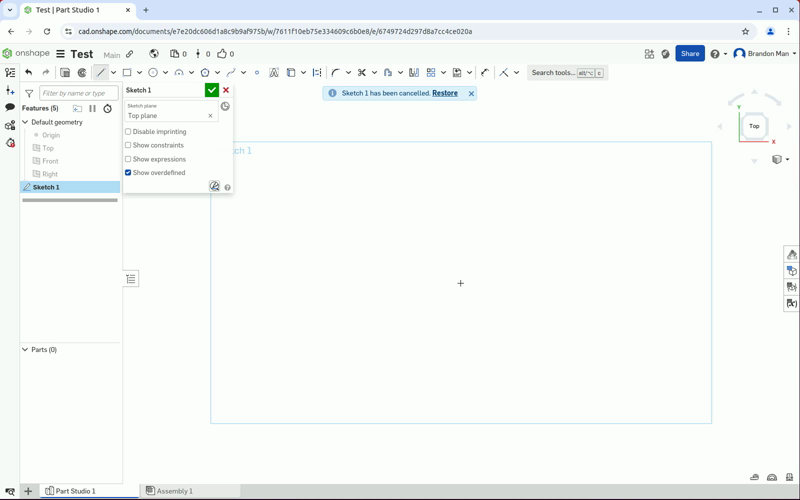
key_up(shift)
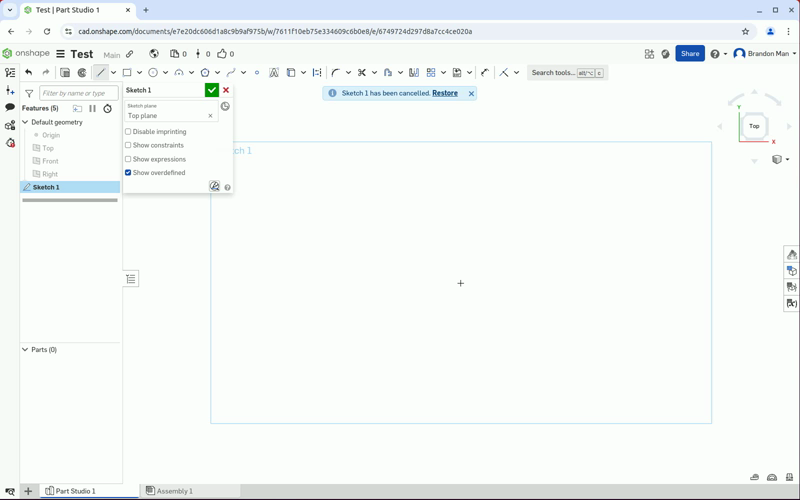
key_down(shift)
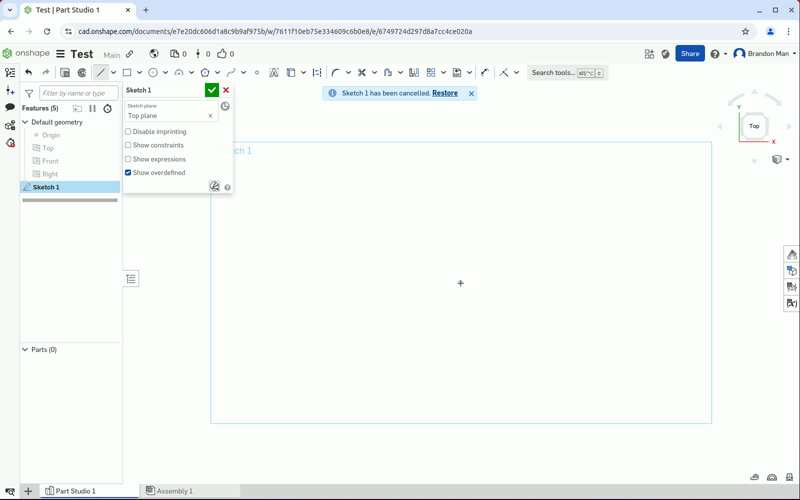
mouse_move(490, 282)
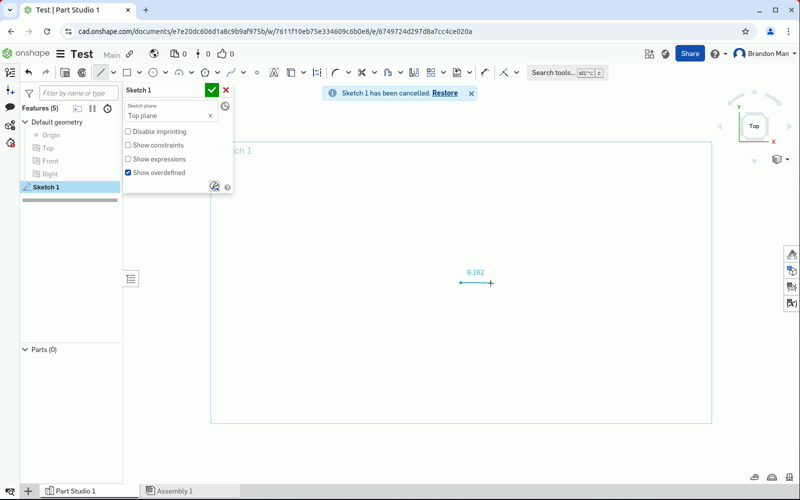
mouse_move(499, 282)
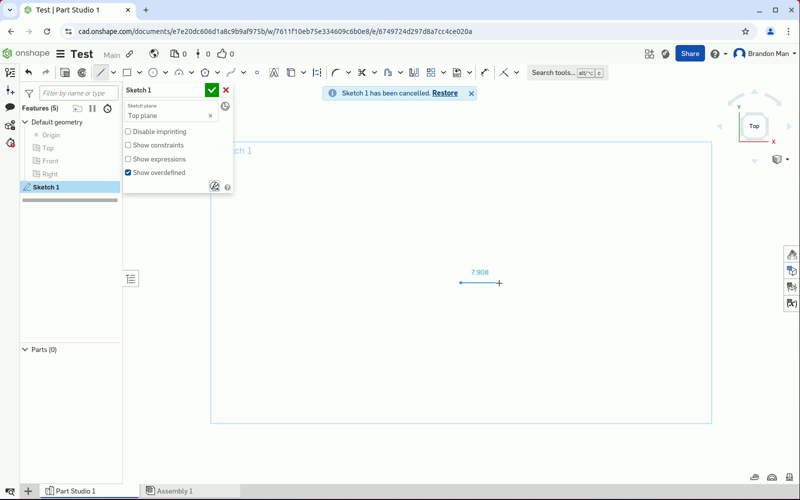
click(499, 282)
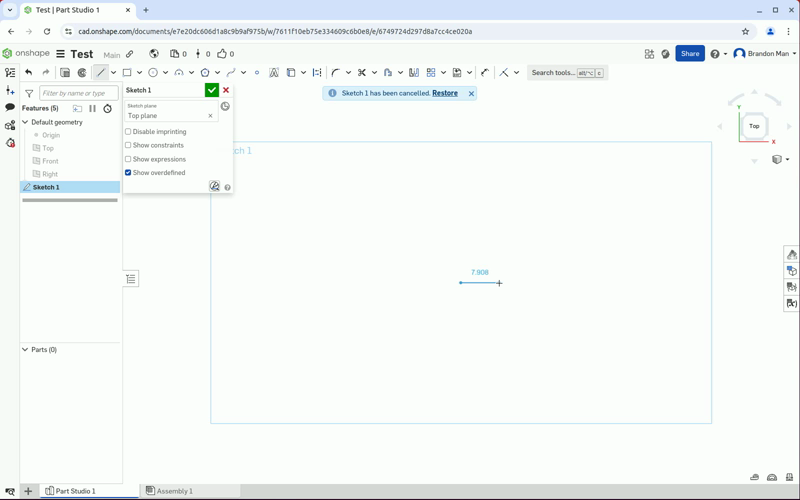
key_up(shift)
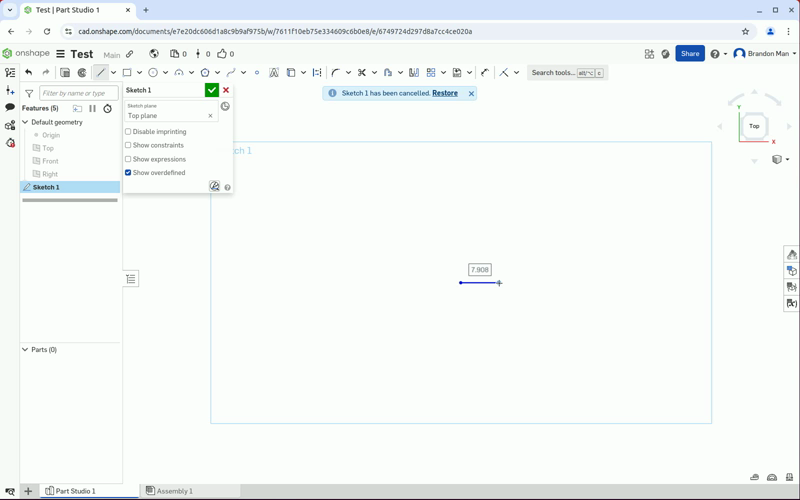
key_down(shift)
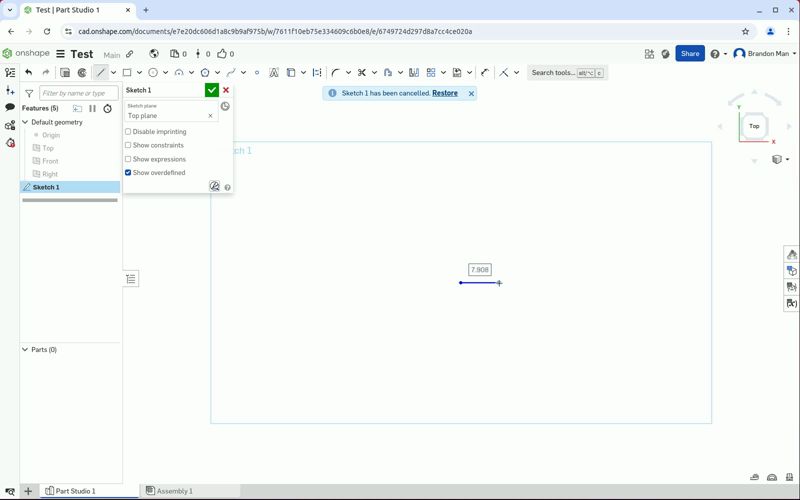
mouse_move(529, 282)
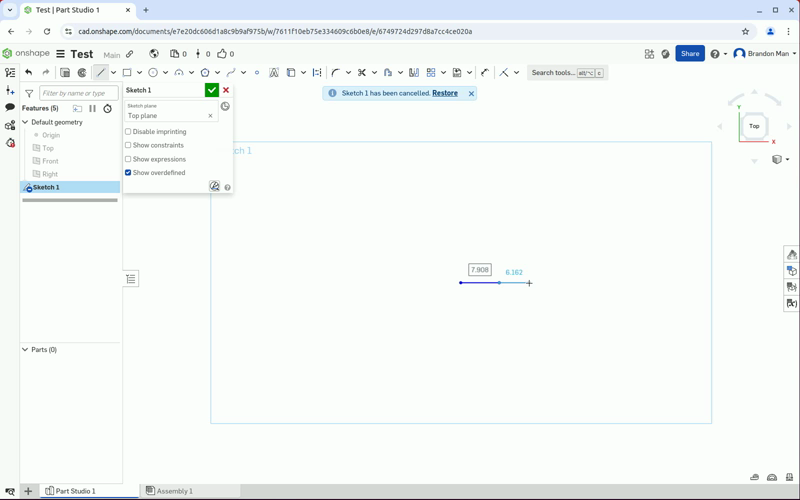
mouse_move(499, 244)
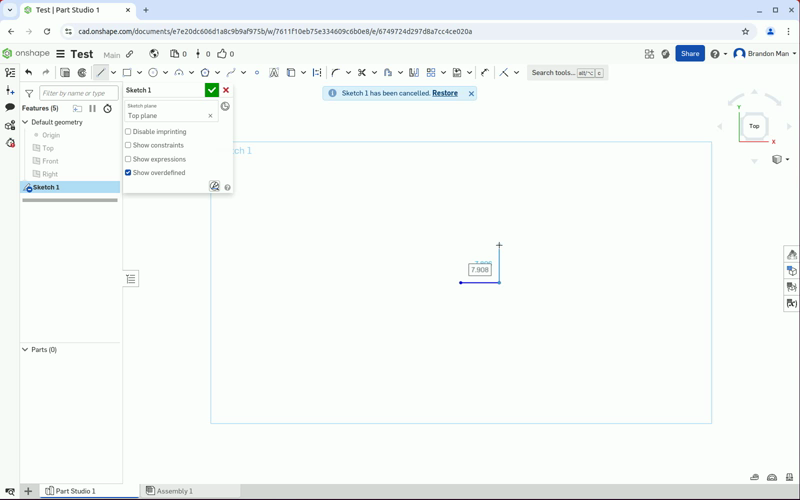
click(499, 244)
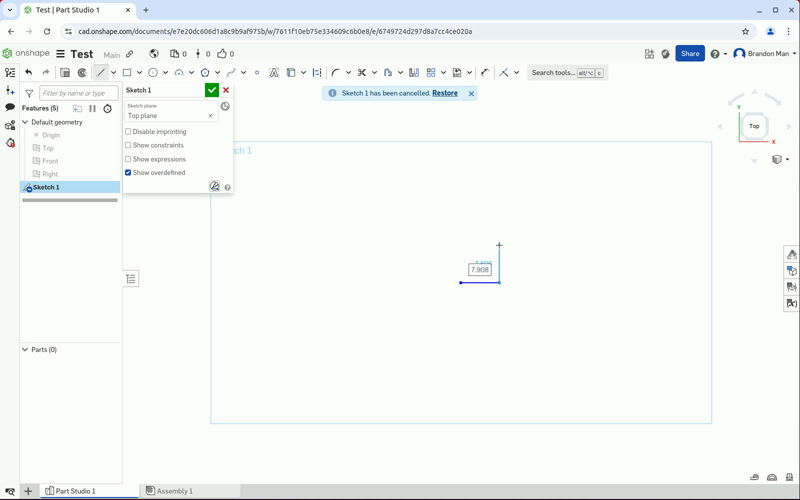
key_up(shift)
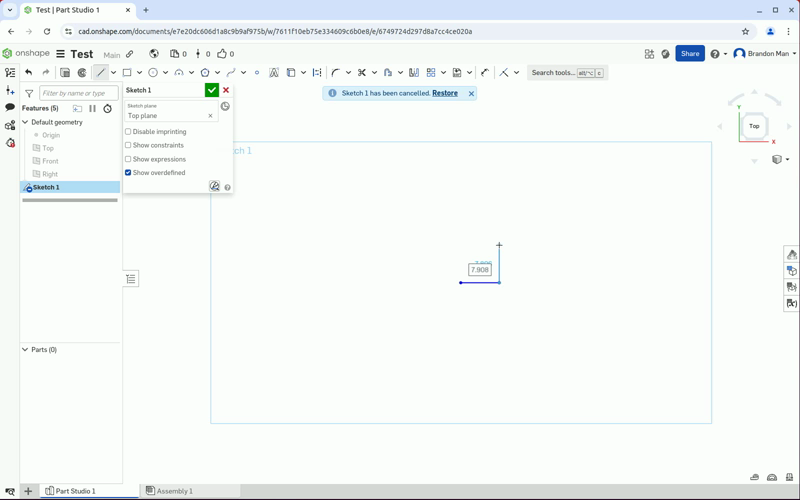
key_down(shift)
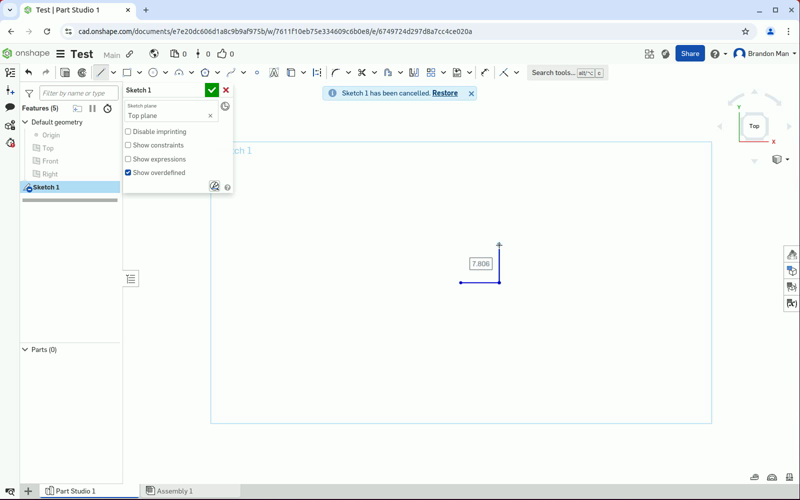
mouse_move(529, 244)
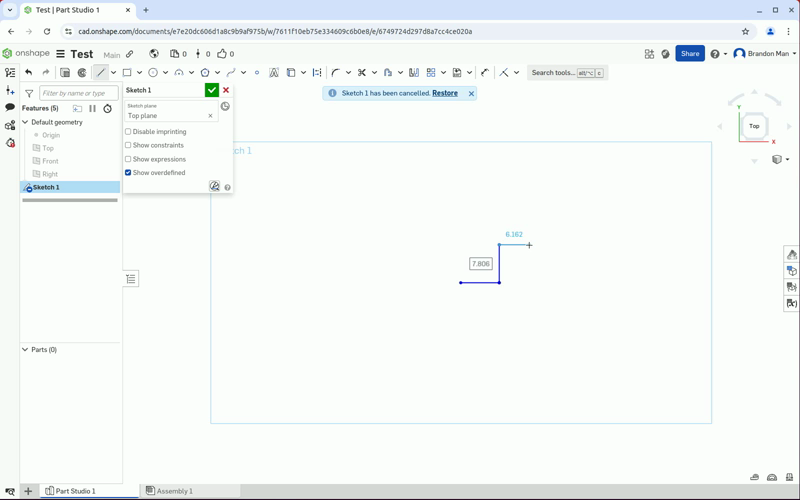
mouse_move(460, 244)
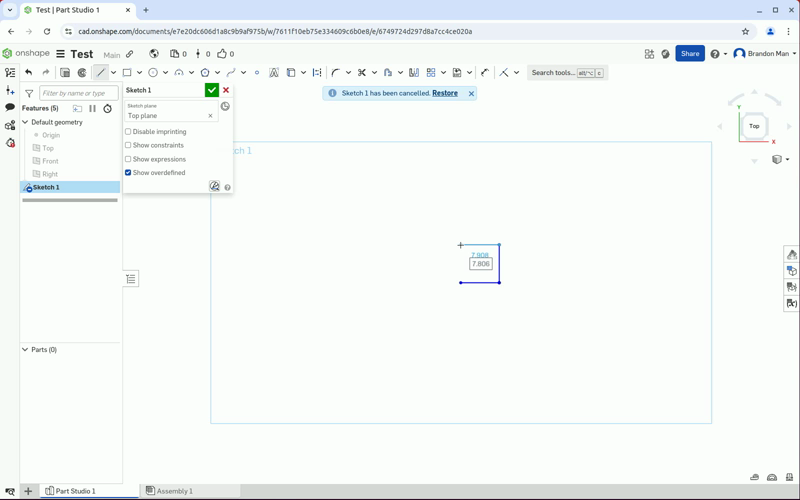
click(460, 244)
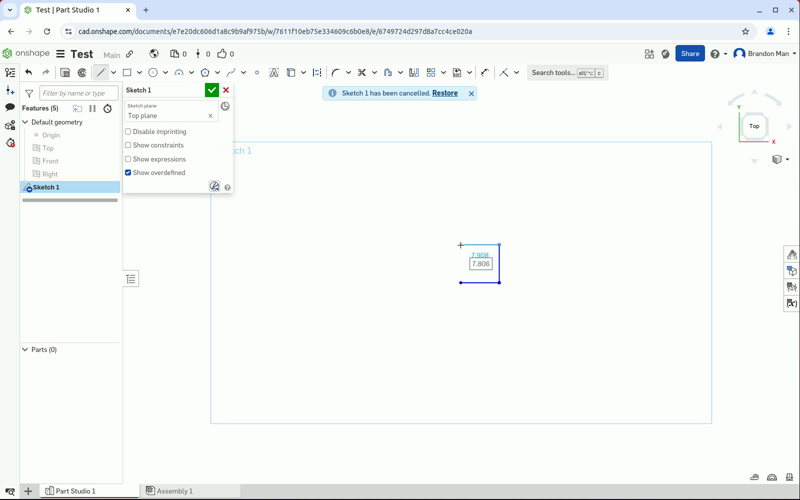
key_up(shift)
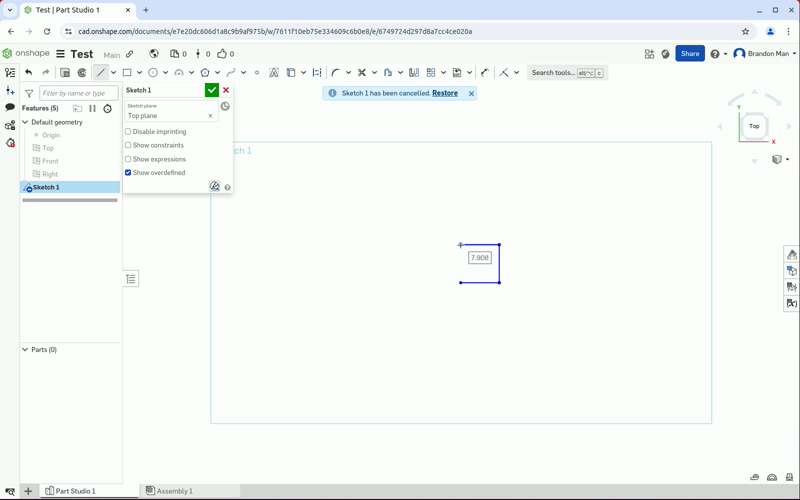
mouse_move(490, 244)
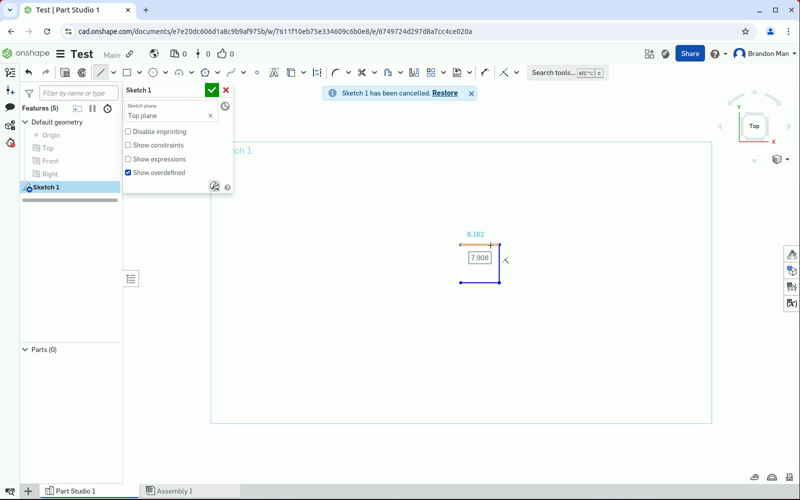
key_down(shift)
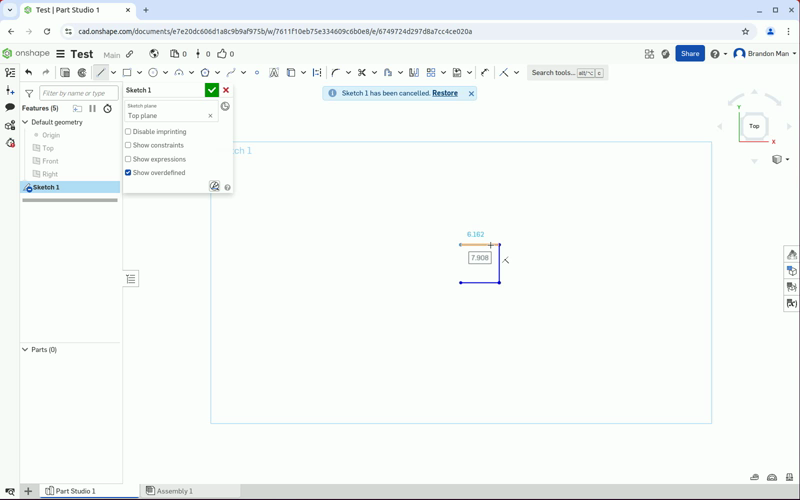
mouse_move(460, 282)
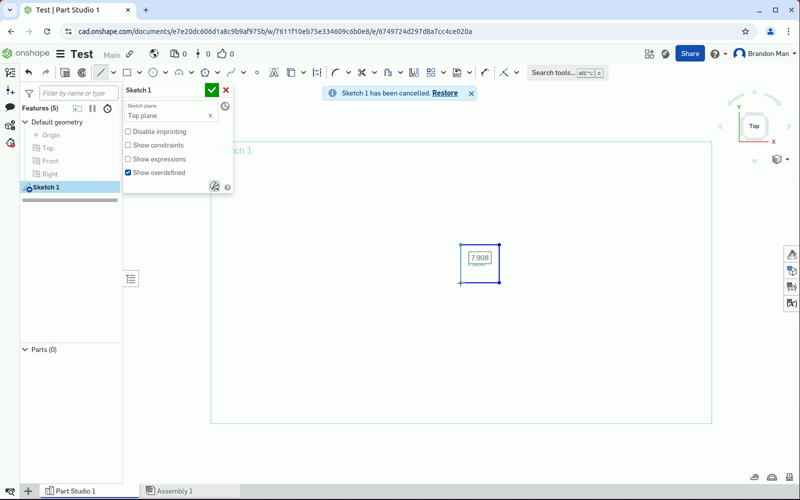
key_up(shift)
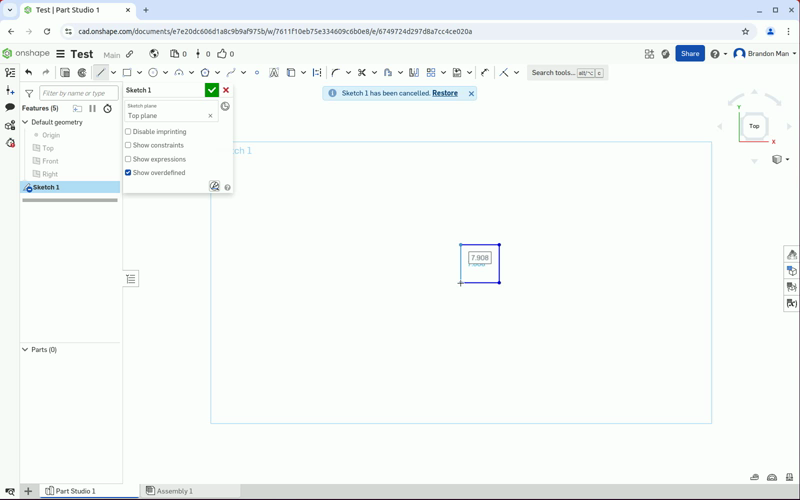
click(460, 282)
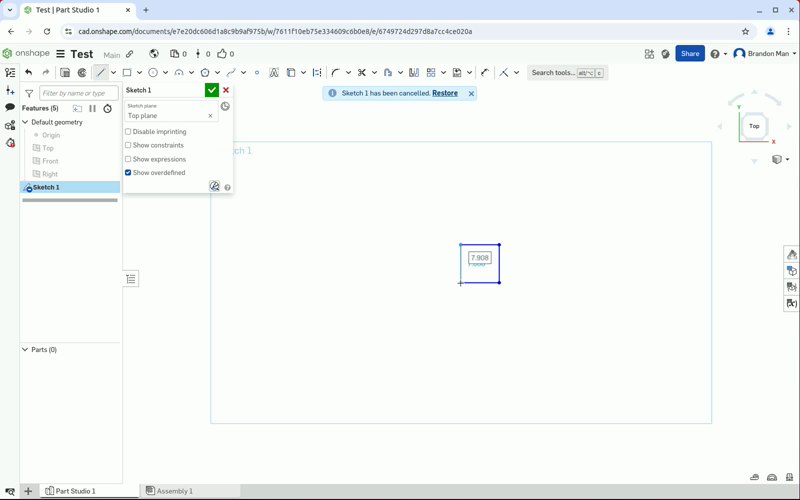
key(esc)
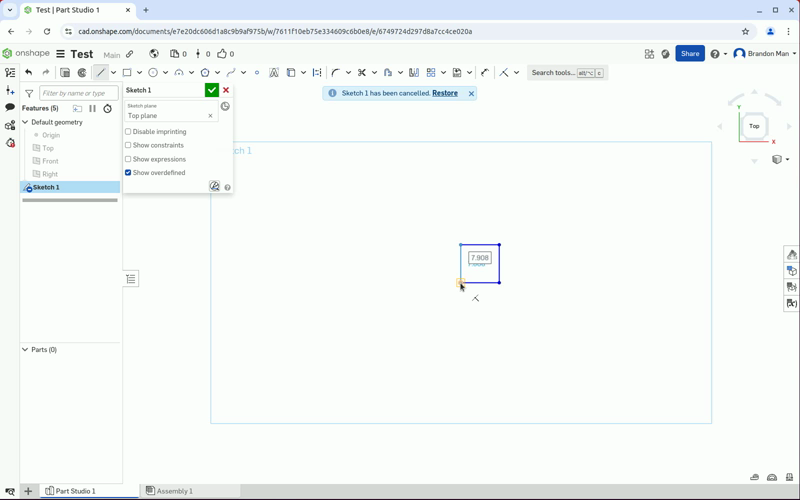
mouse_move(482, 276)
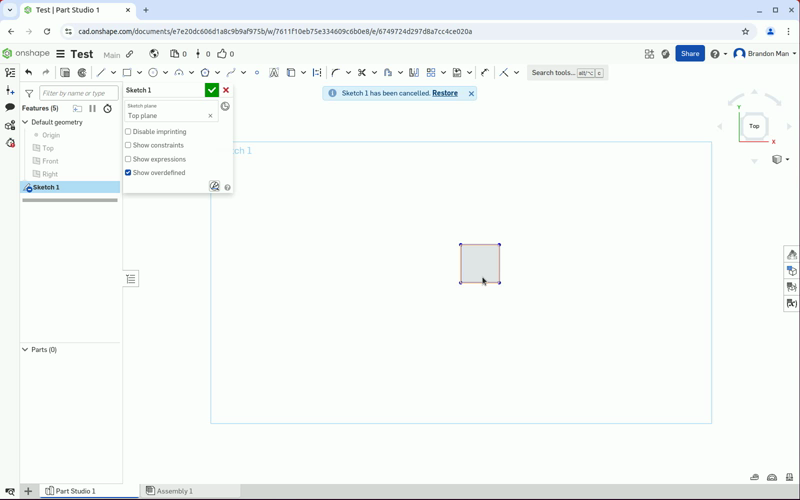
scroll(6)
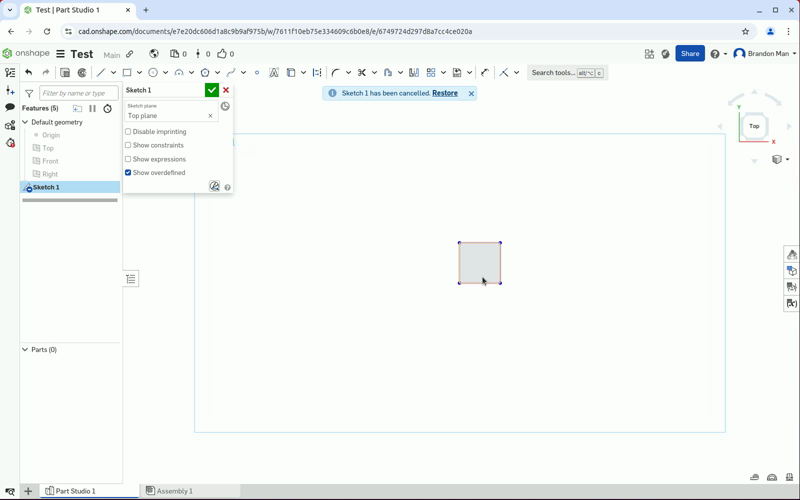
scroll(6)
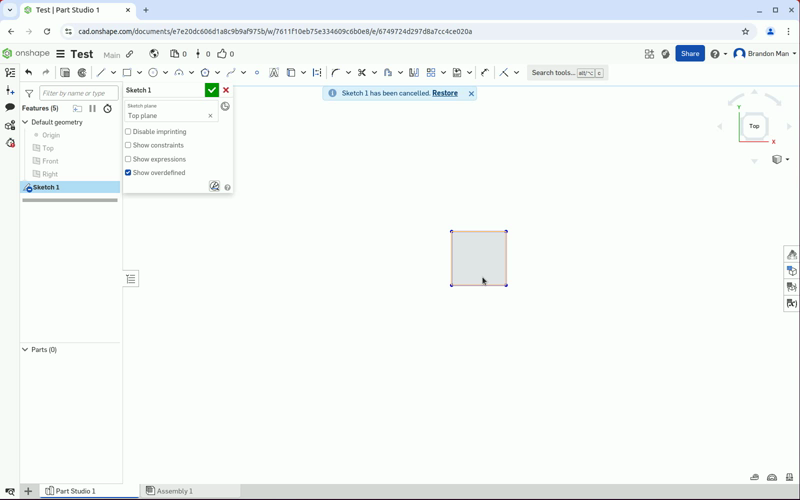
scroll(6)
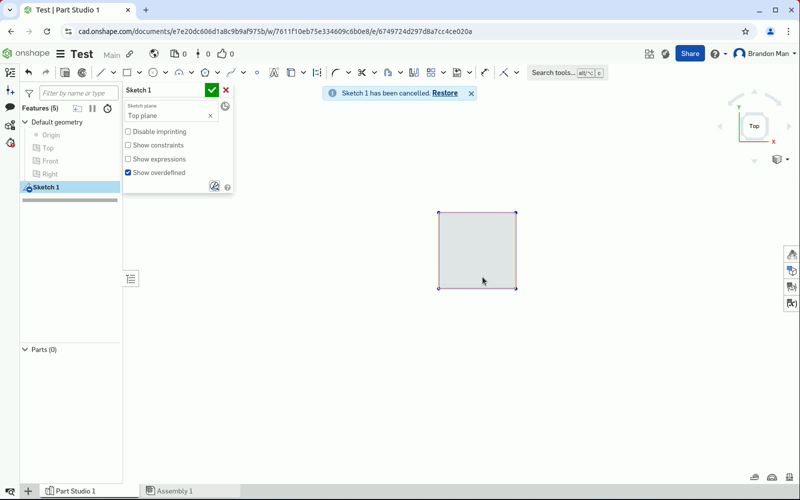
scroll(6)
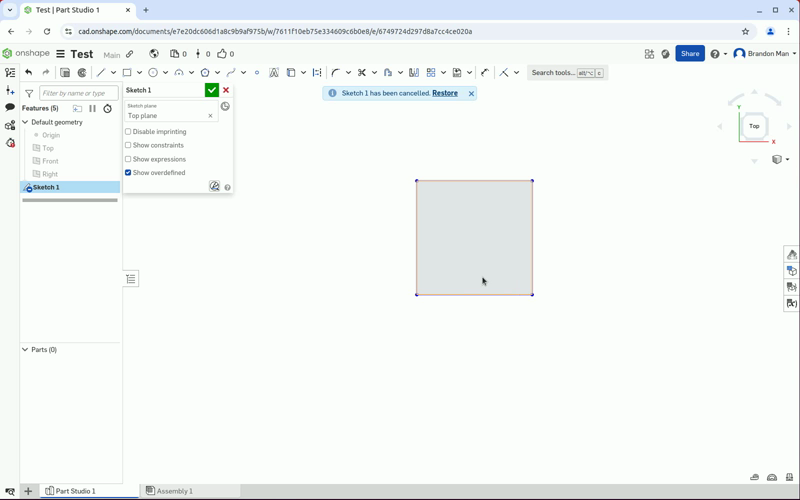
scroll(6)
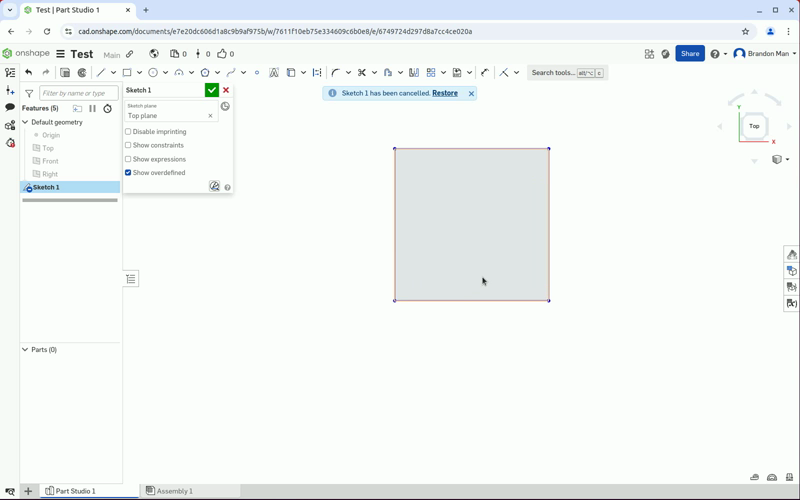
scroll(6)
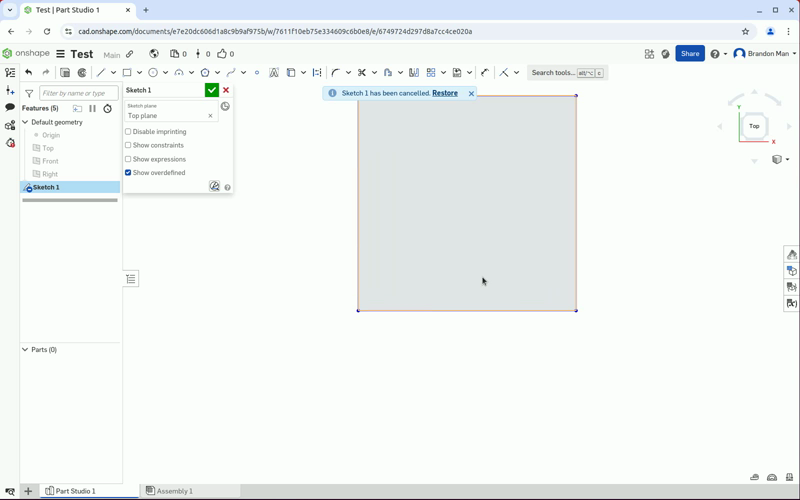
scroll(6)
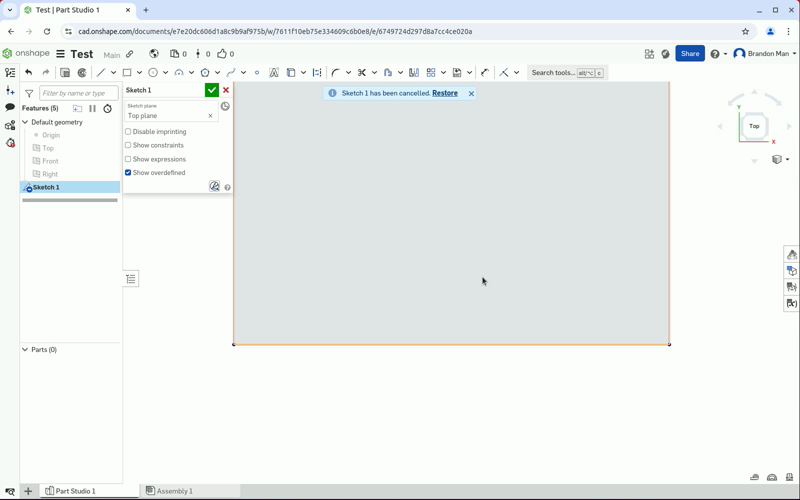
click(482, 276)
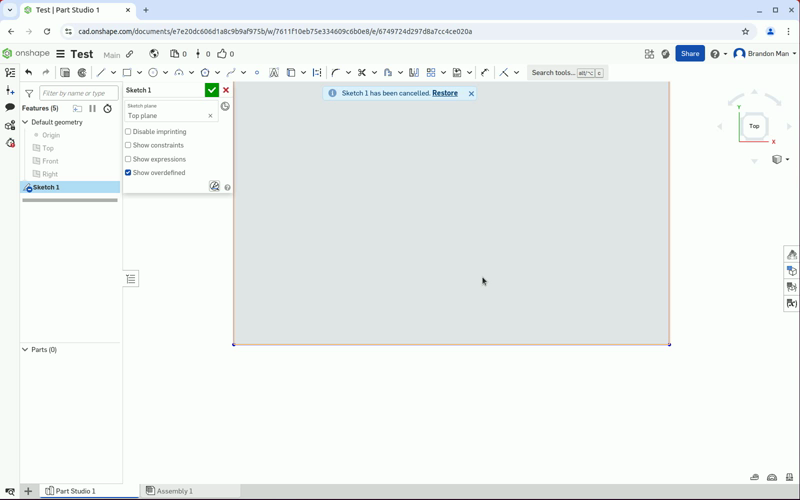
scroll(-6)
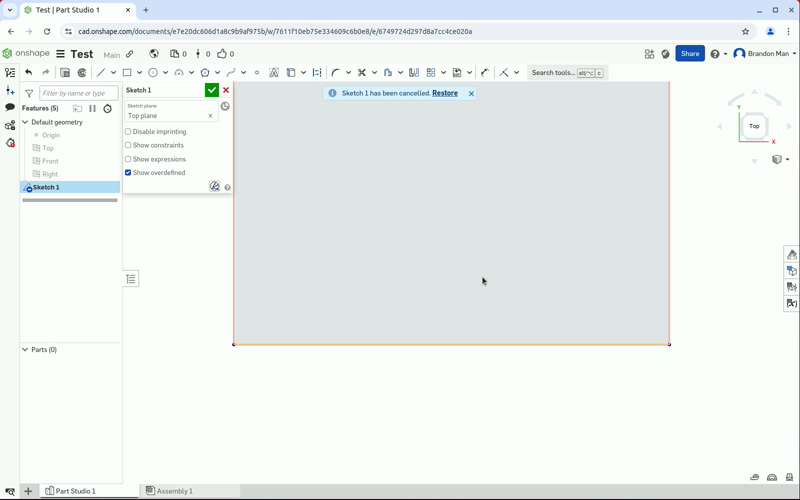
scroll(-6)
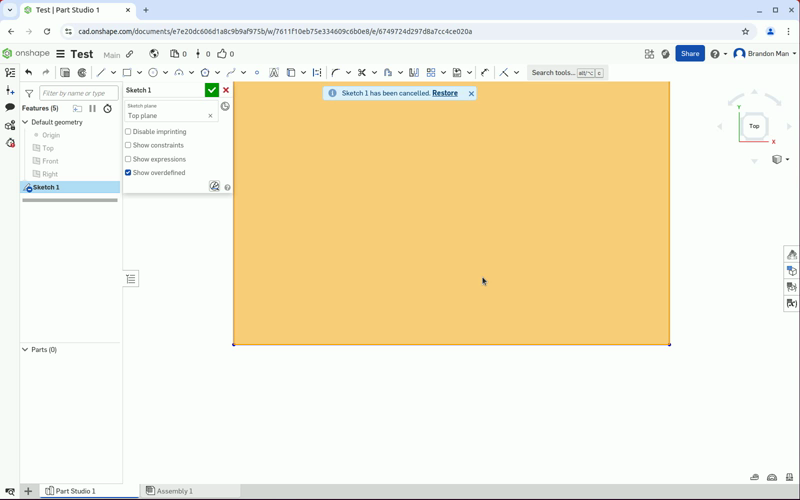
scroll(-6)
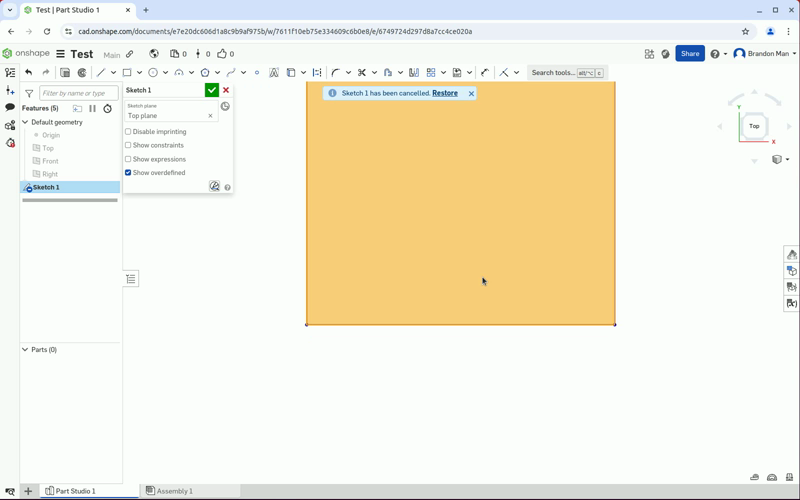
scroll(-6)
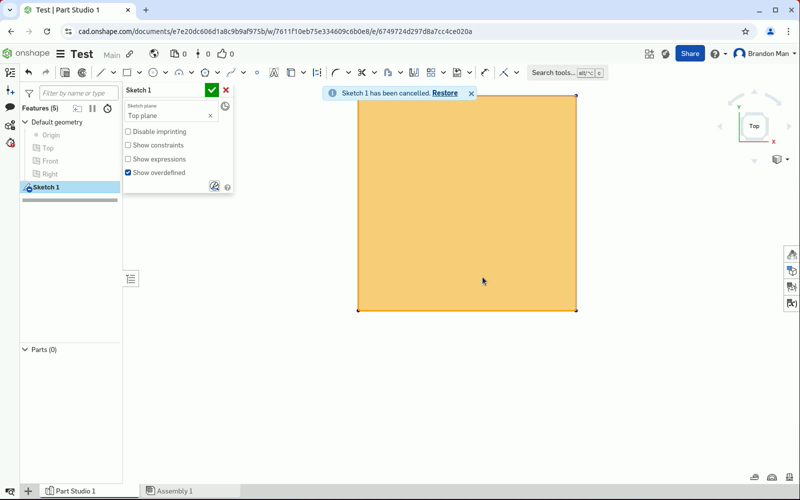
scroll(-6)
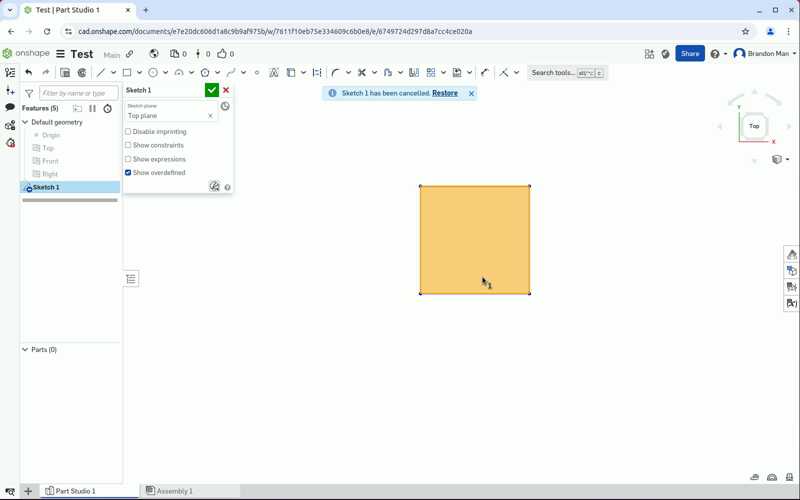
scroll(-6)
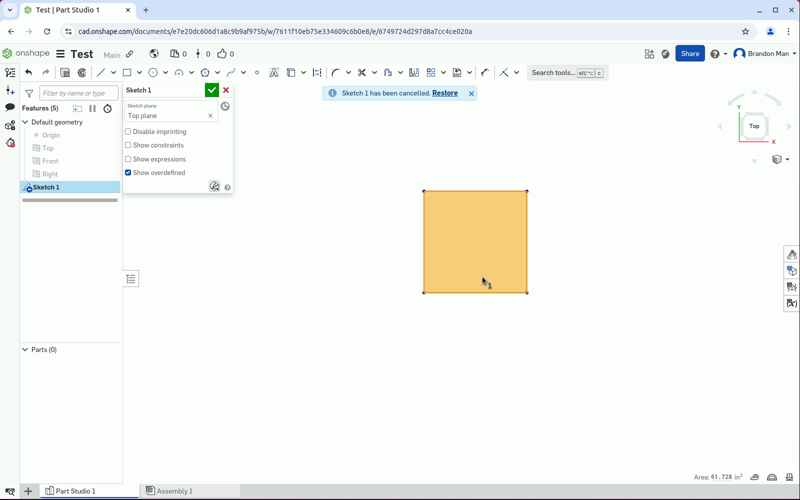
scroll(-6)
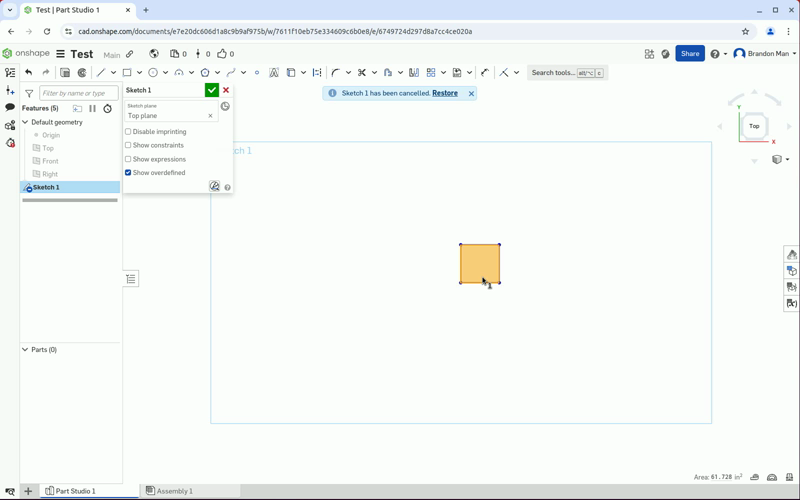
mouse_move(73, 352)
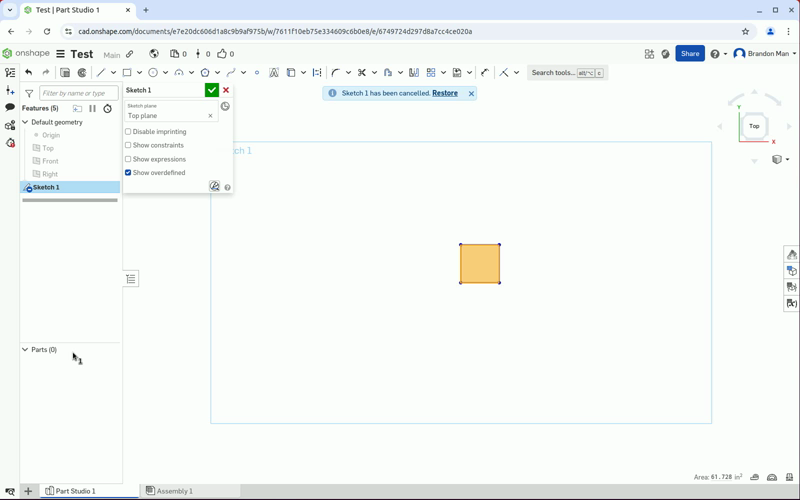
key(shift+y)
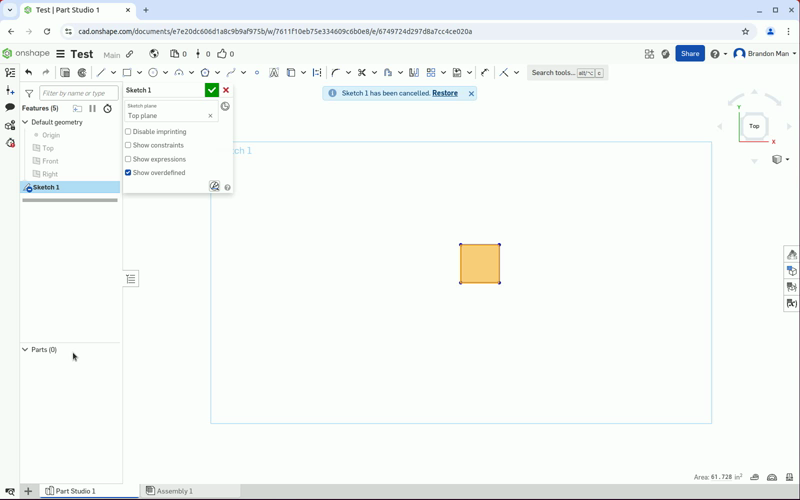
key(shift+e)
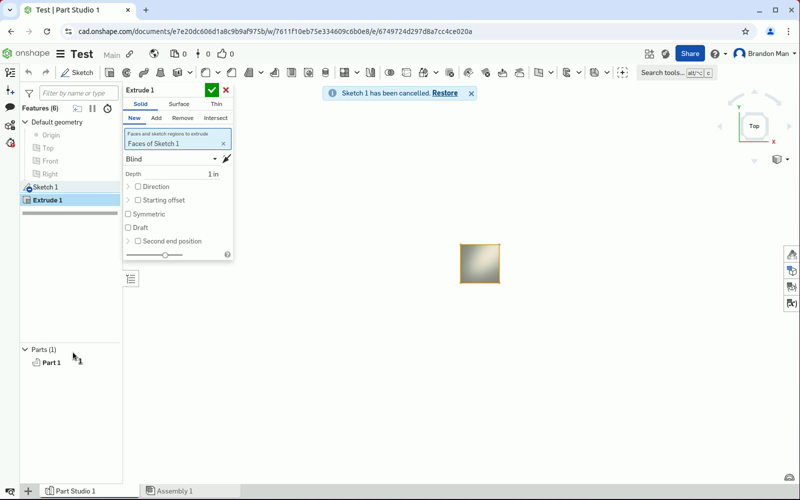
mouse_move(143, 106)
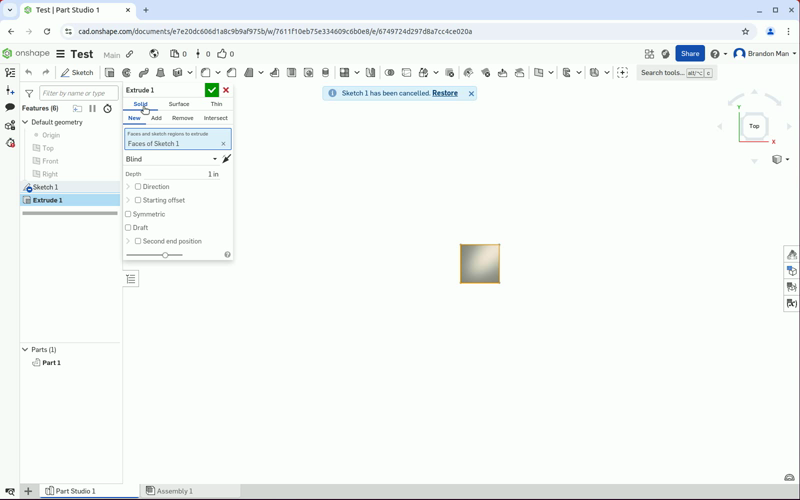
click(143, 106)
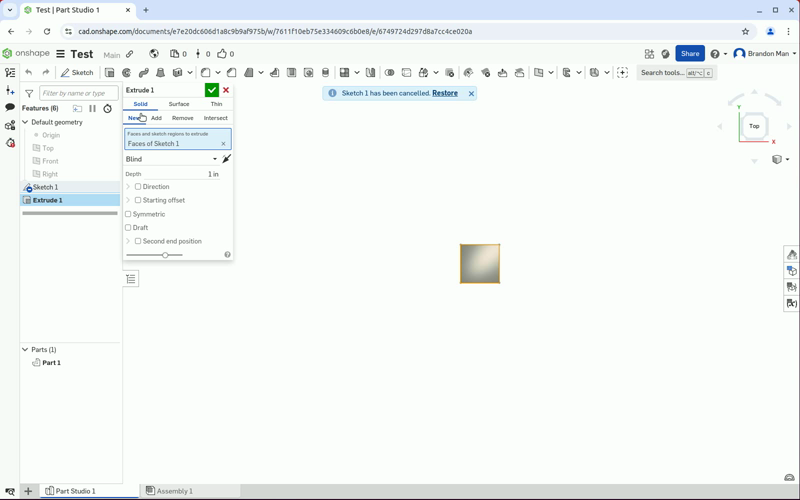
mouse_move(137, 120)
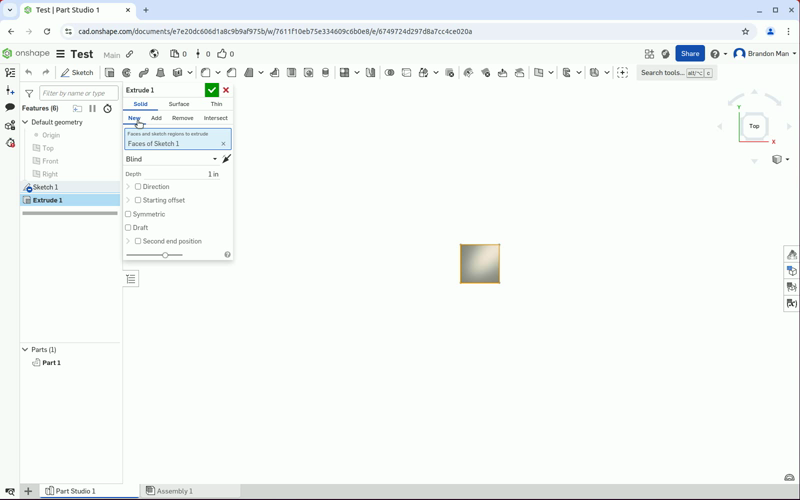
click(137, 120)
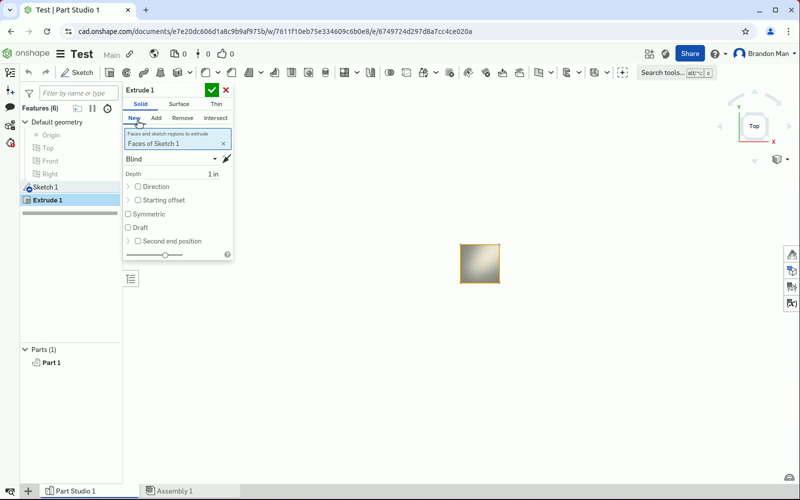
key(tab, 4)
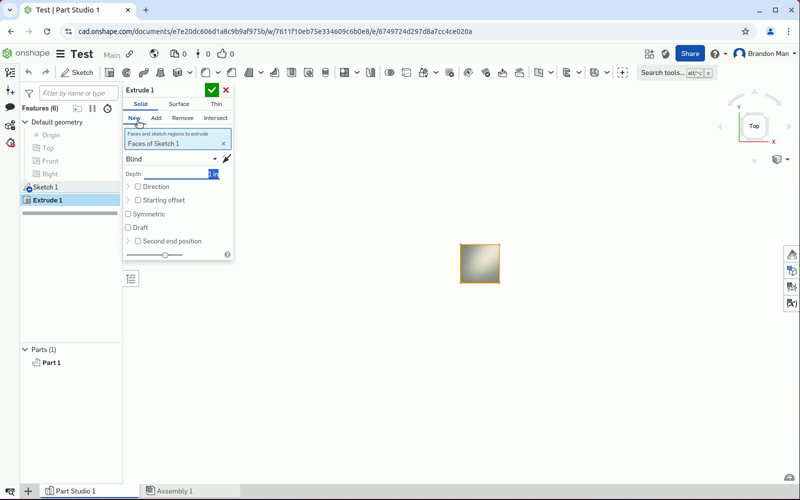
text(7.703)
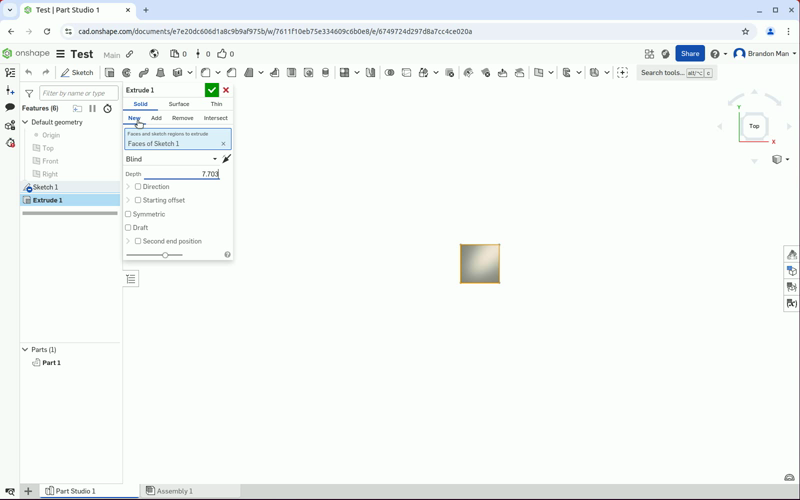
key(enter)
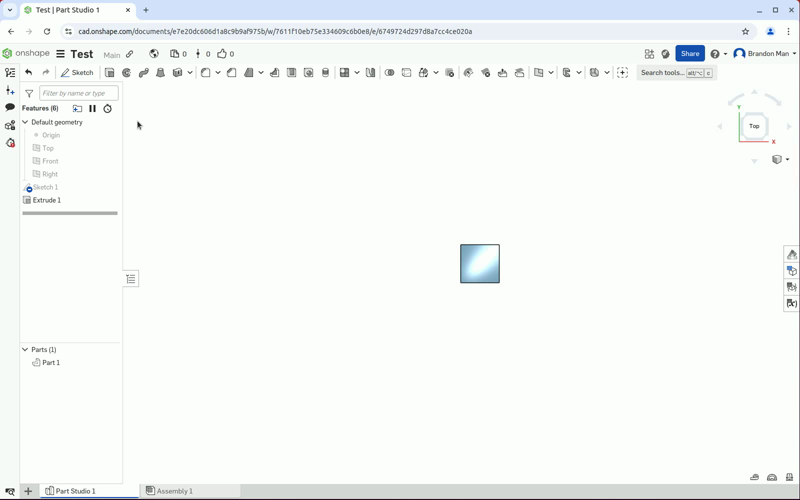
key(shift+h)
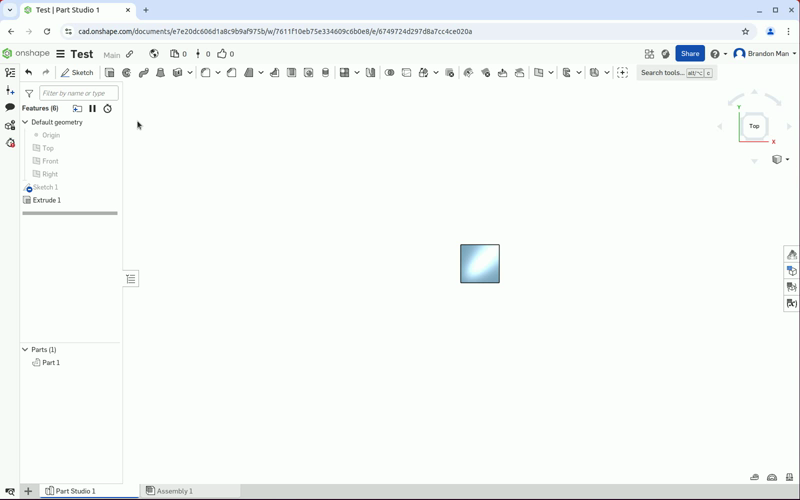
key(shift+h)
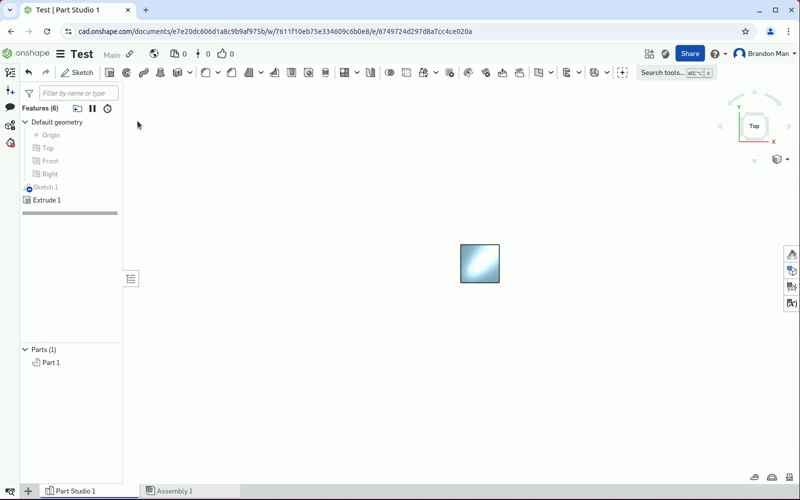
mouse_move(73, 189)
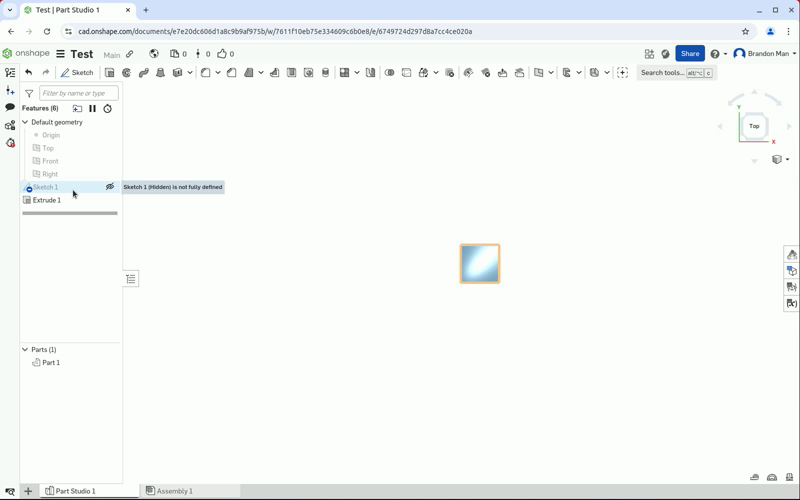
click(73, 189)
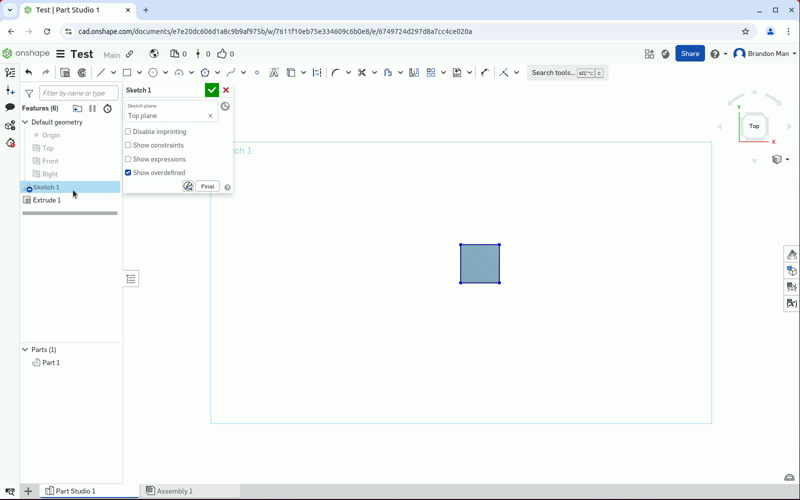
mouse_move(229, 92)
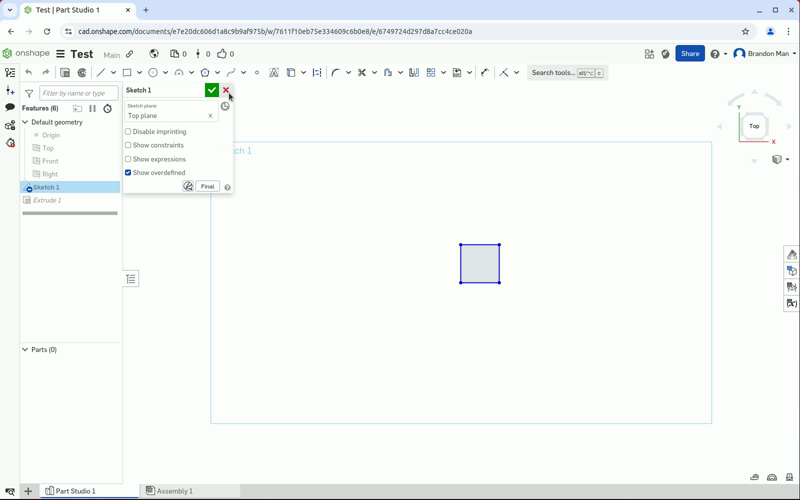
click(229, 92)
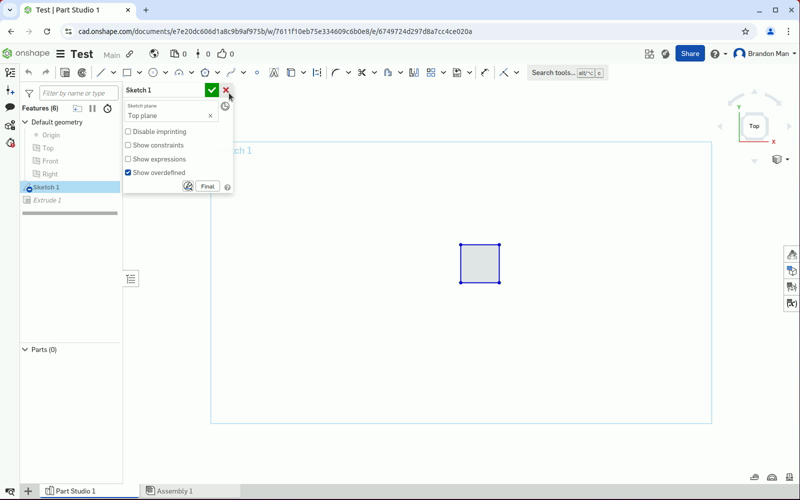
key(shift+s)
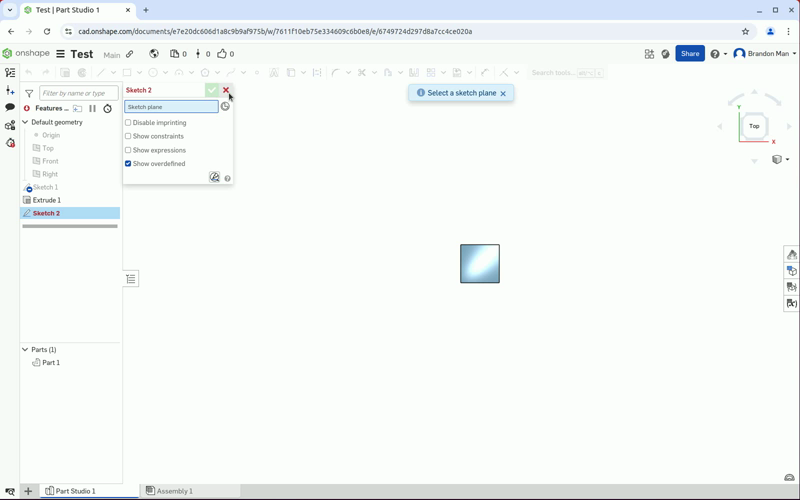
mouse_move(73, 150)
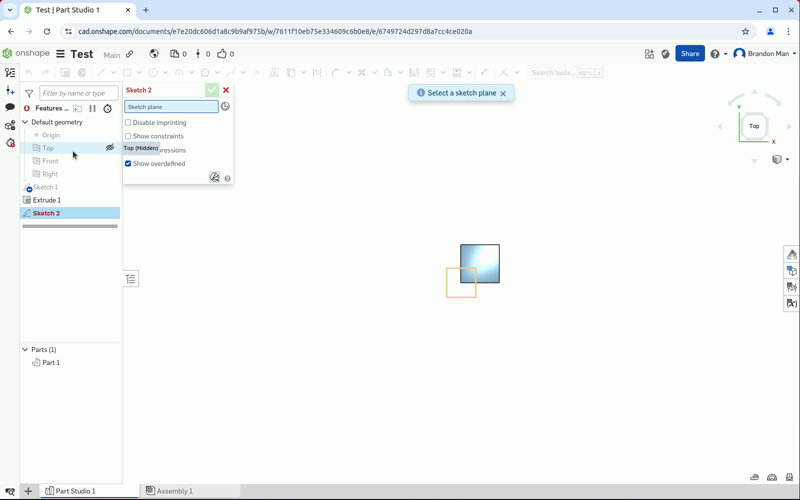
click(73, 150)
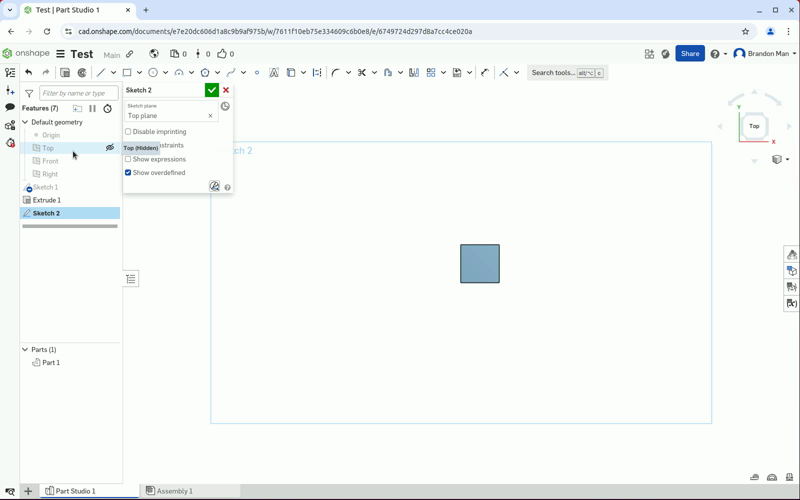
mouse_move(73, 352)
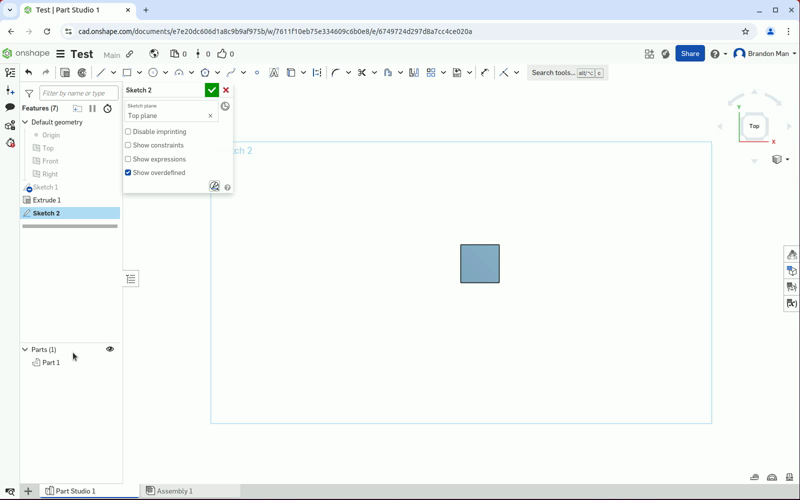
key(y)
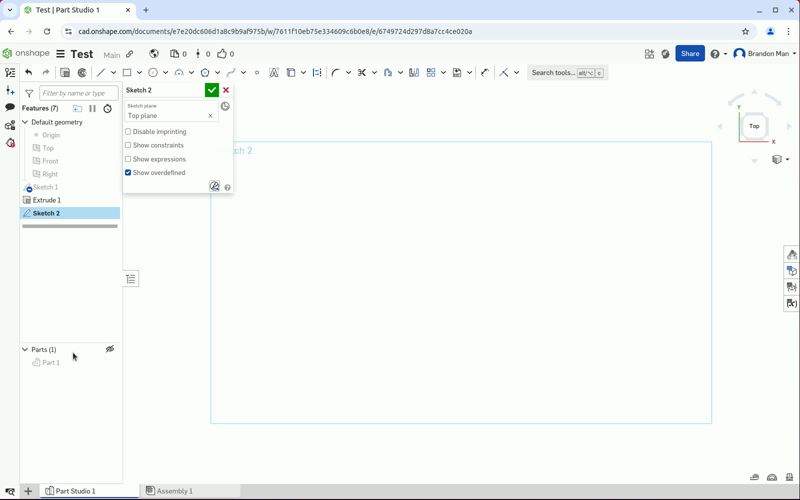
key(l)
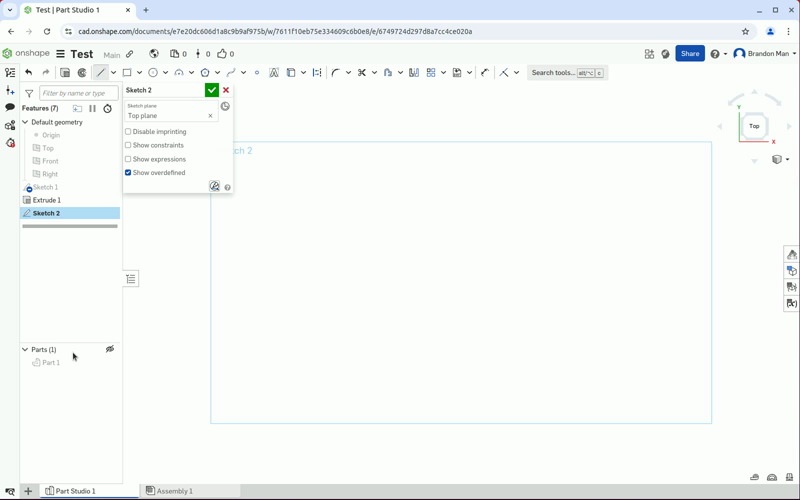
key_down(shift)
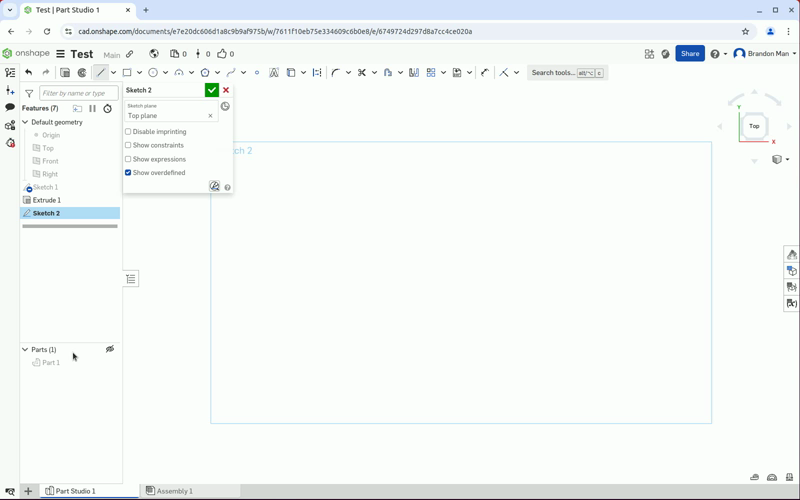
mouse_move(535, 282)
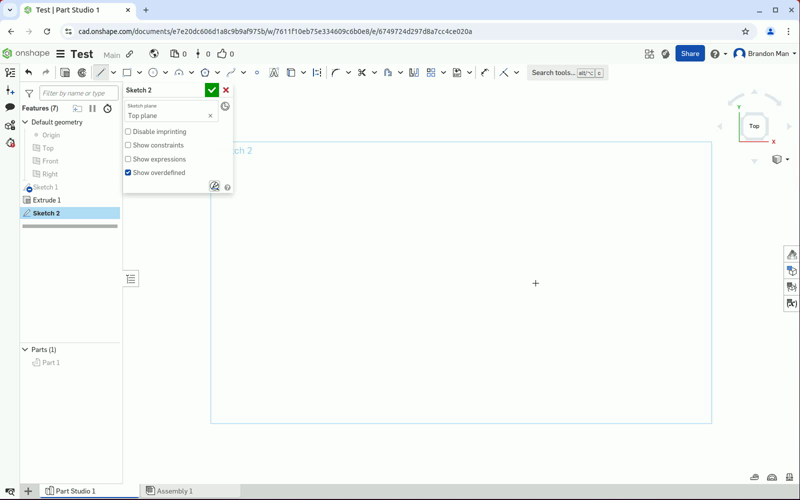
click(535, 282)
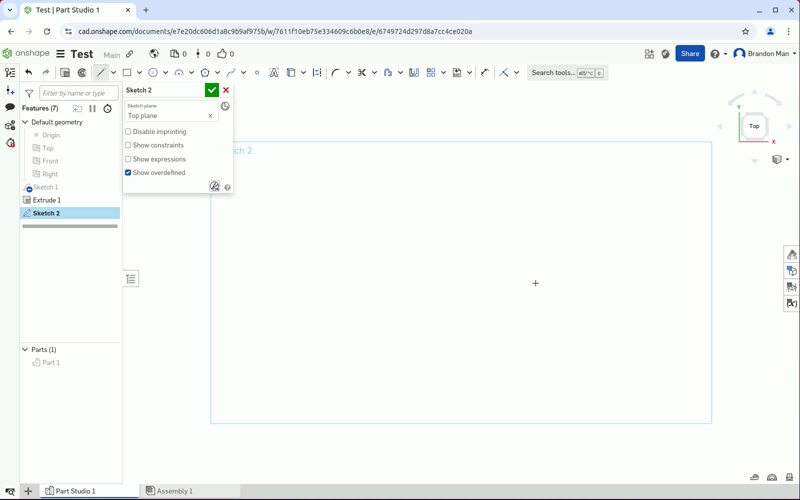
key_up(shift)
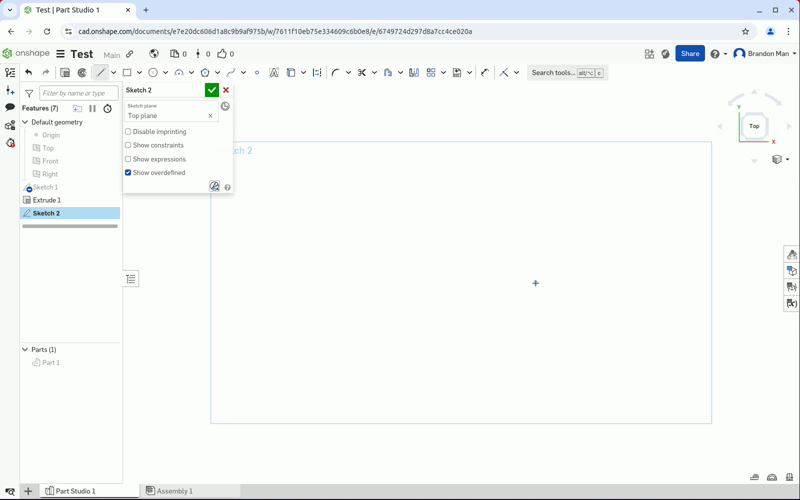
key_down(shift)
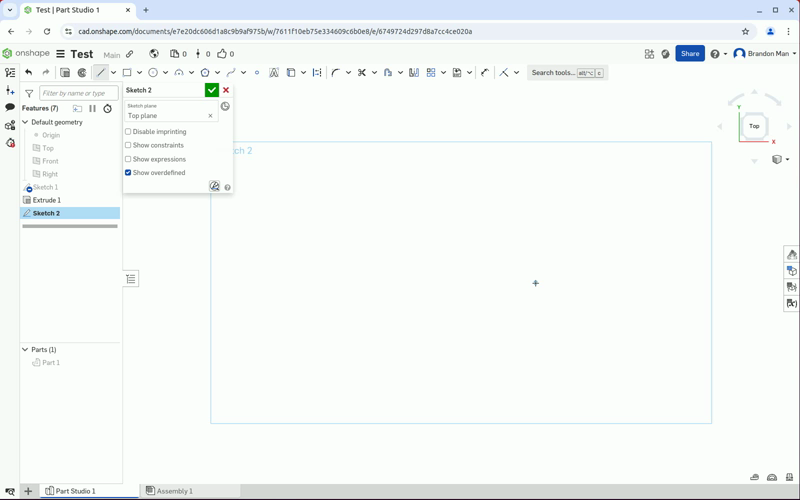
mouse_move(565, 282)
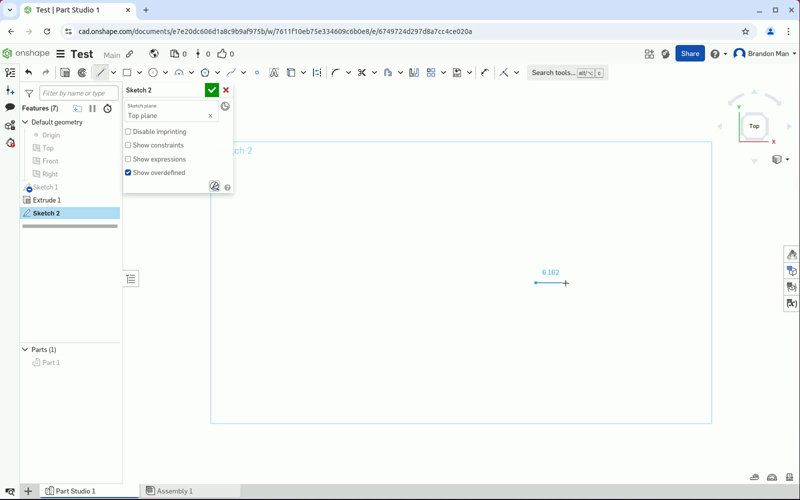
mouse_move(574, 282)
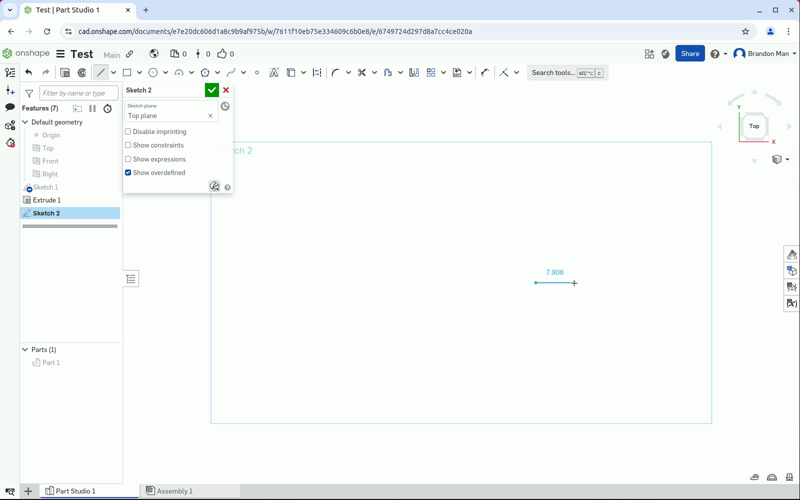
click(574, 282)
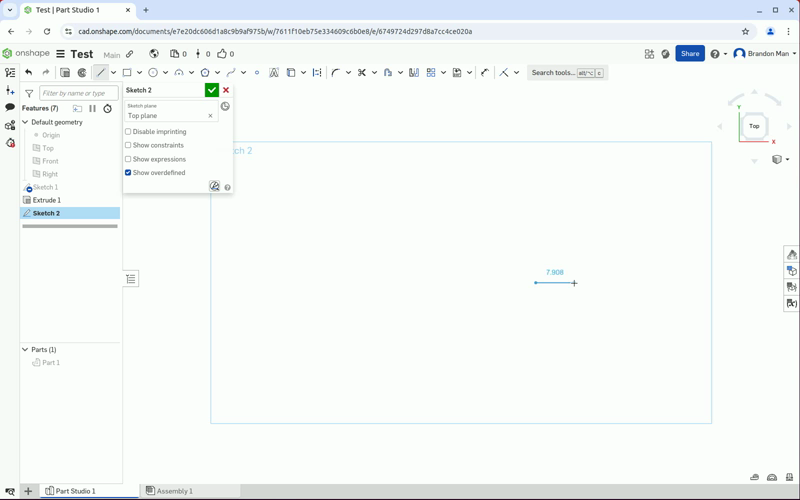
key_up(shift)
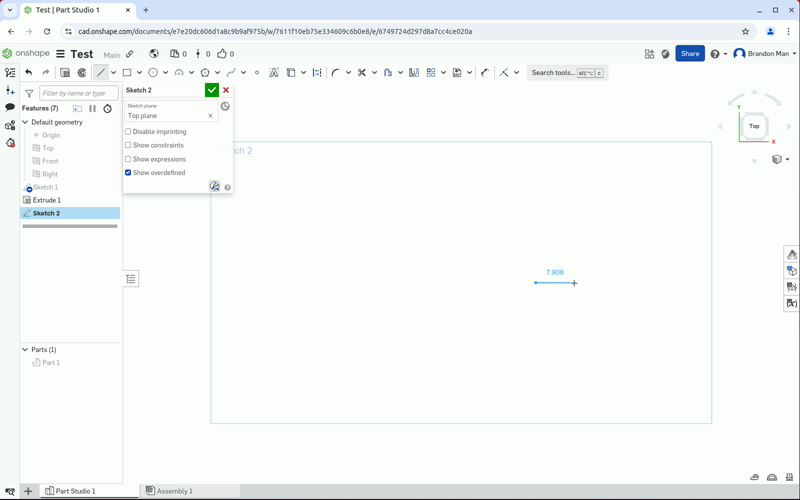
key_down(shift)
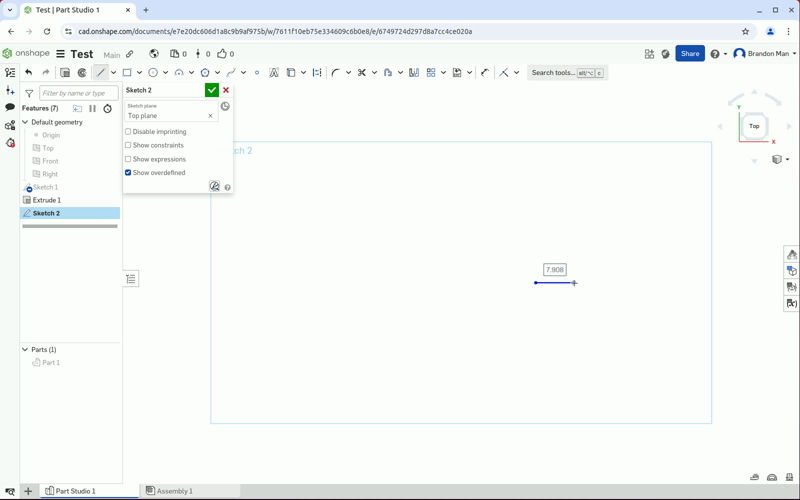
mouse_move(589, 282)
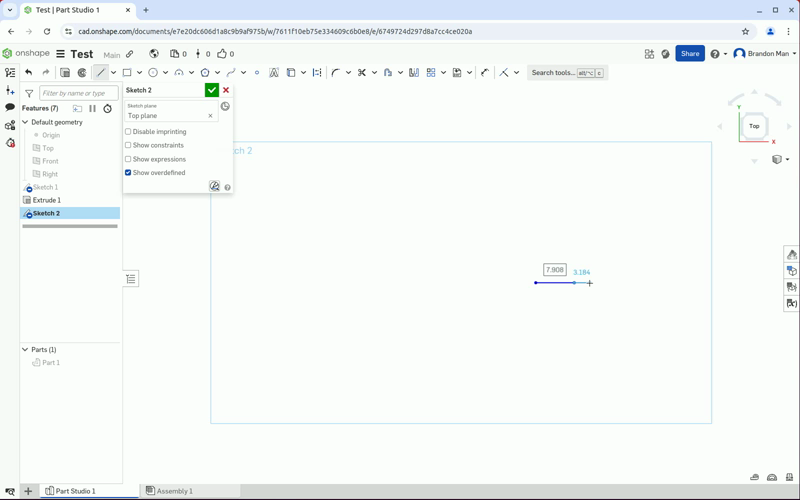
mouse_move(574, 244)
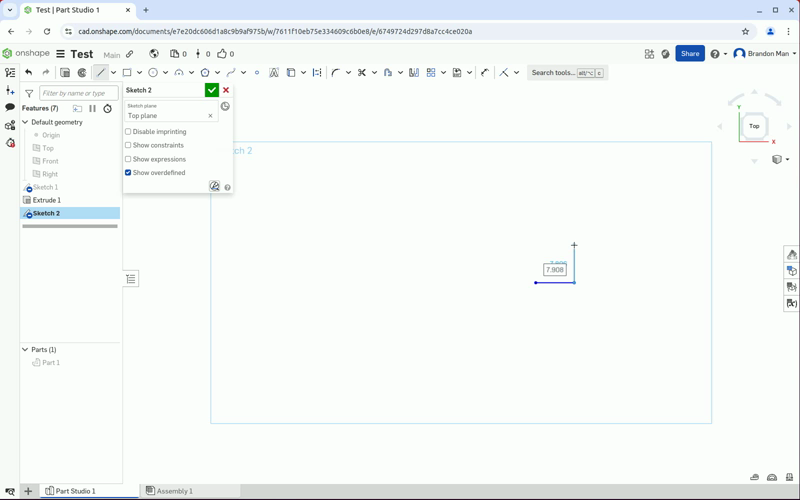
click(574, 244)
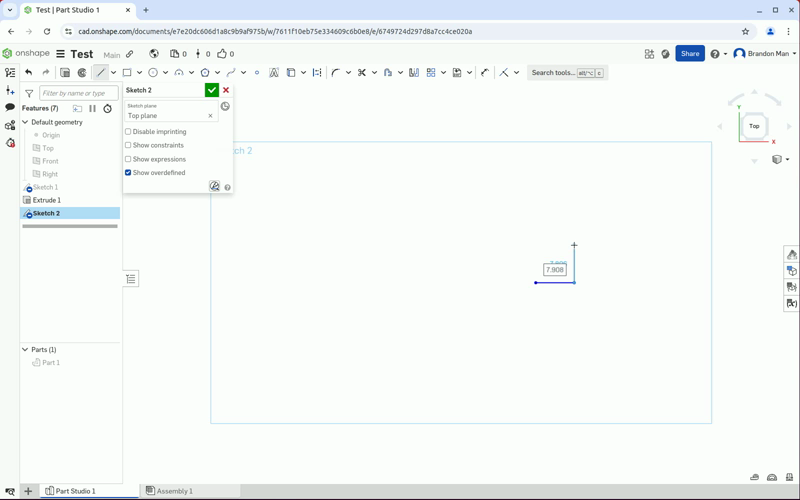
key_up(shift)
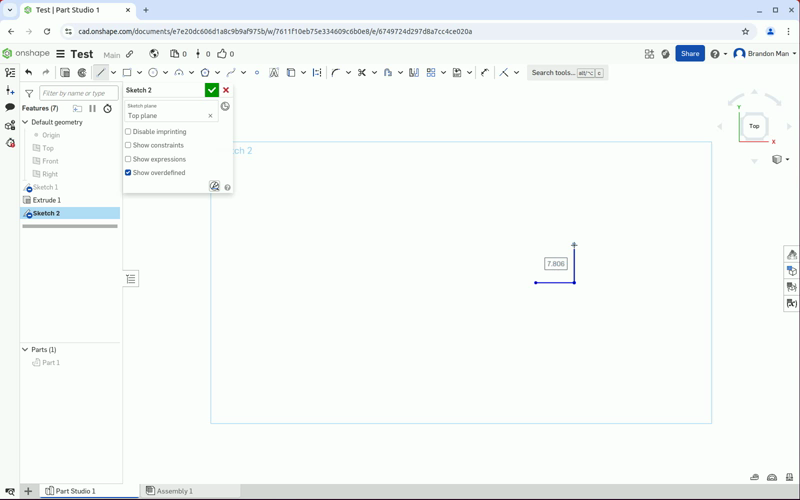
key_down(shift)
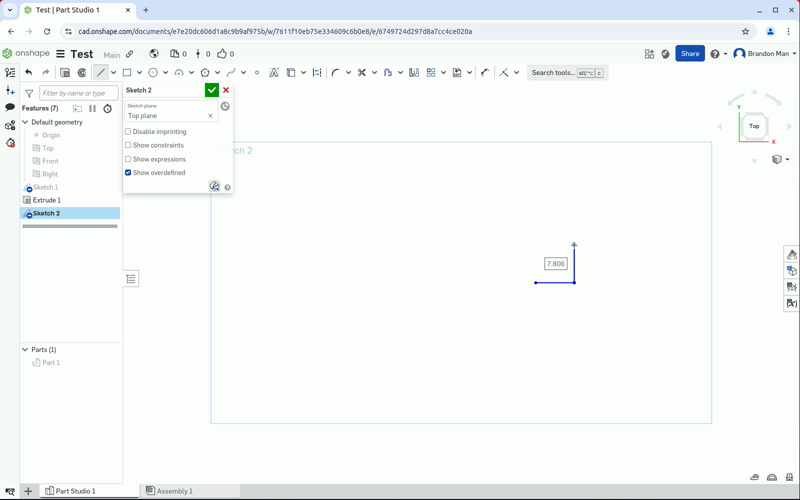
mouse_move(589, 244)
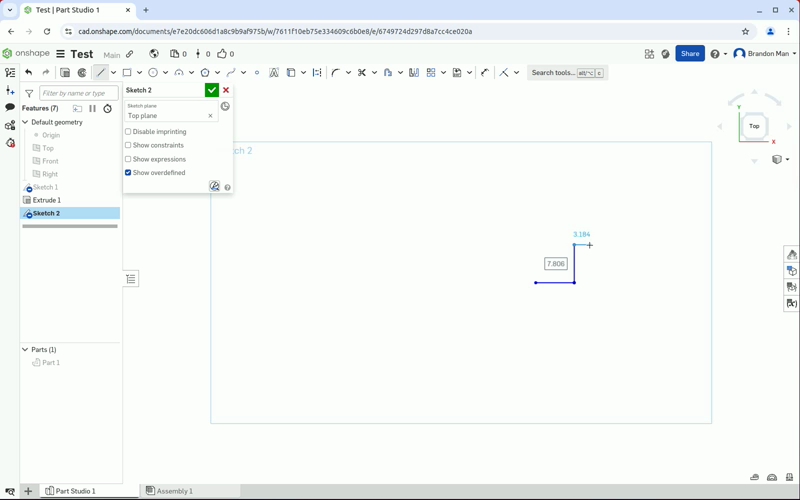
mouse_move(535, 244)
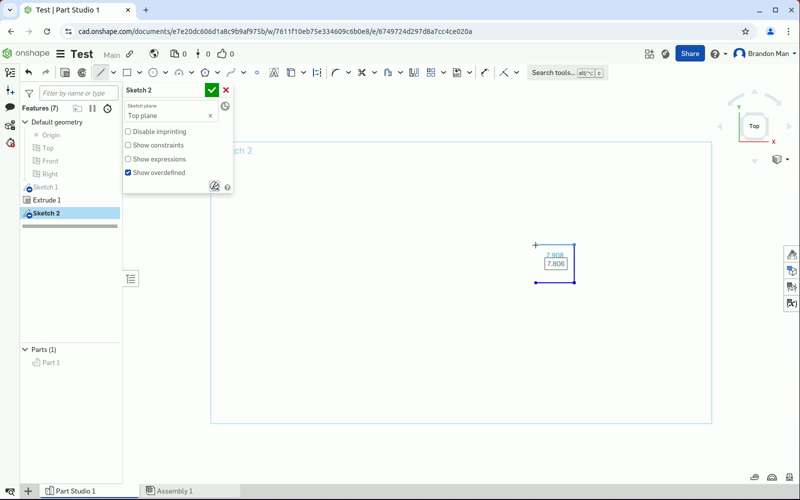
click(535, 244)
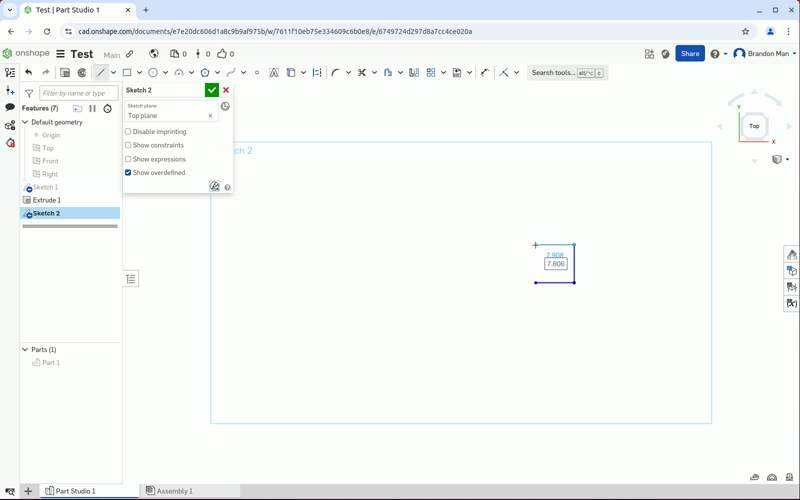
key_up(shift)
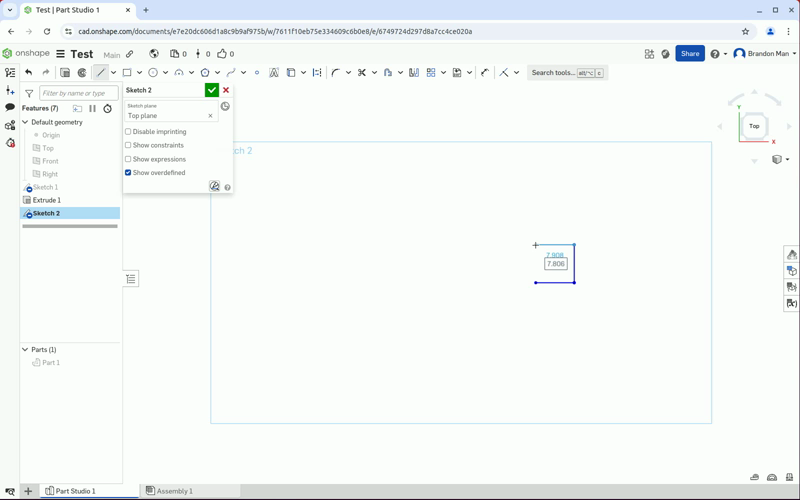
mouse_move(565, 244)
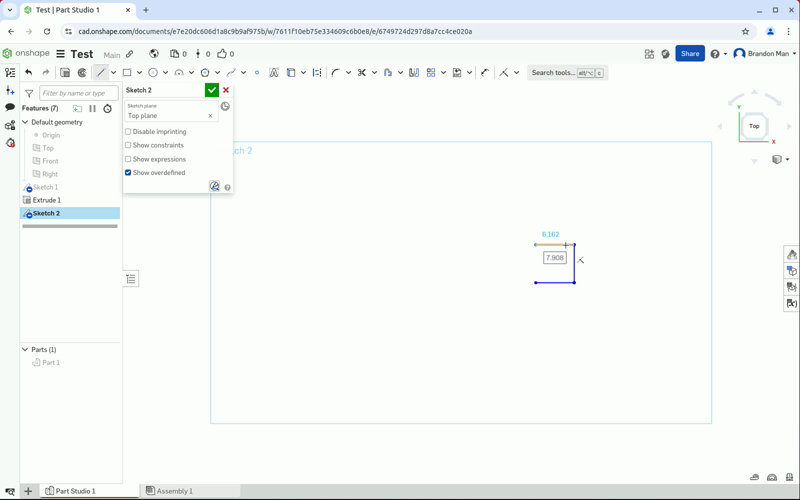
key_down(shift)
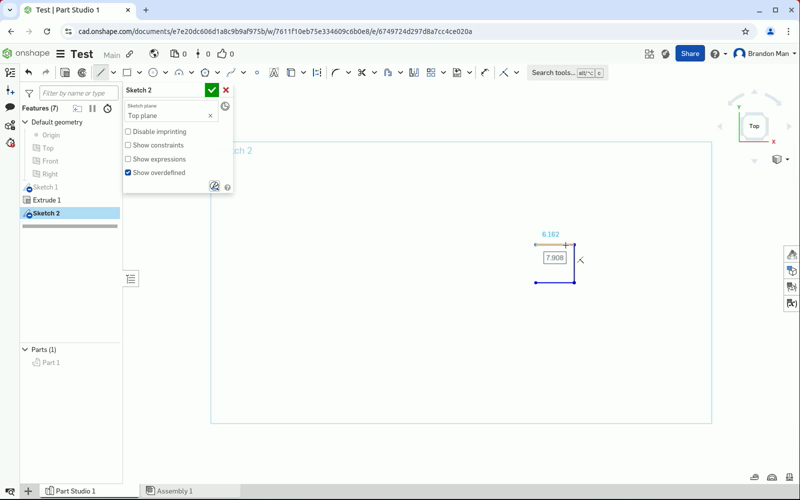
mouse_move(535, 282)
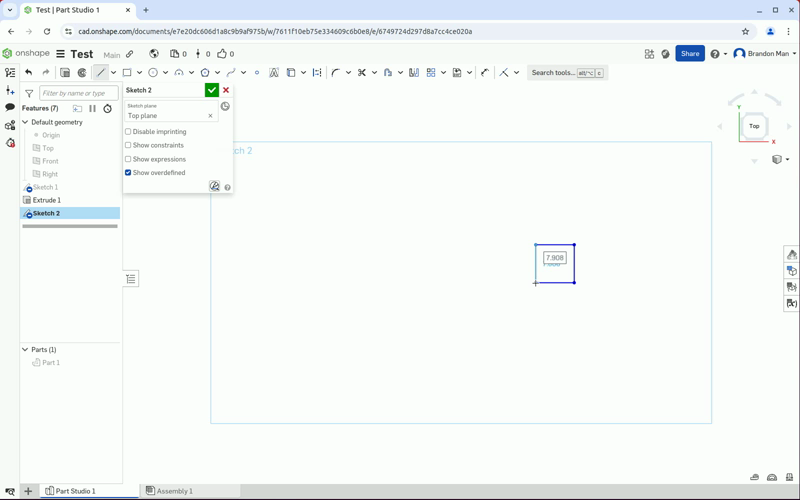
key_up(shift)
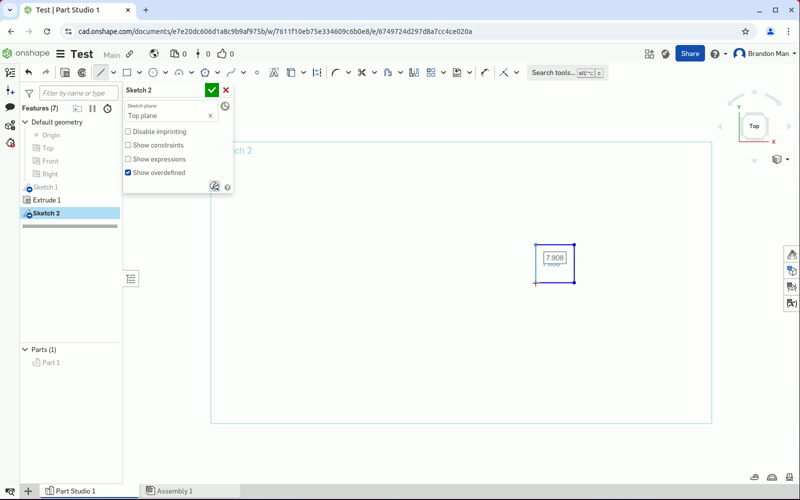
click(535, 282)
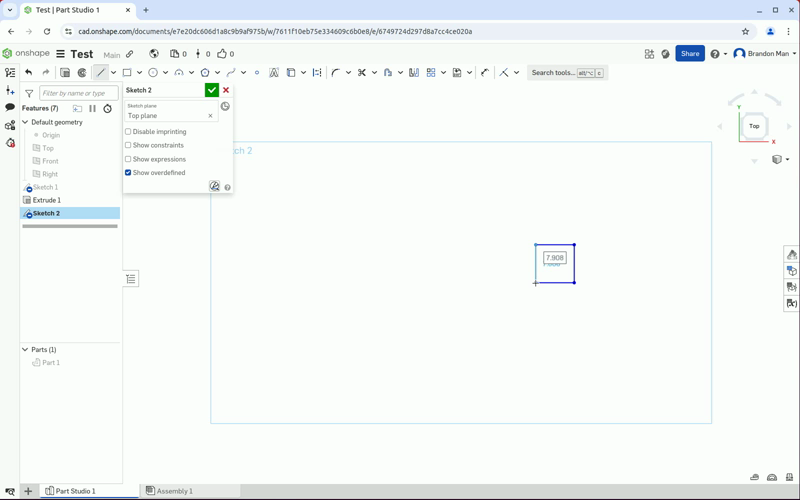
key(esc)
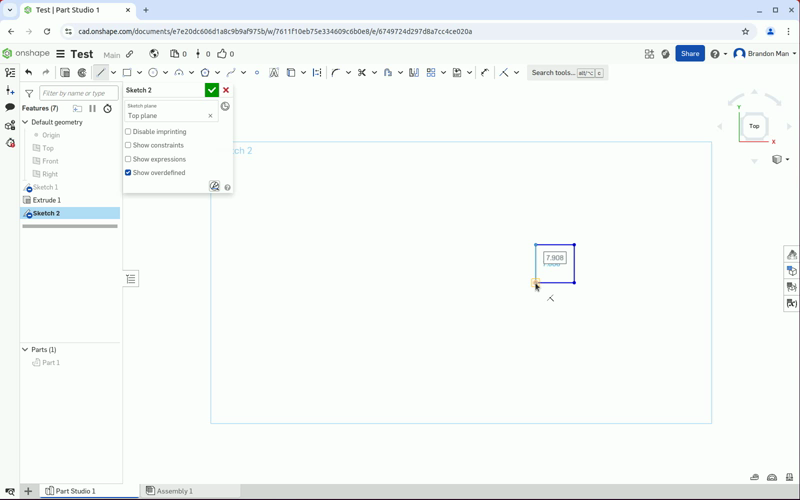
mouse_move(549, 250)
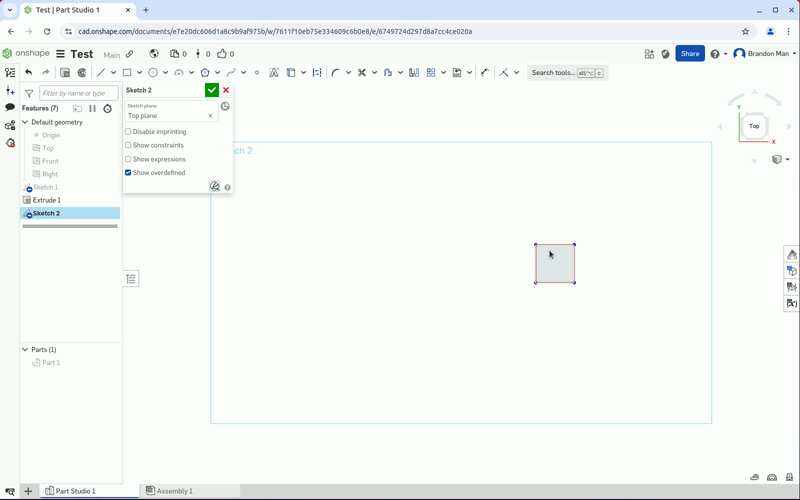
scroll(6)
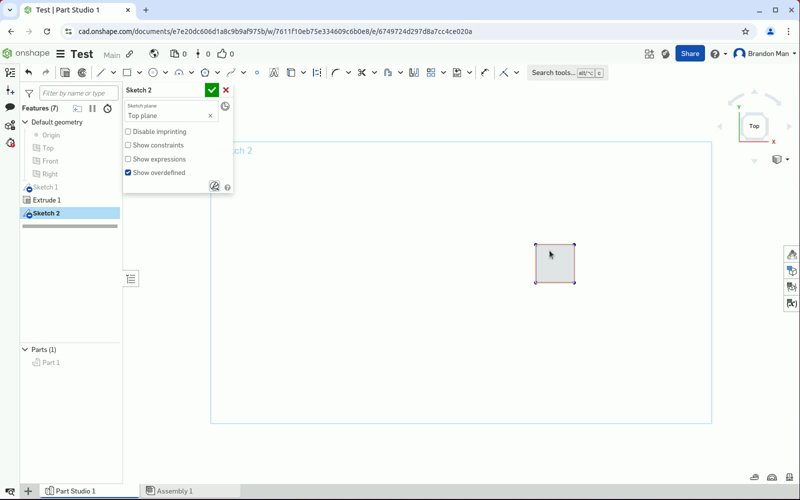
scroll(6)
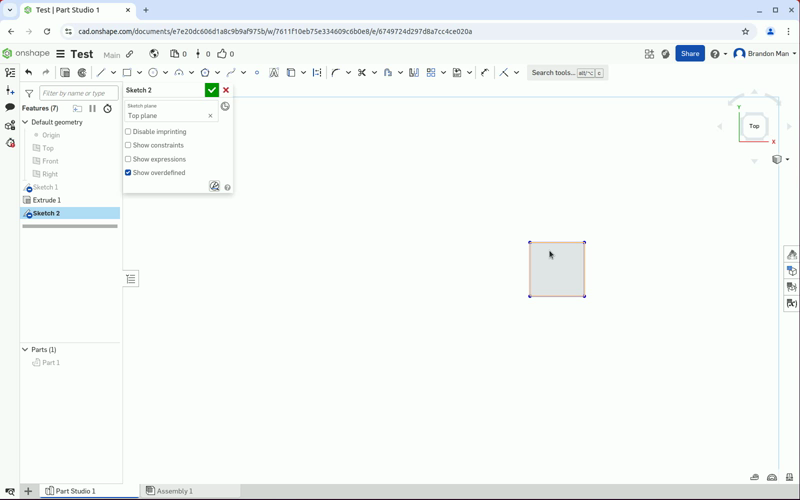
scroll(6)
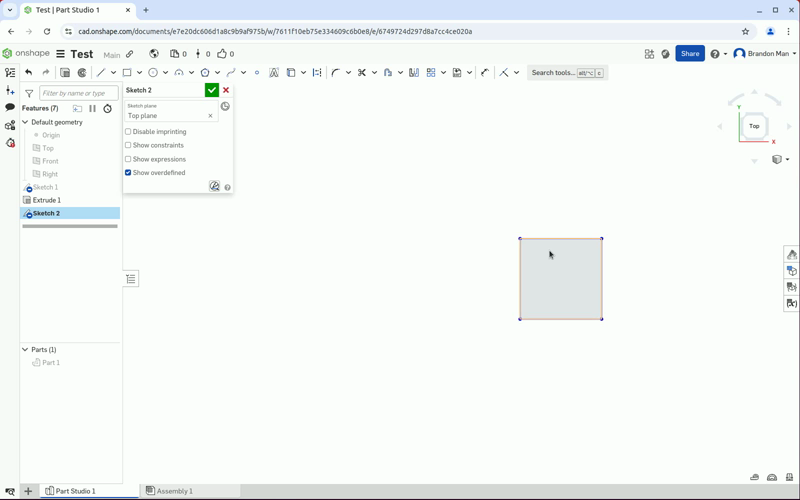
scroll(6)
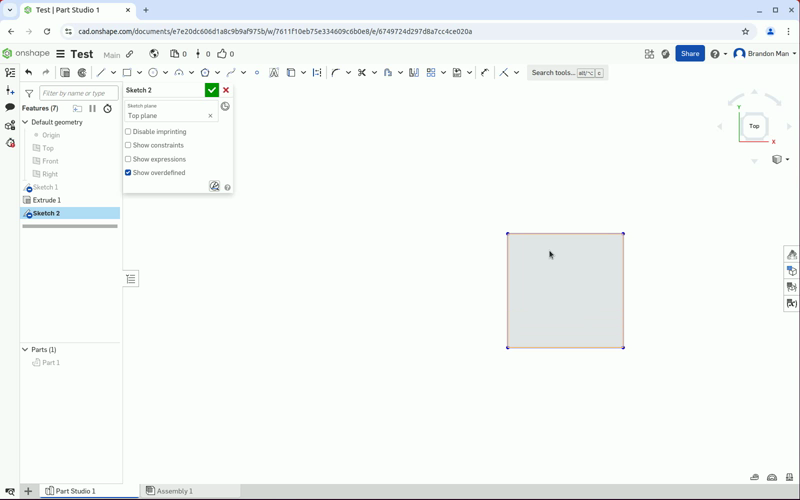
scroll(6)
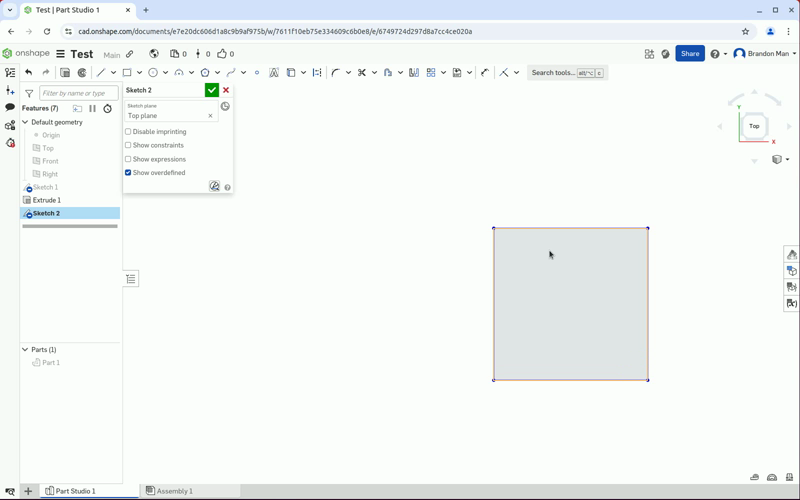
scroll(6)
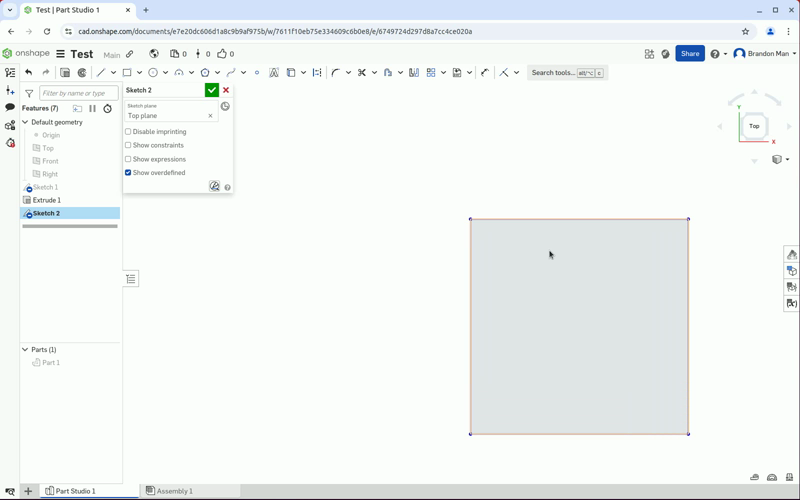
scroll(6)
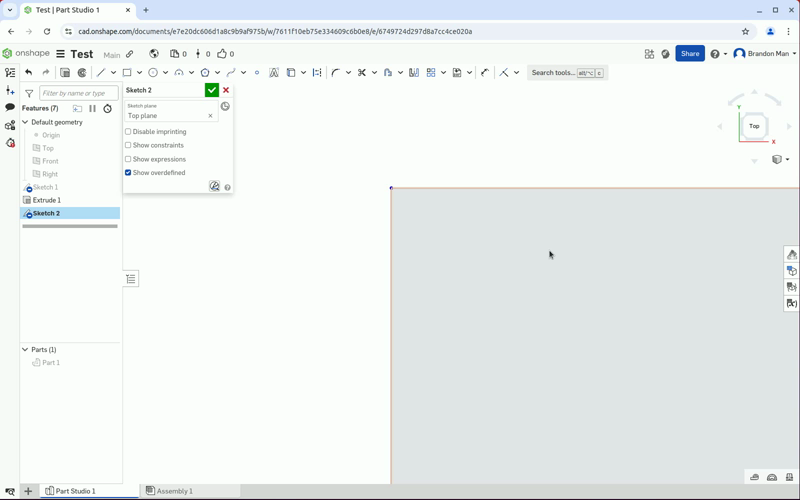
click(549, 250)
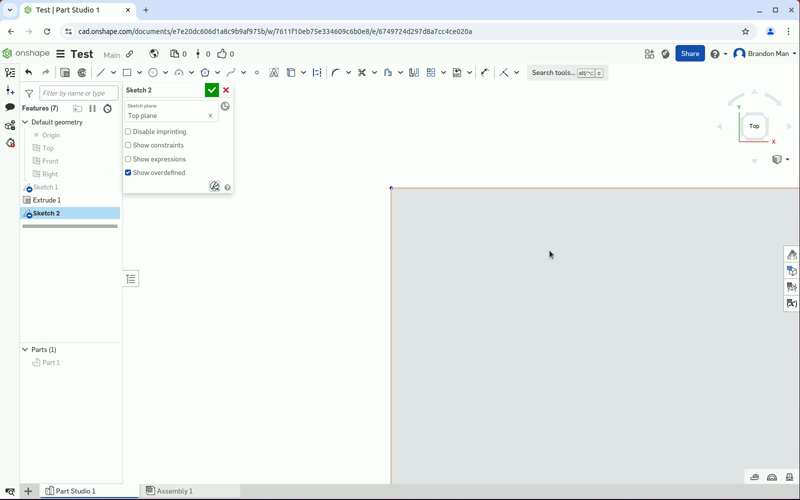
scroll(-6)
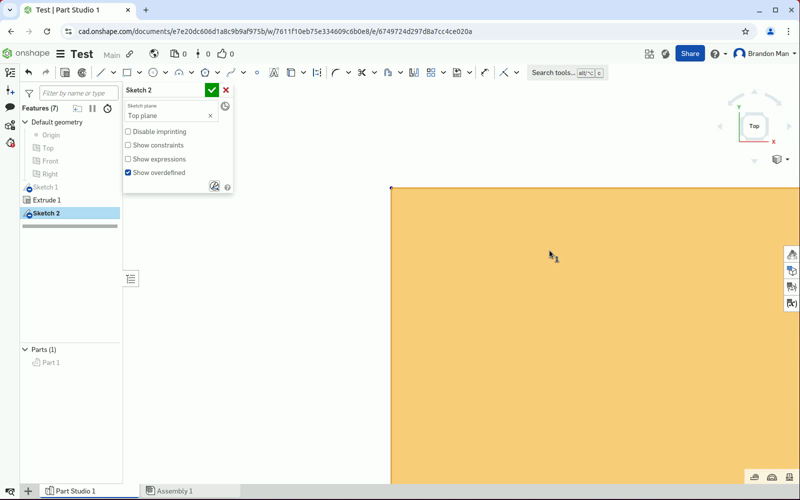
scroll(-6)
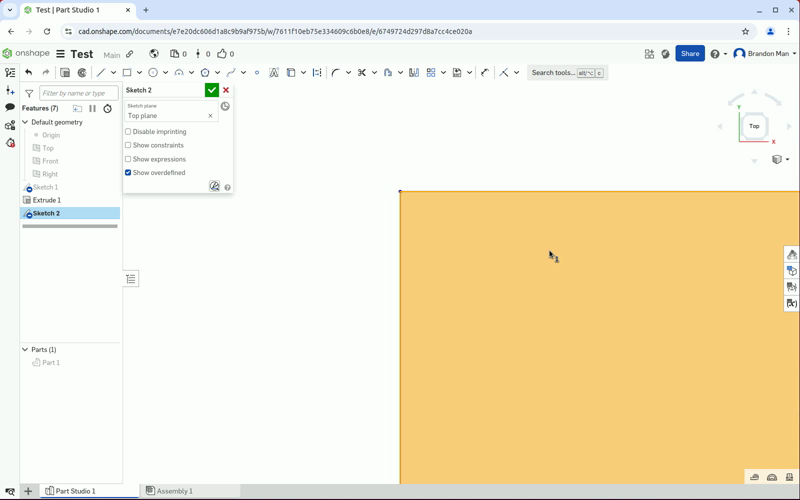
scroll(-6)
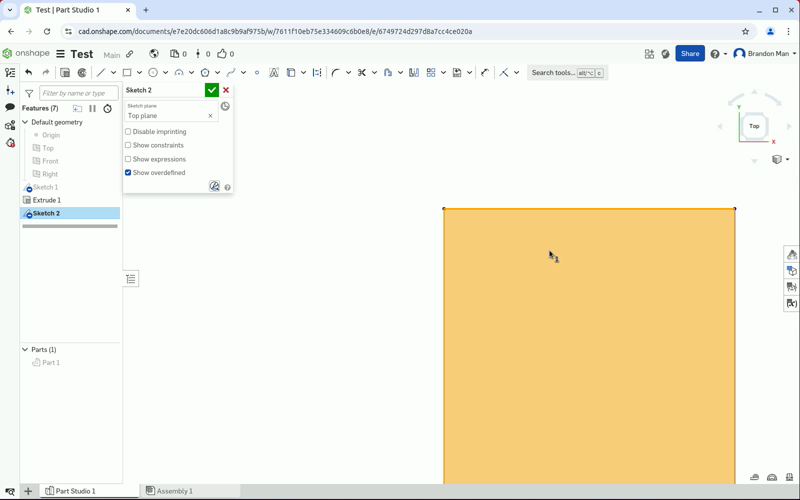
scroll(-6)
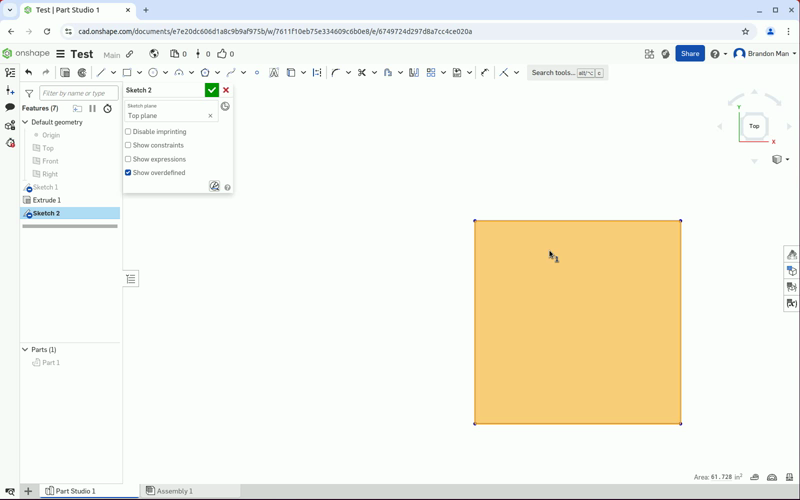
scroll(-6)
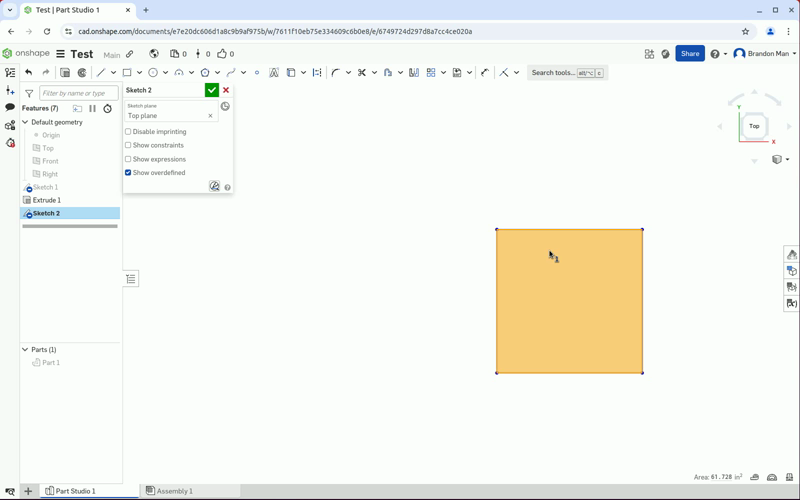
scroll(-6)
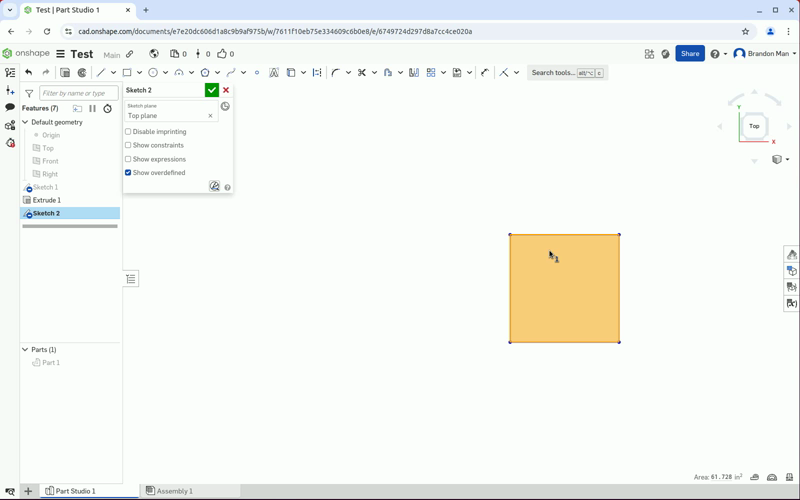
scroll(-6)
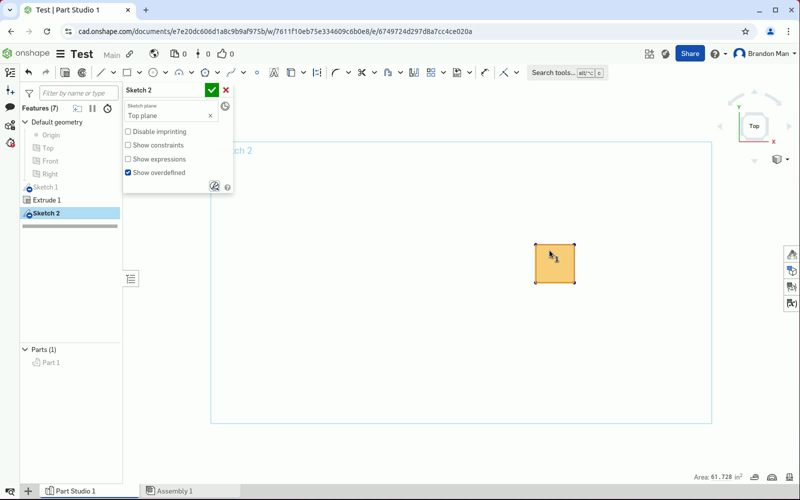
mouse_move(73, 352)
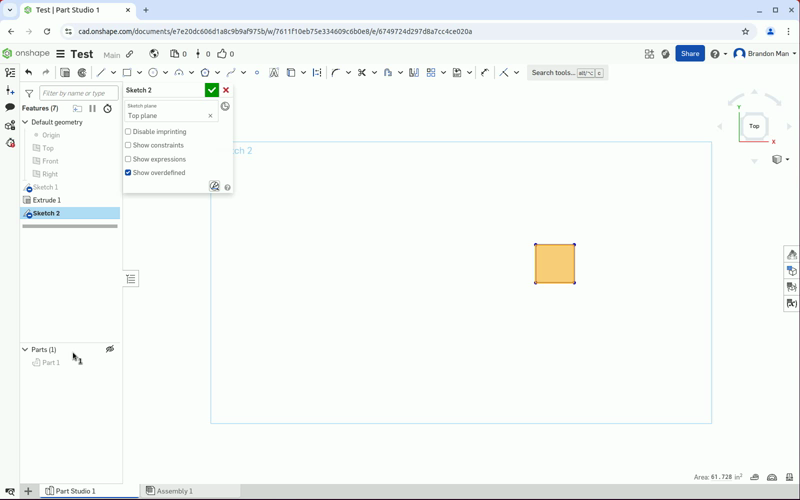
key(shift+y)
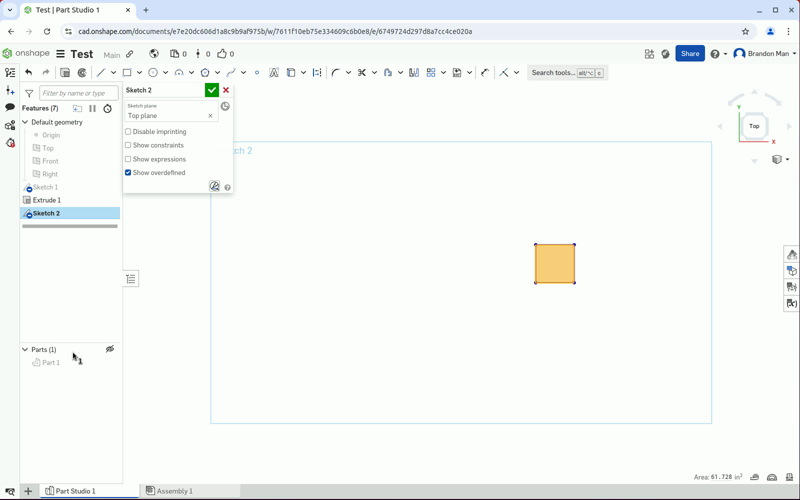
key(shift+e)
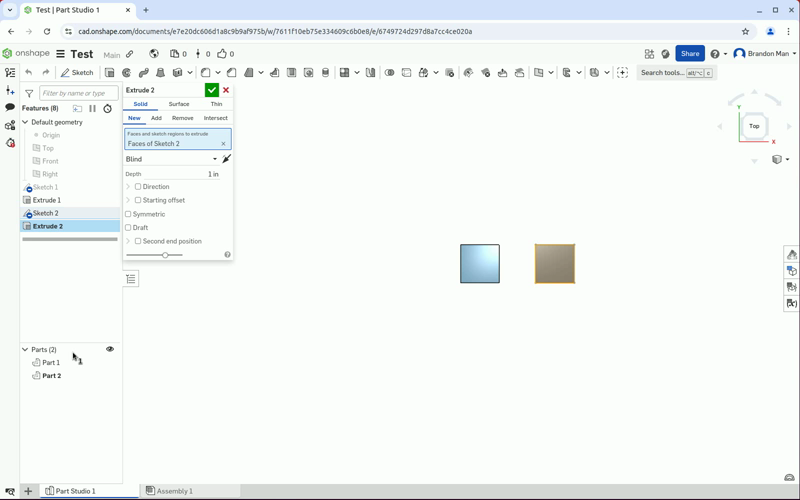
mouse_move(143, 106)
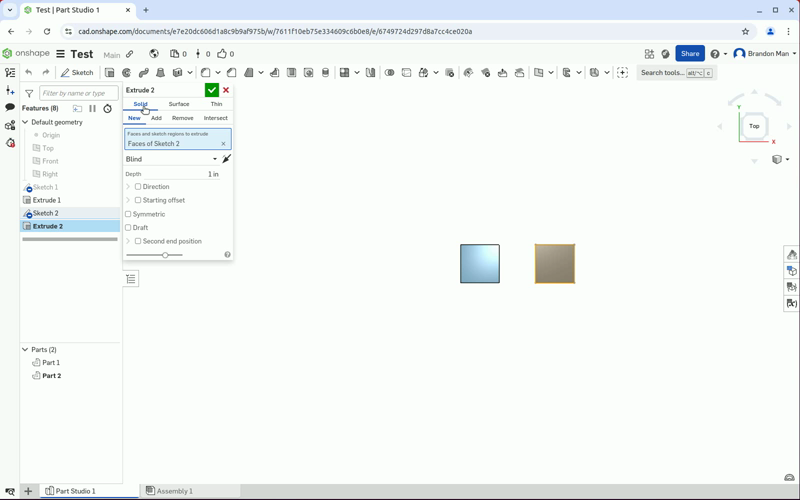
click(143, 106)
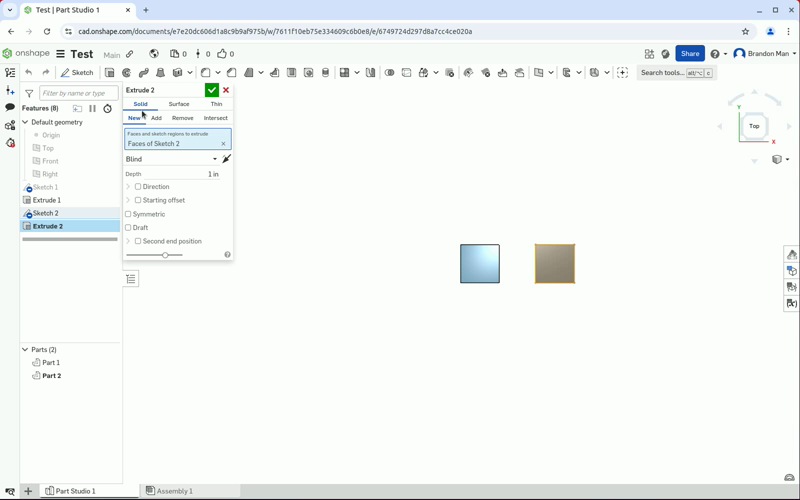
mouse_move(137, 120)
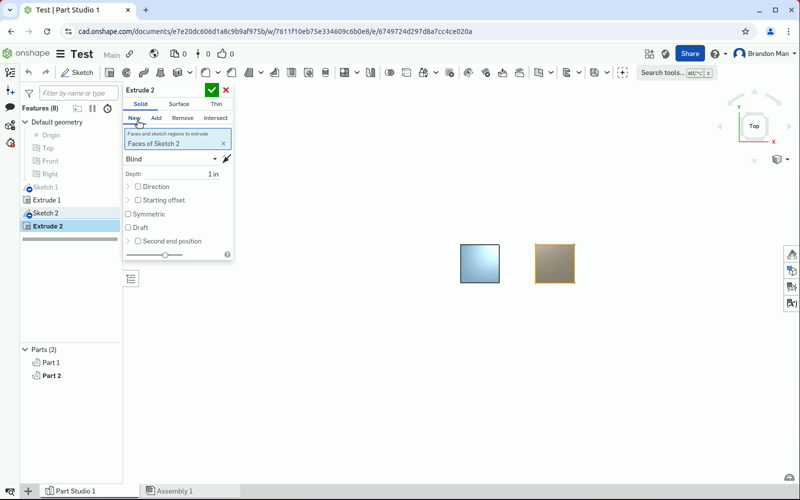
click(137, 120)
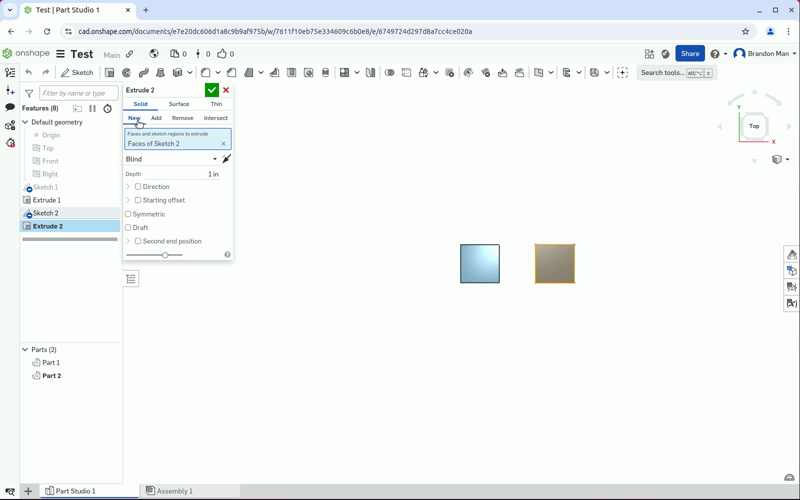
key(tab, 4)
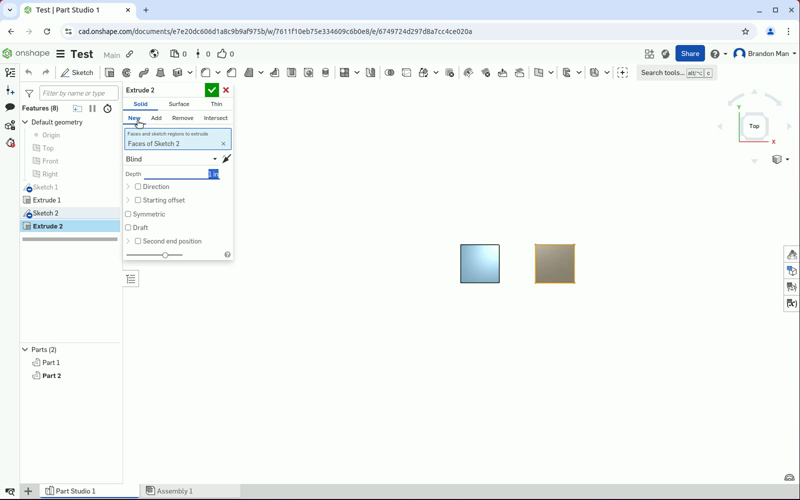
text(7.703)
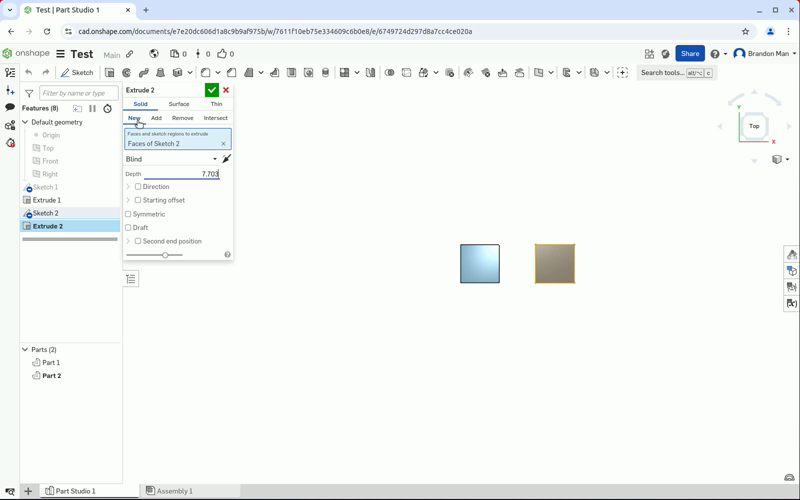
key(enter)
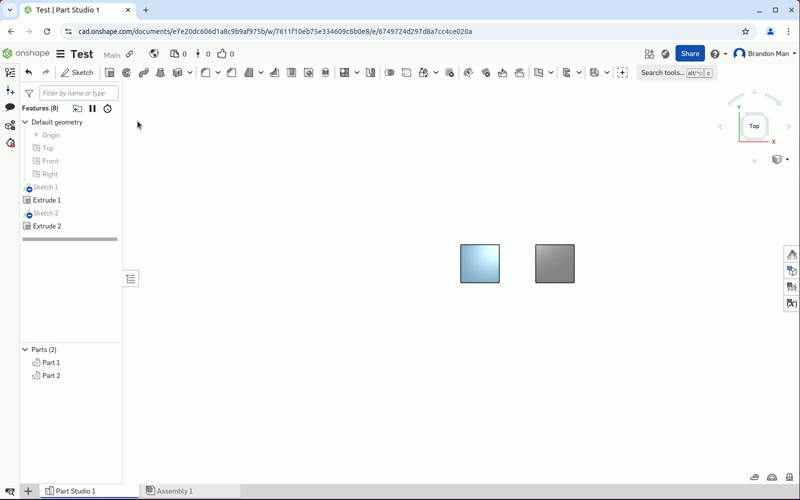
key(shift+h)
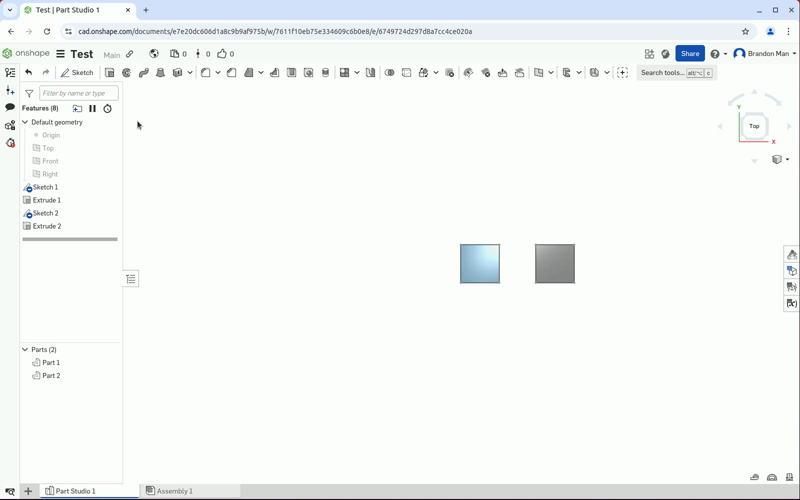
key(shift+h)
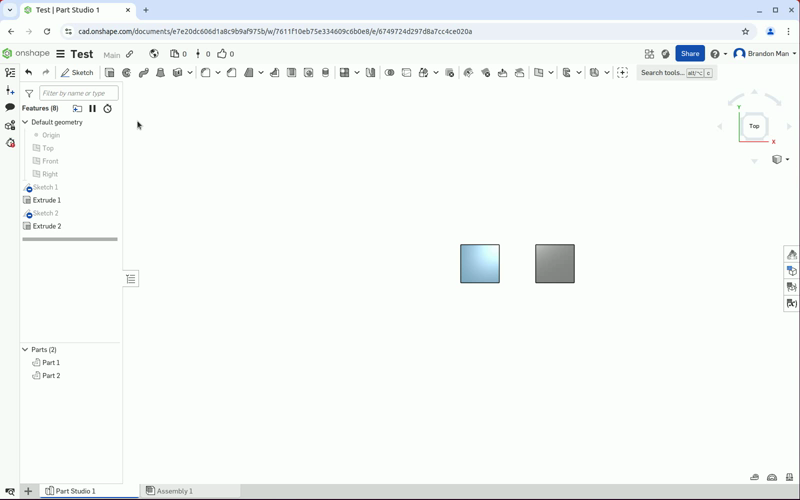
mouse_move(73, 189)
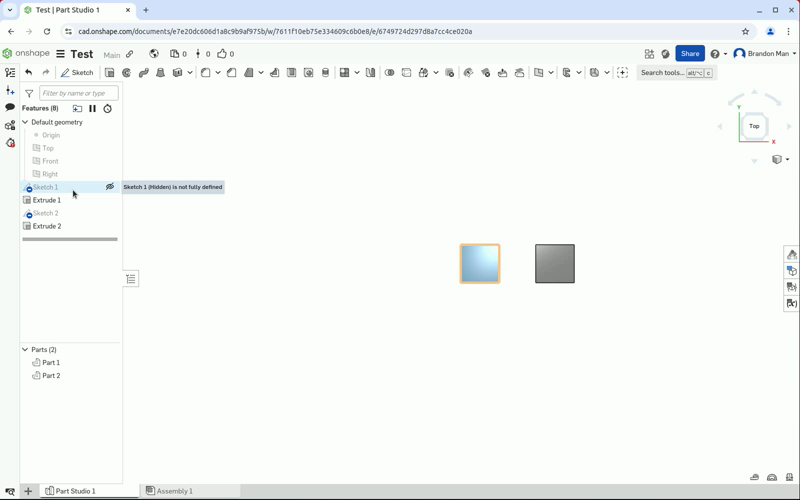
click(73, 189)
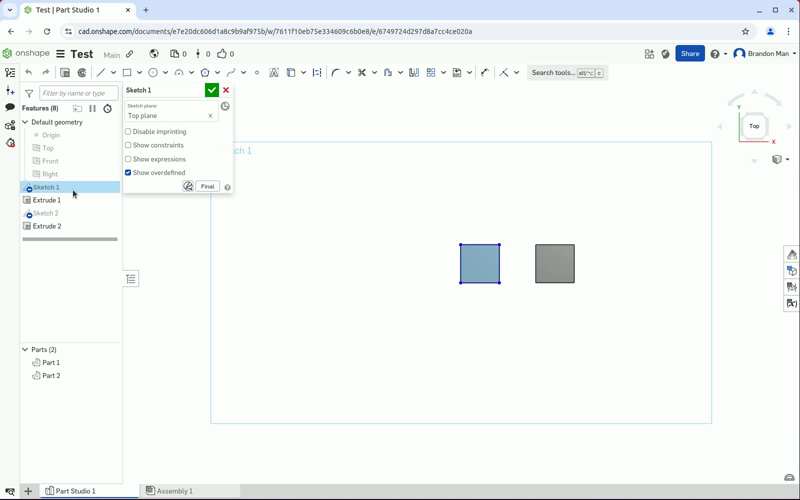
mouse_move(229, 92)
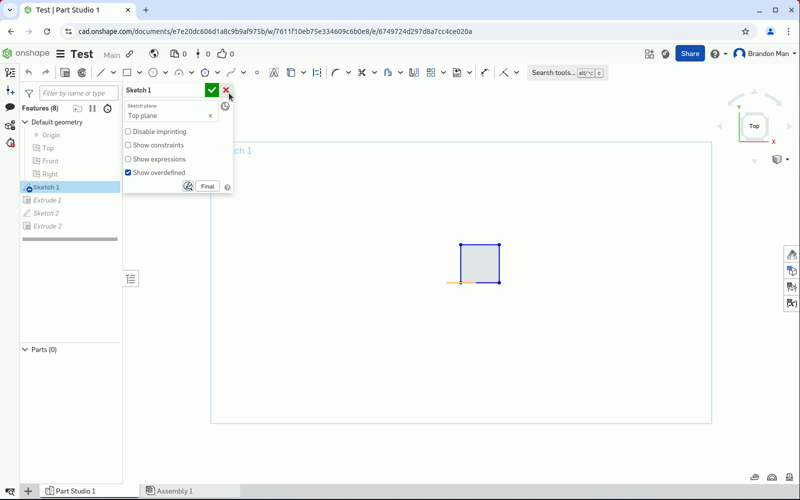
click(229, 92)
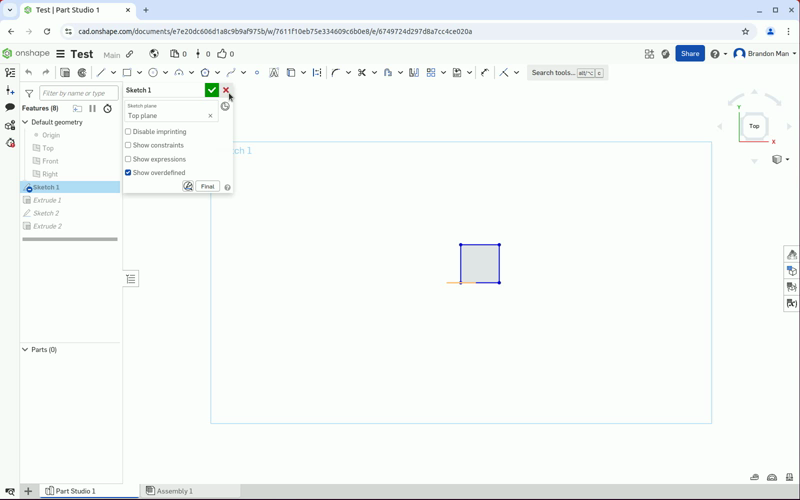
key(shift+s)
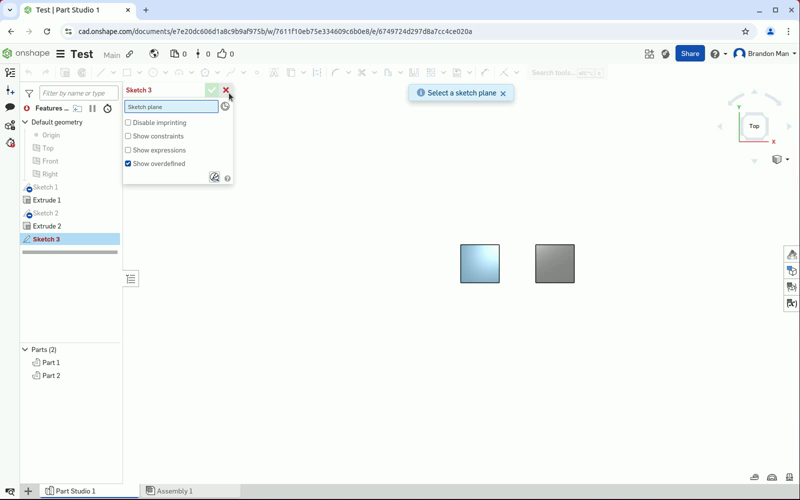
mouse_move(73, 150)
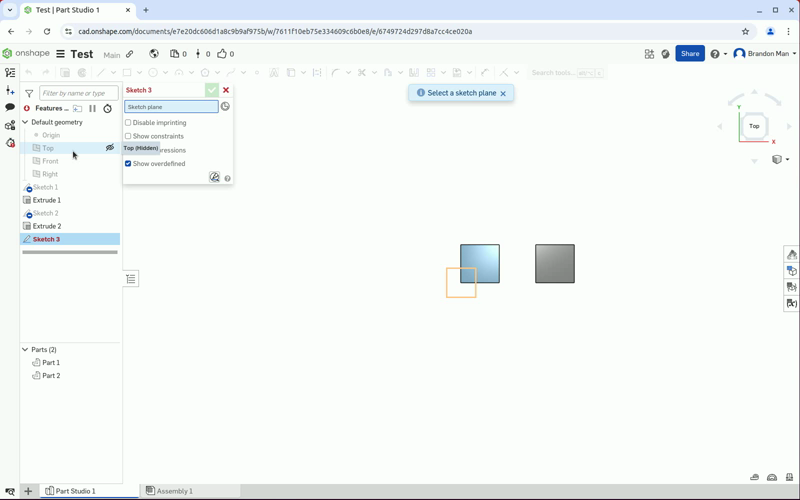
click(73, 150)
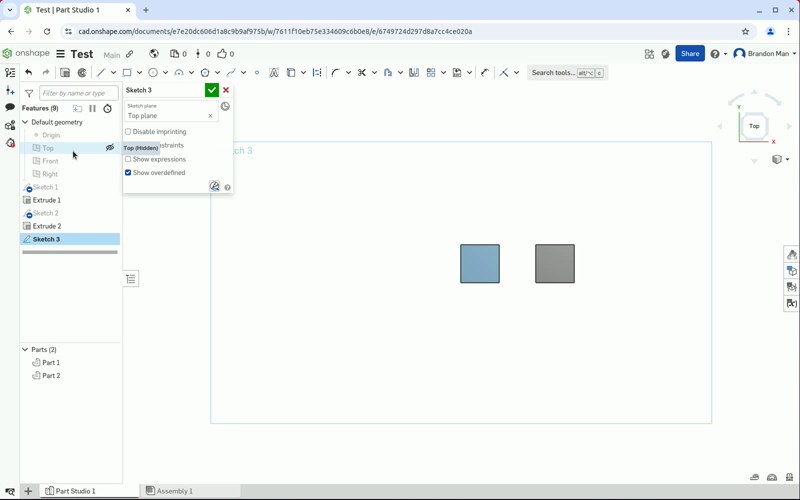
mouse_move(73, 352)
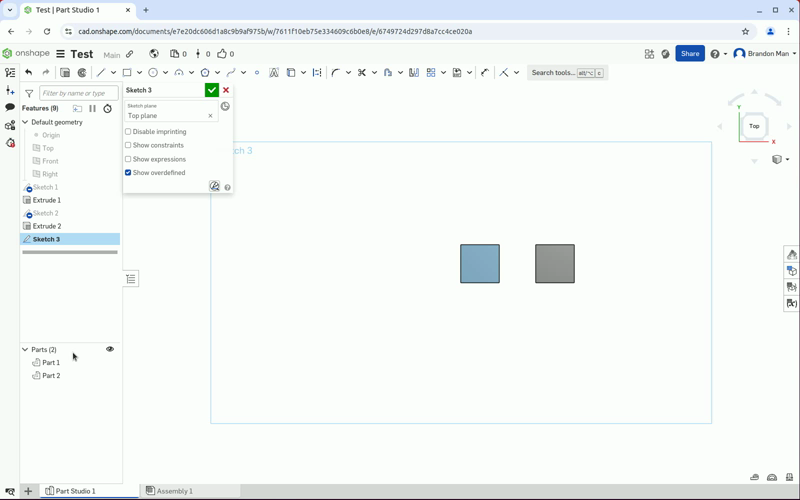
key(y)
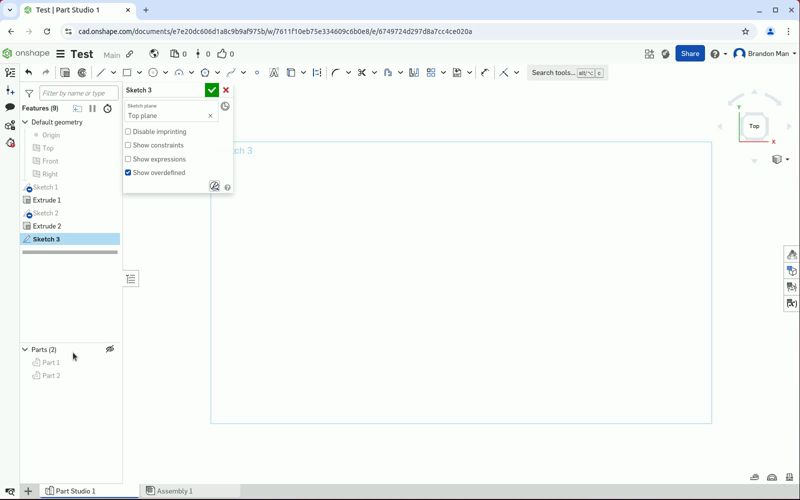
key(l)
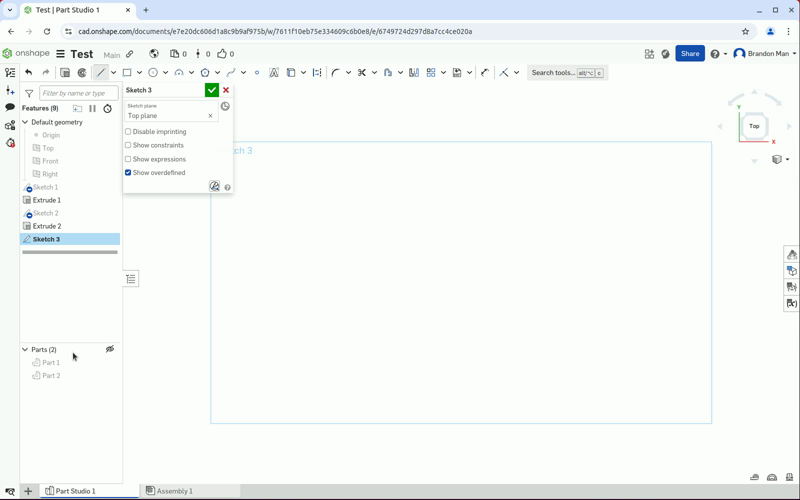
key_down(shift)
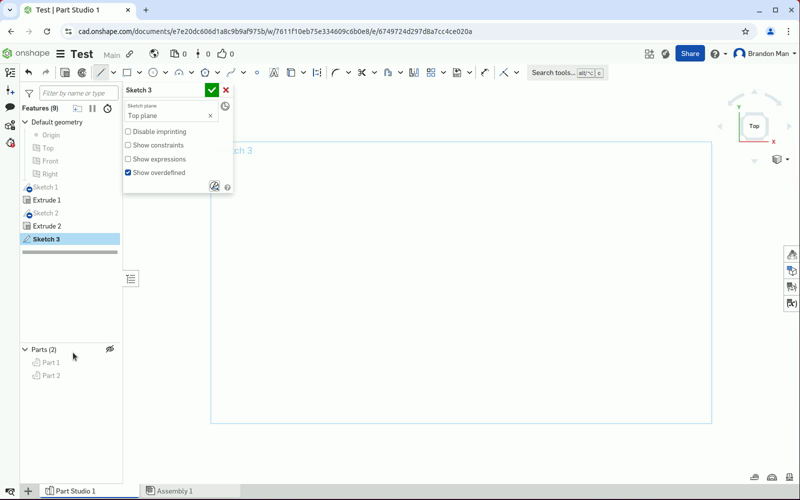
mouse_move(498, 245)
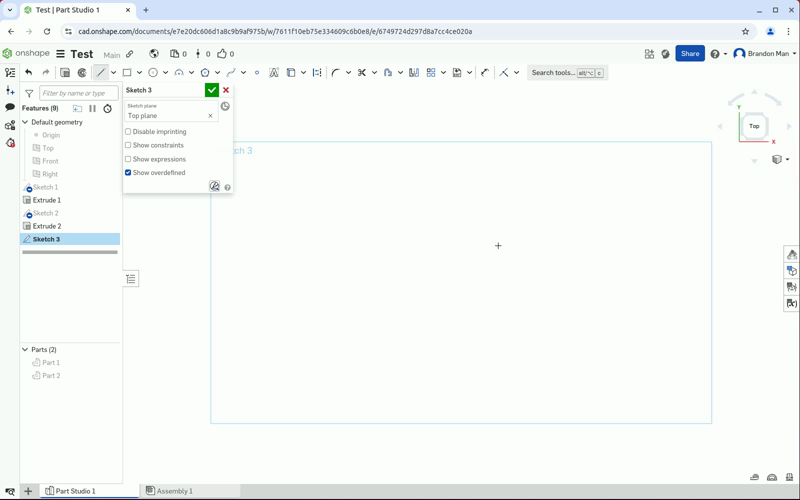
click(498, 245)
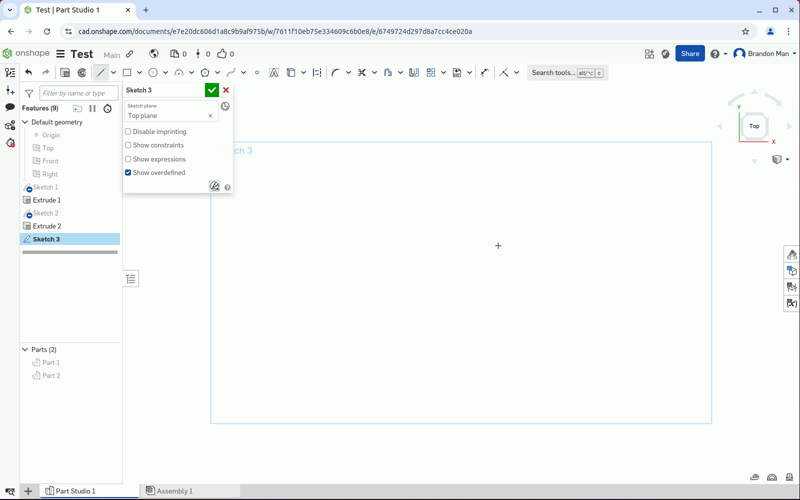
key_up(shift)
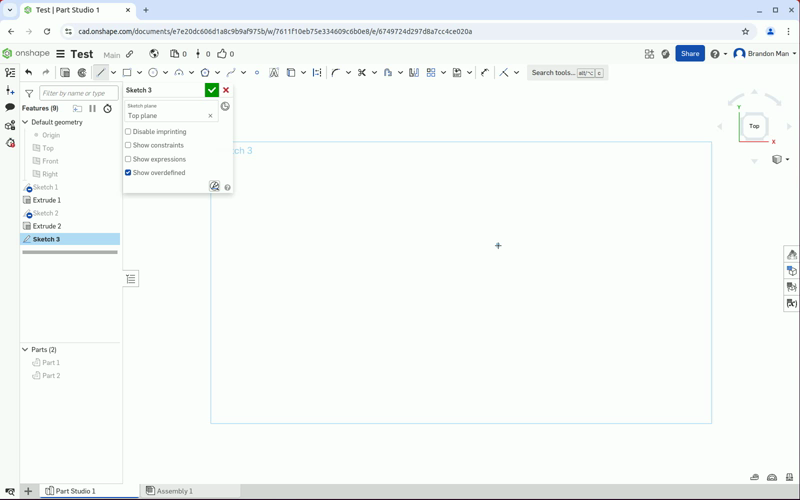
key_down(shift)
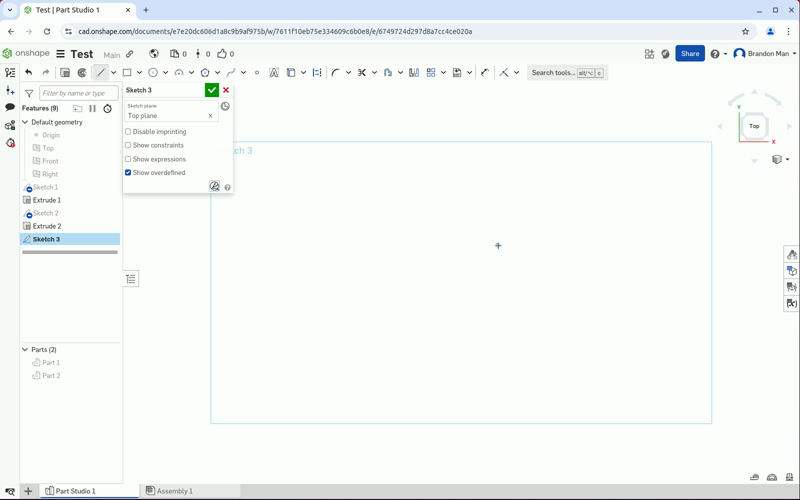
mouse_move(528, 245)
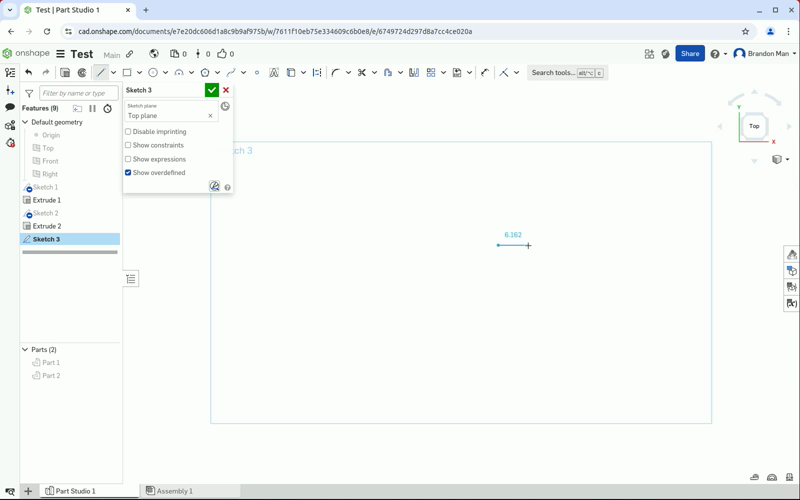
mouse_move(536, 245)
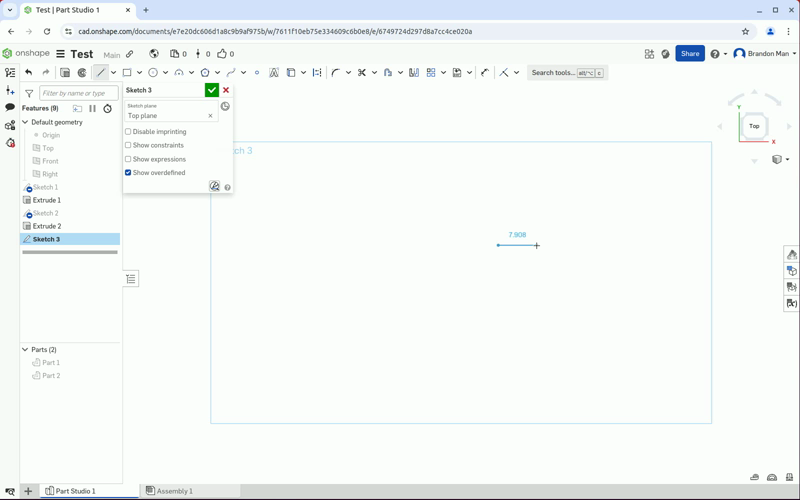
click(536, 245)
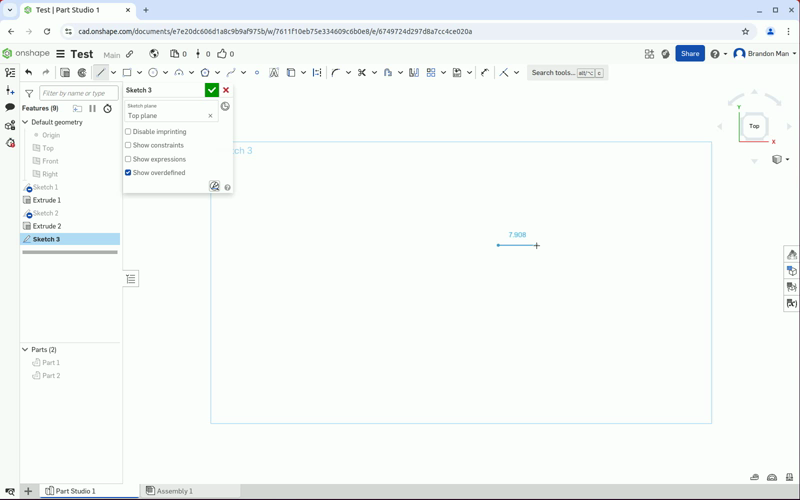
key_up(shift)
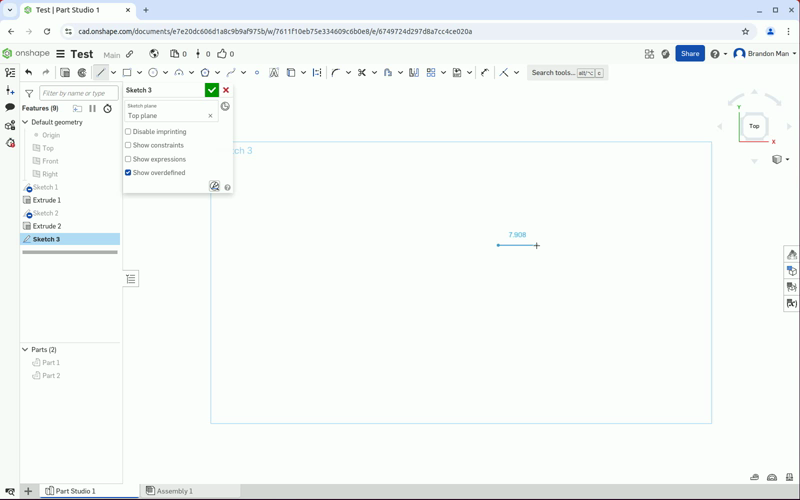
key_down(shift)
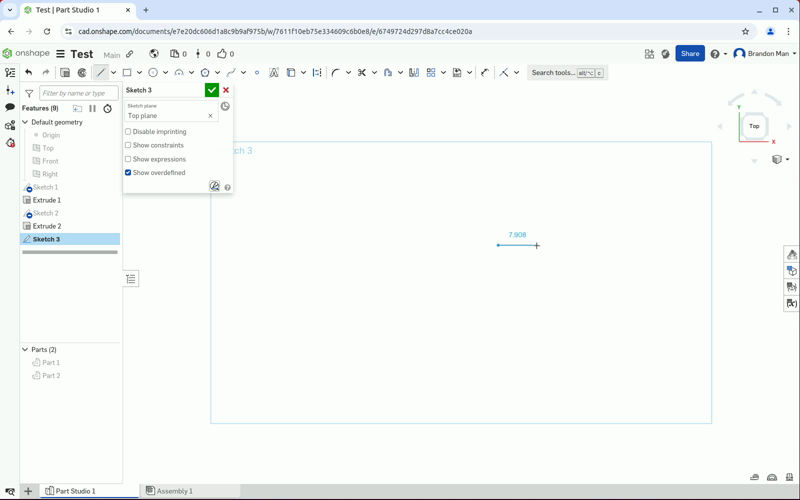
mouse_move(566, 245)
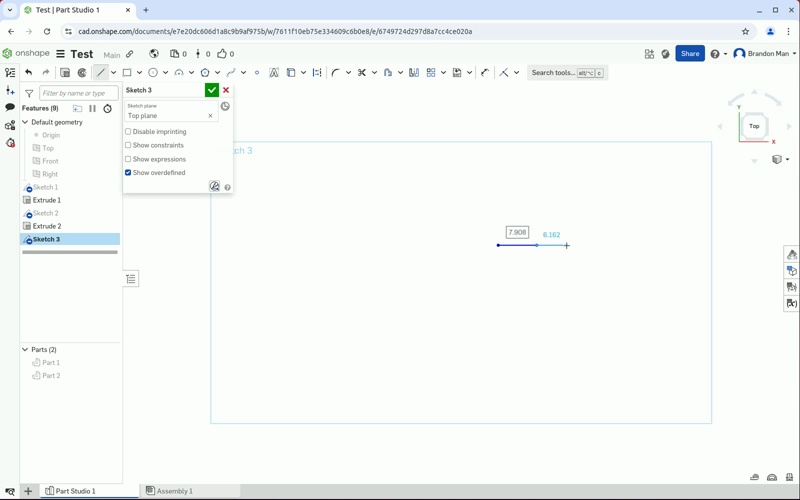
mouse_move(536, 207)
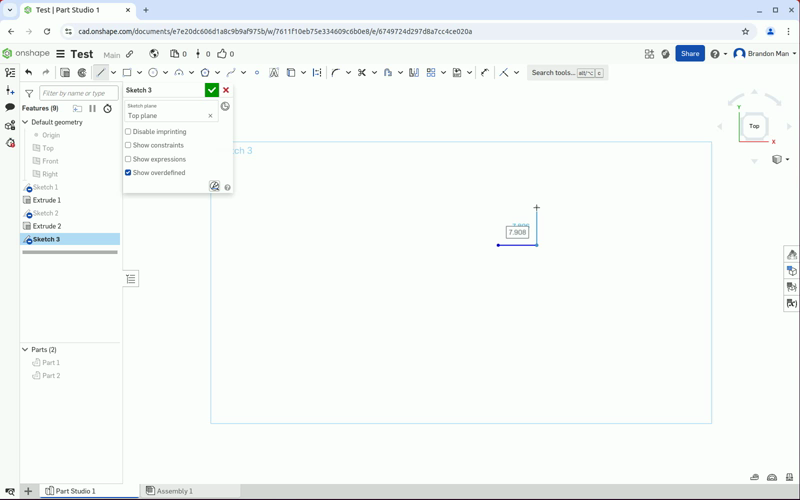
click(536, 207)
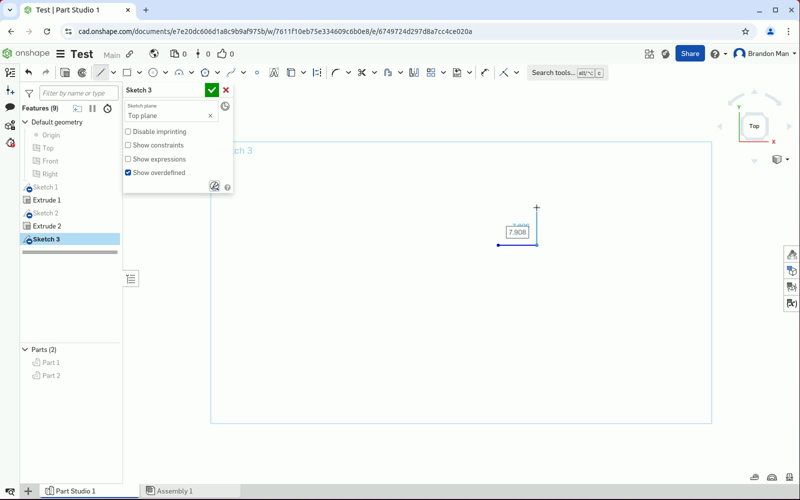
key_up(shift)
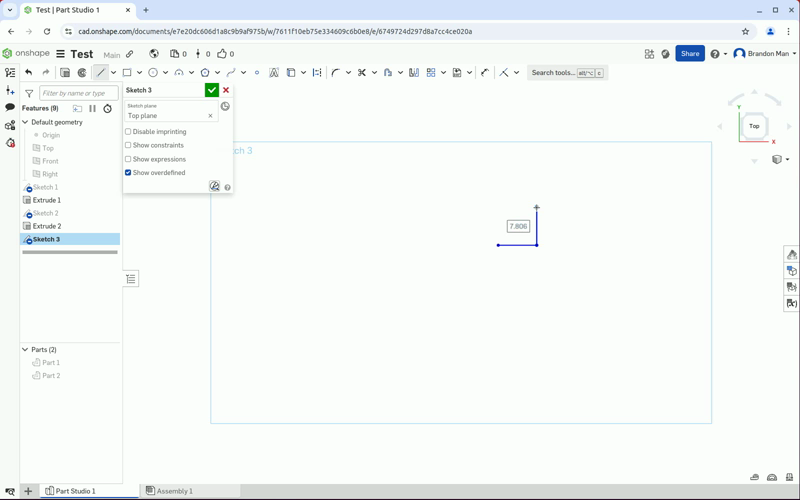
key_down(shift)
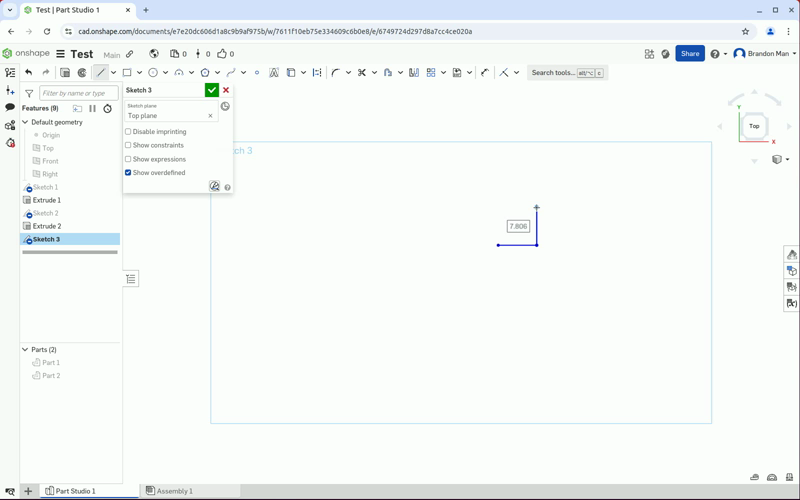
mouse_move(566, 207)
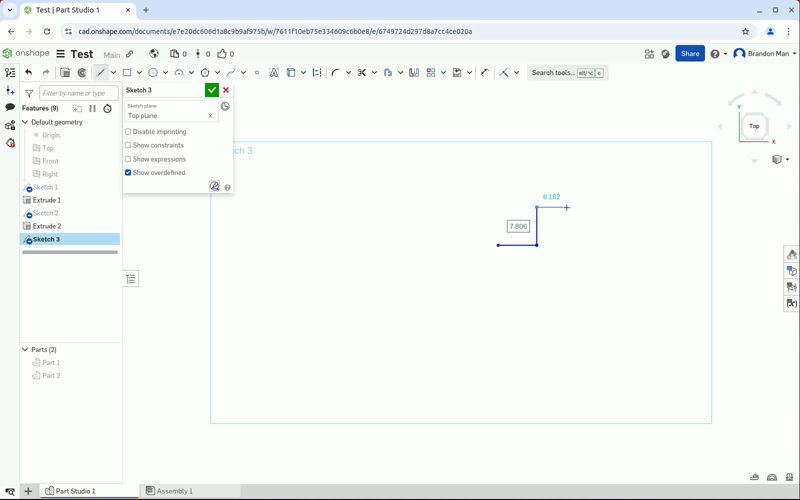
mouse_move(498, 207)
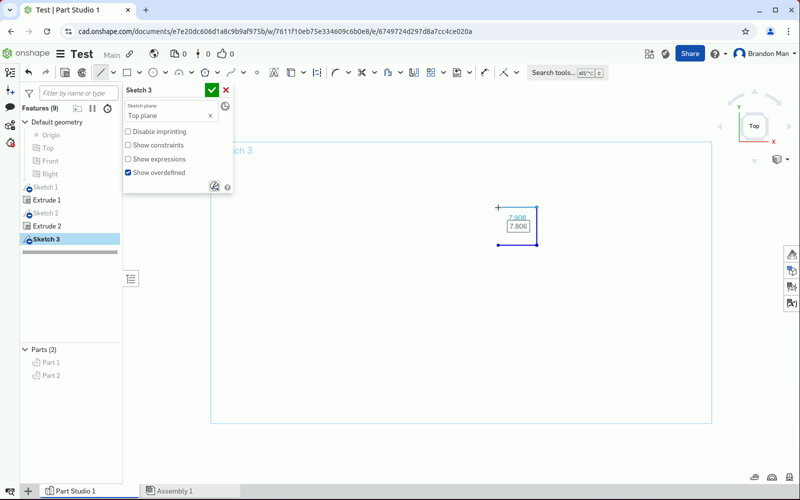
click(498, 207)
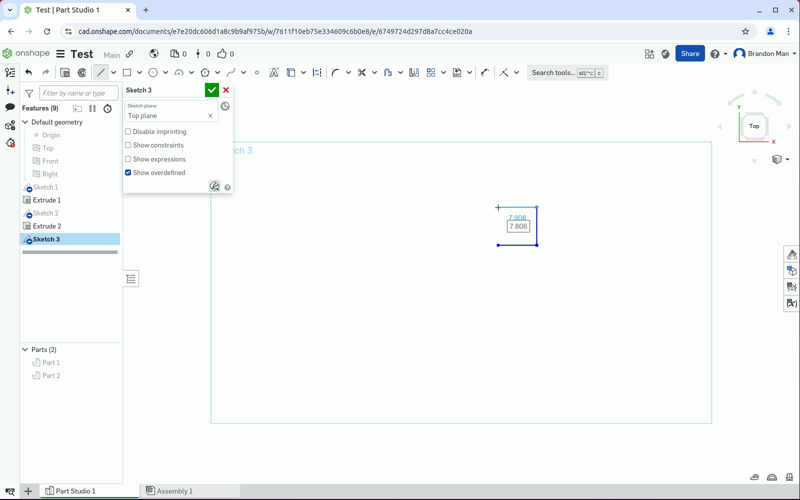
key_up(shift)
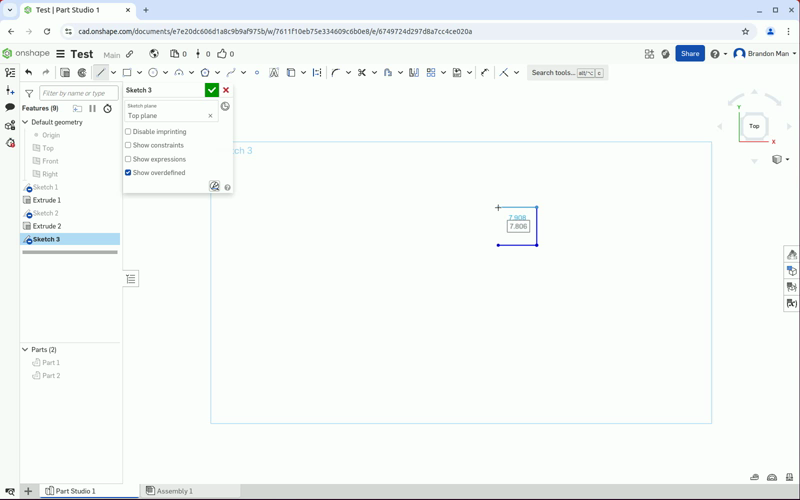
mouse_move(528, 207)
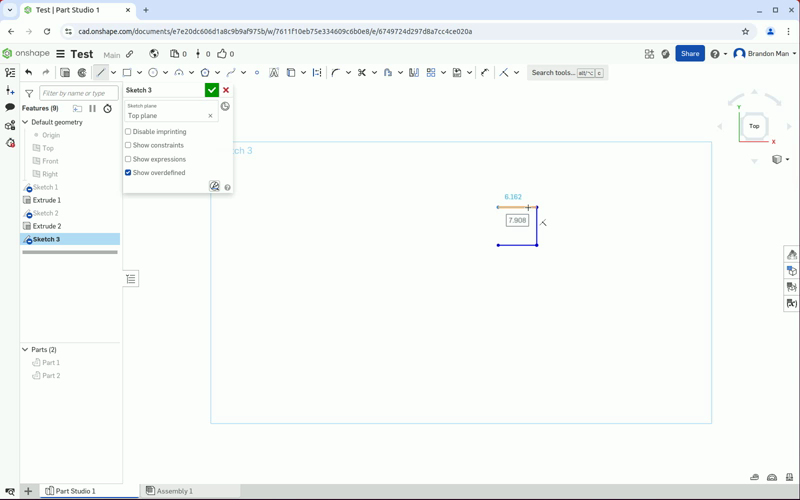
key_down(shift)
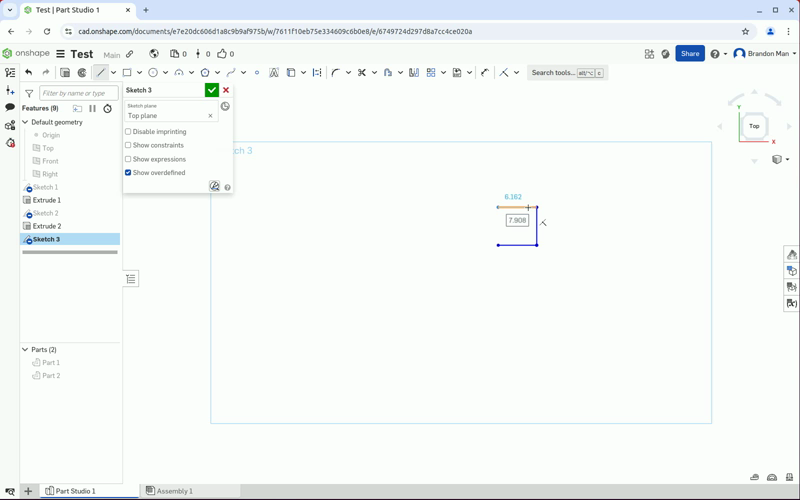
mouse_move(498, 245)
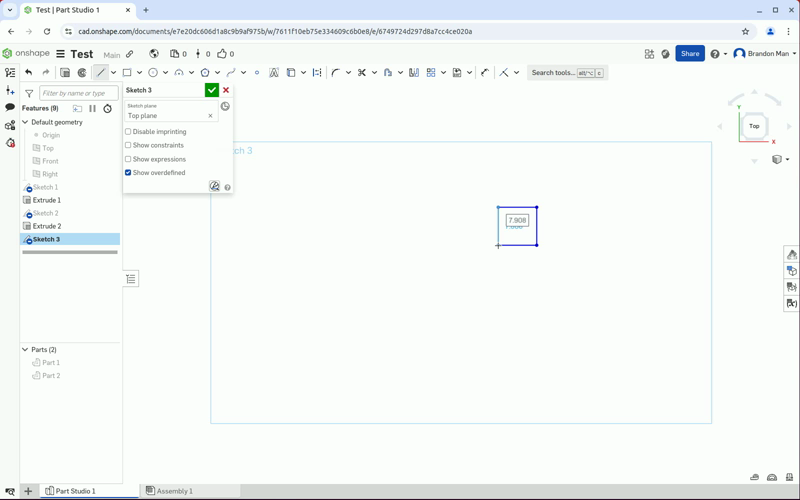
key_up(shift)
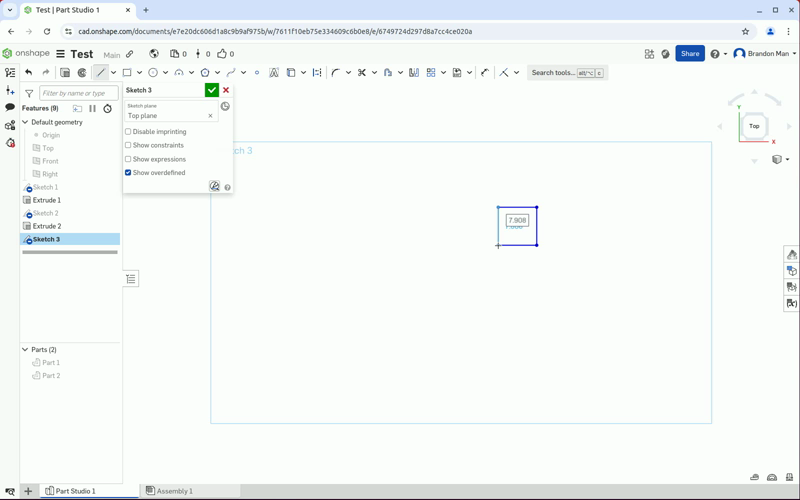
click(498, 245)
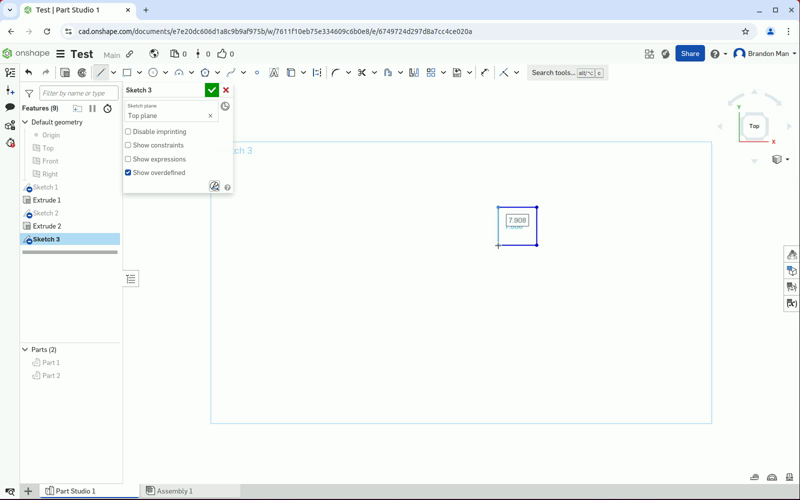
key(esc)
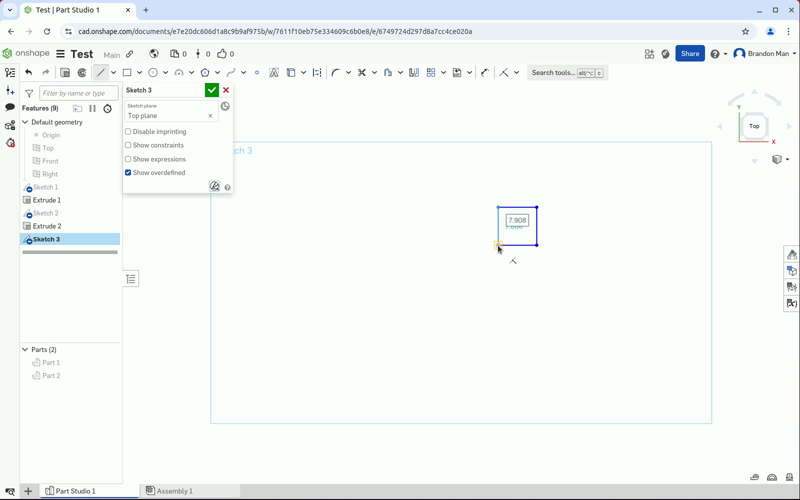
mouse_move(505, 214)
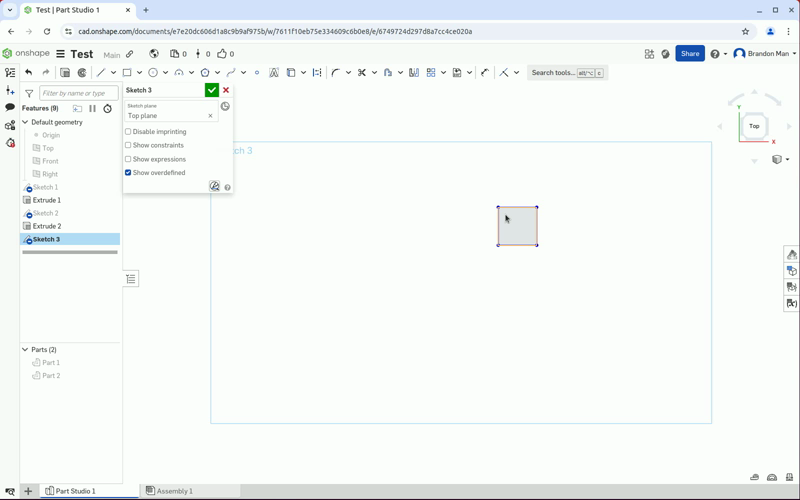
scroll(6)
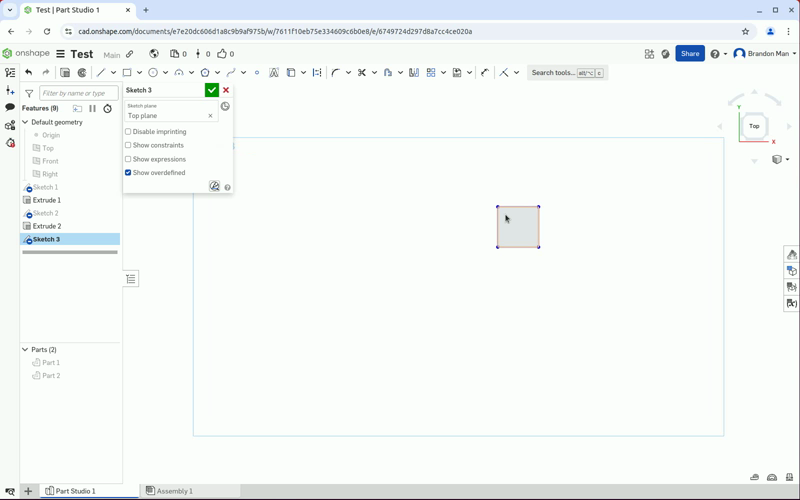
scroll(6)
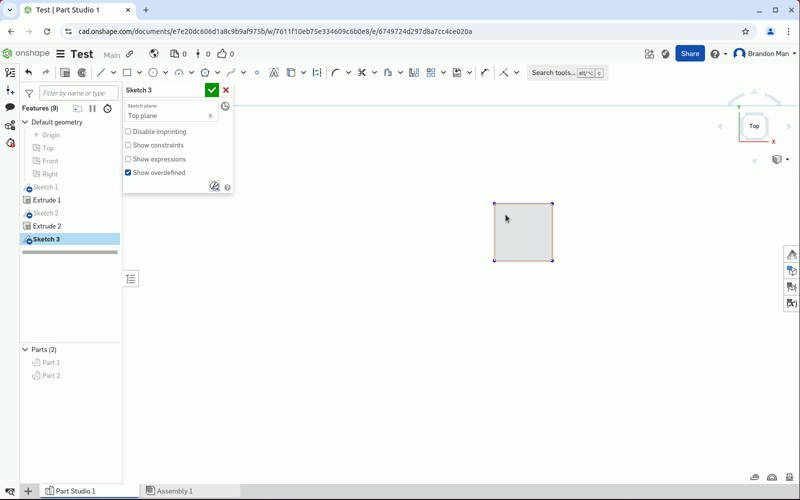
scroll(6)
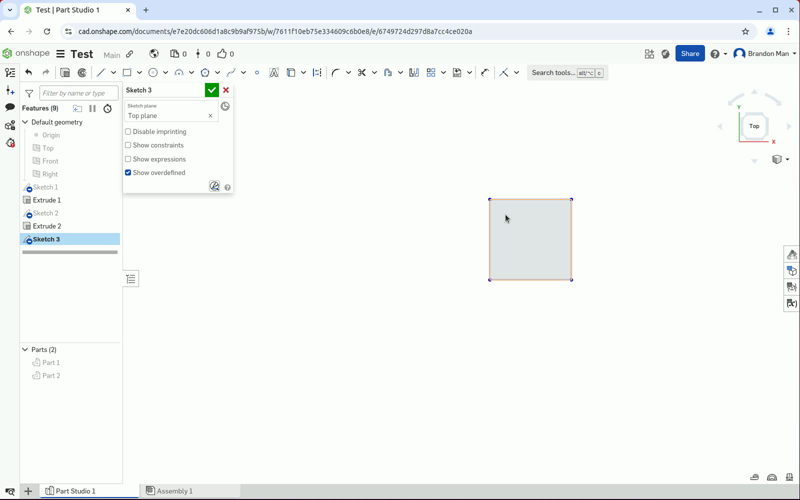
scroll(6)
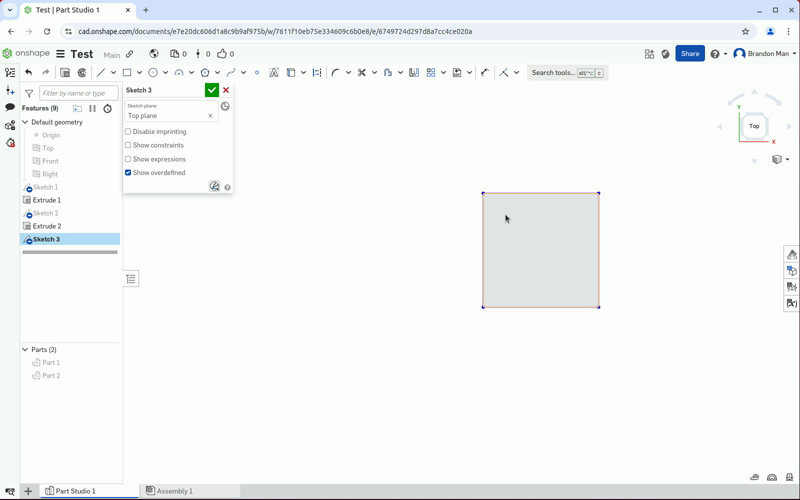
scroll(6)
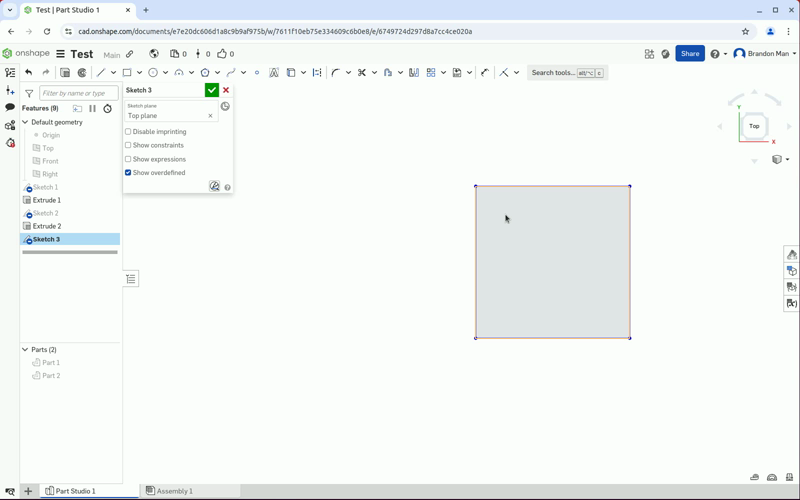
scroll(6)
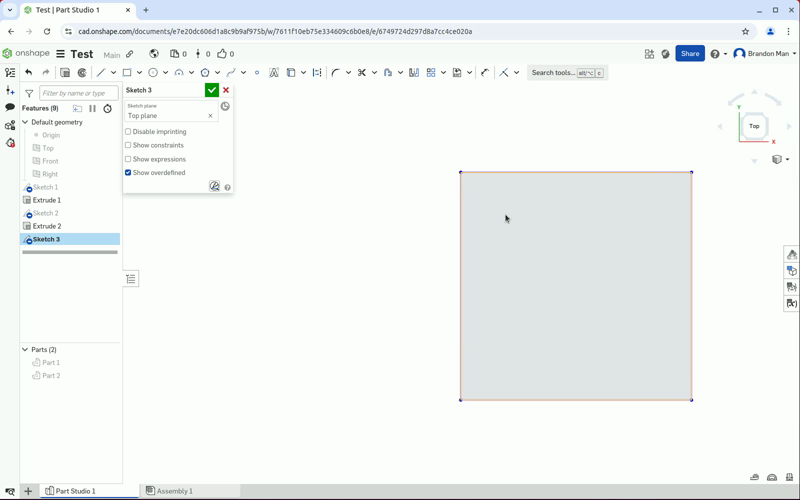
scroll(6)
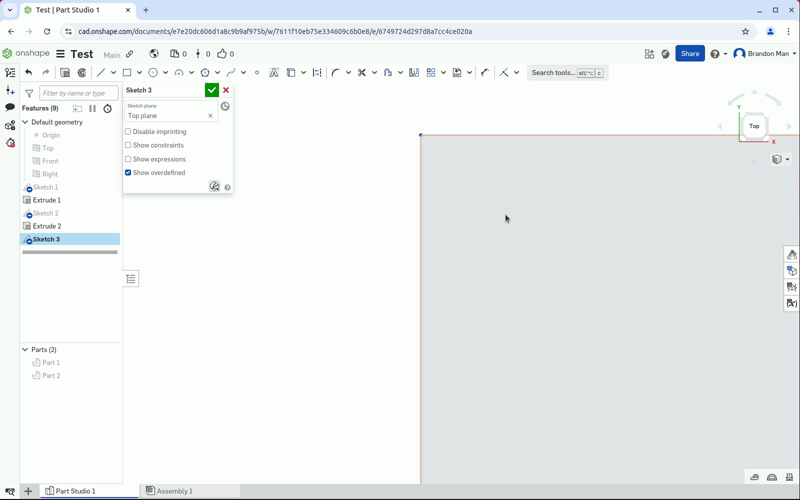
click(505, 214)
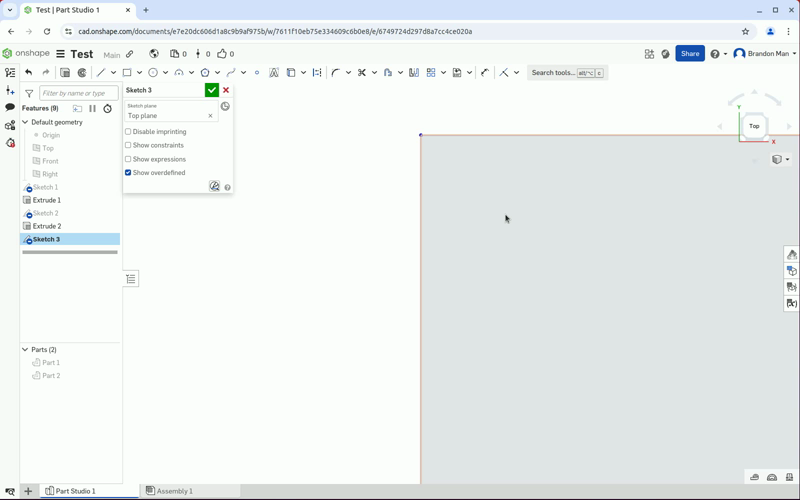
scroll(-6)
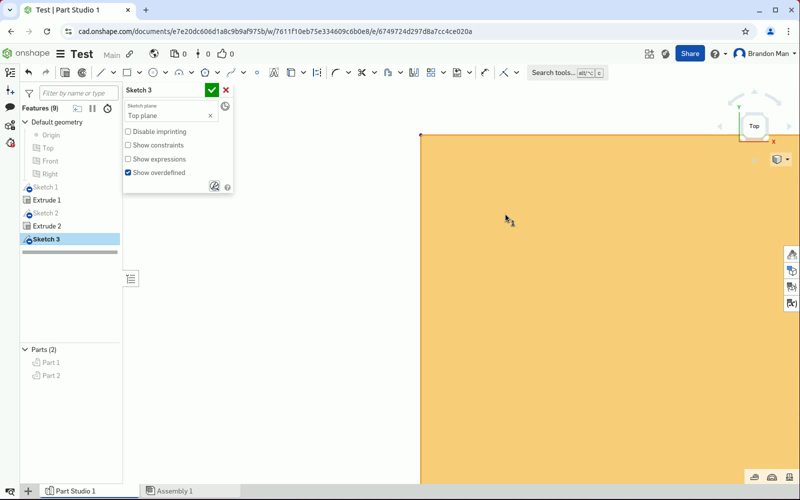
scroll(-6)
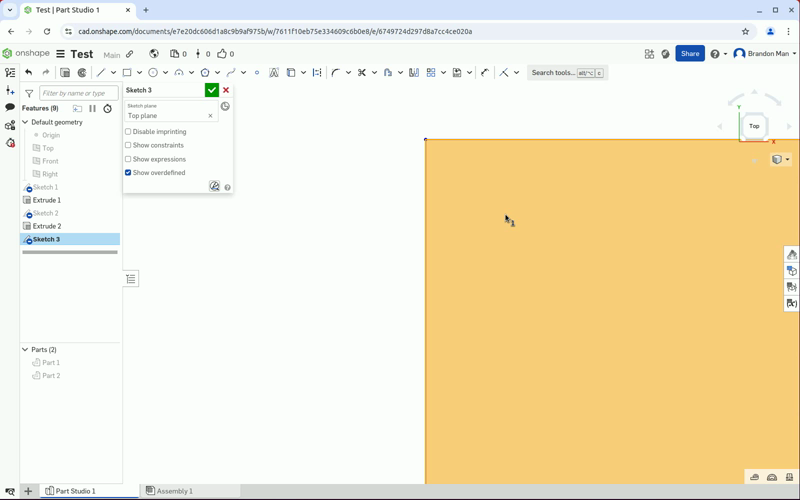
scroll(-6)
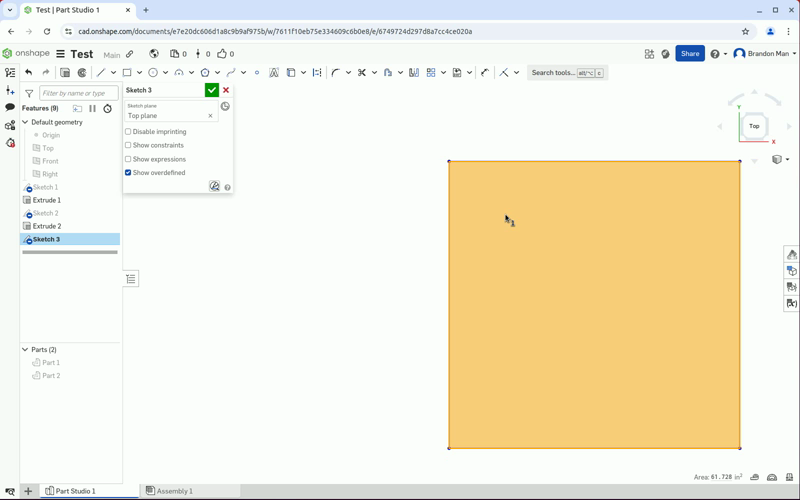
scroll(-6)
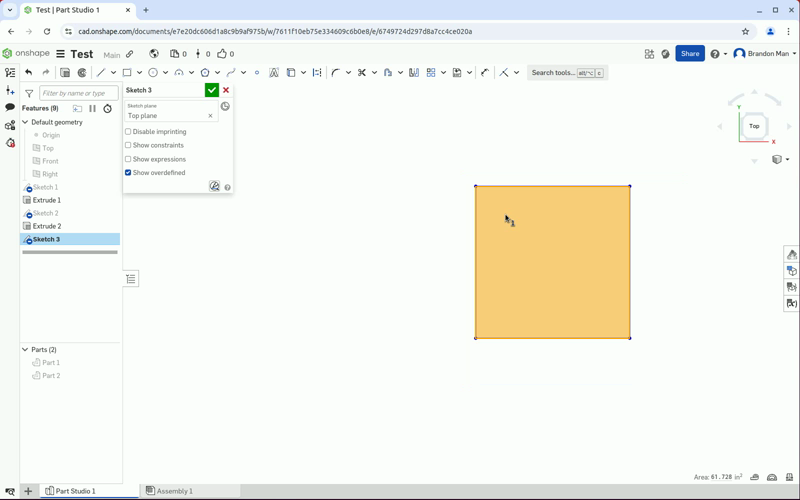
scroll(-6)
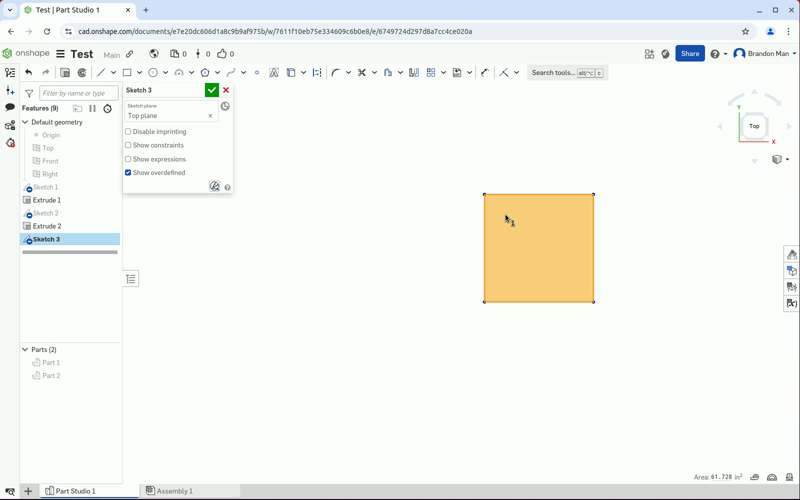
scroll(-6)
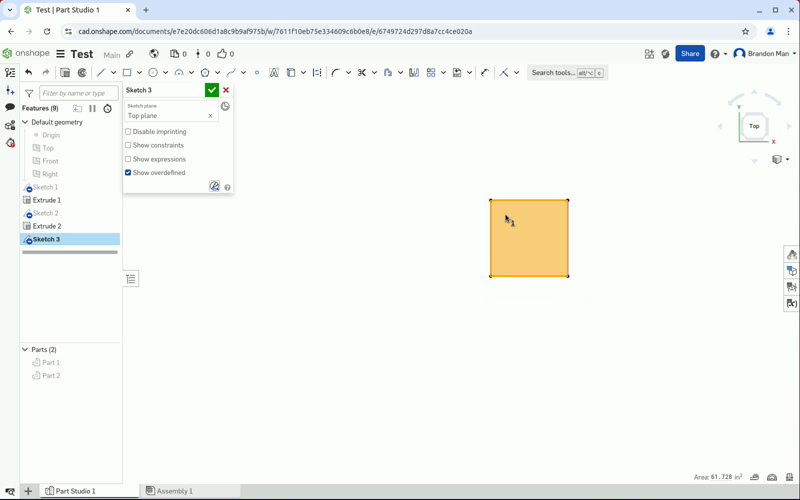
scroll(-6)
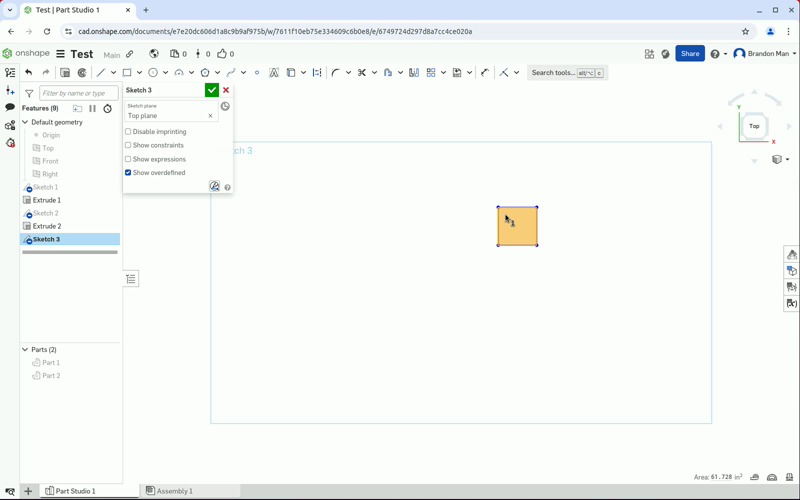
mouse_move(73, 352)
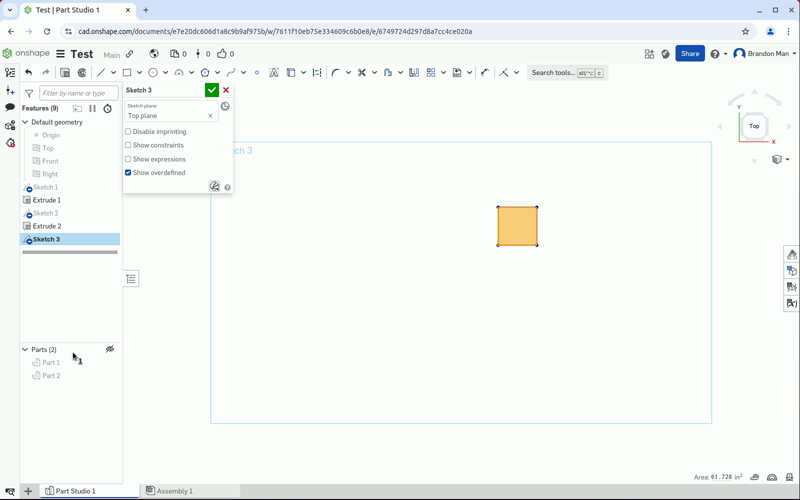
key(shift+y)
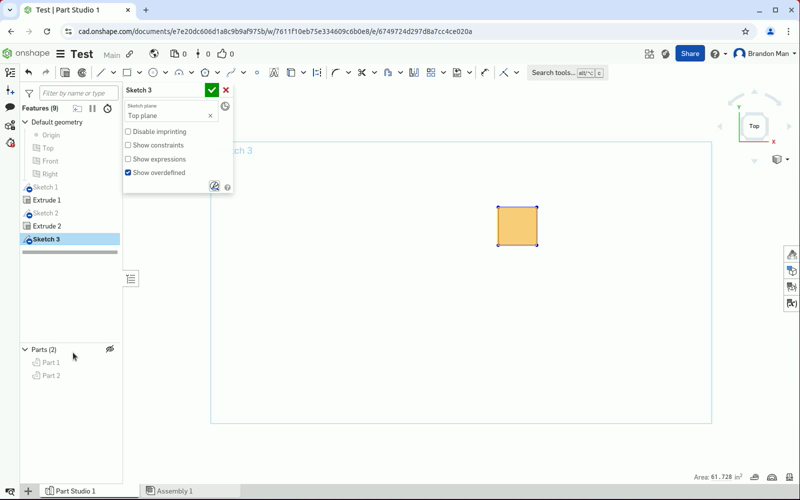
key(shift+e)
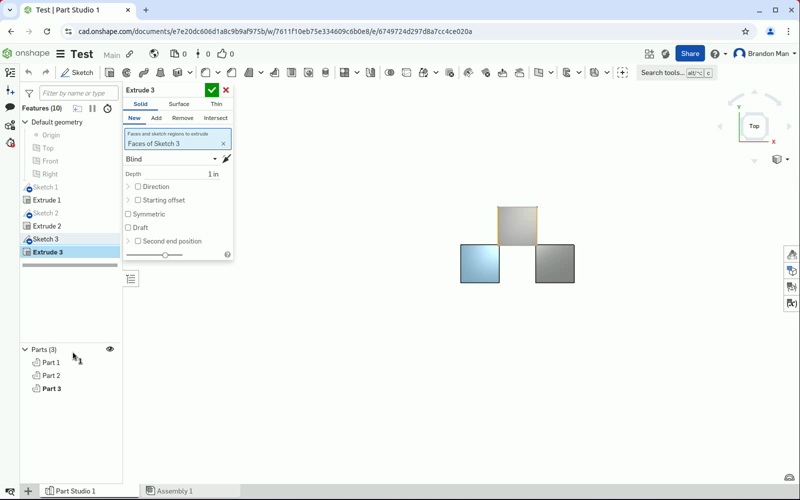
mouse_move(143, 106)
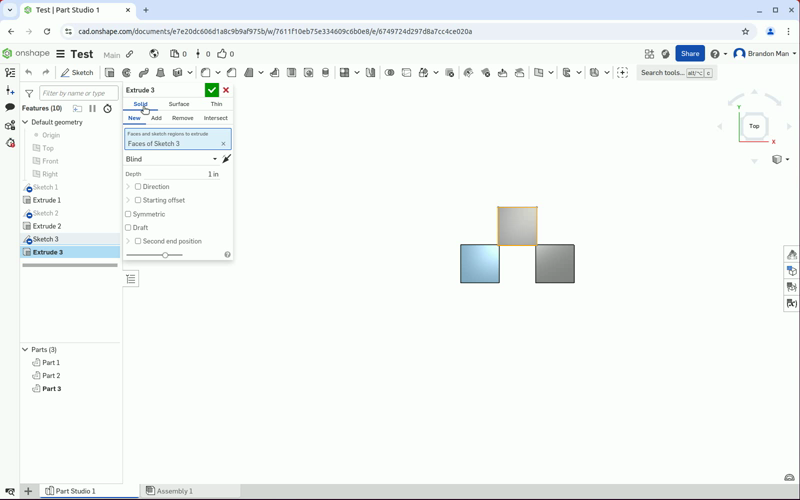
click(143, 106)
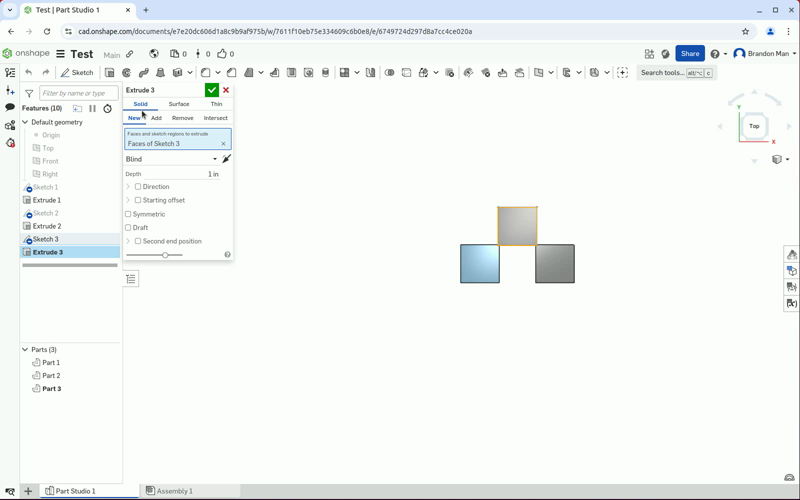
mouse_move(137, 120)
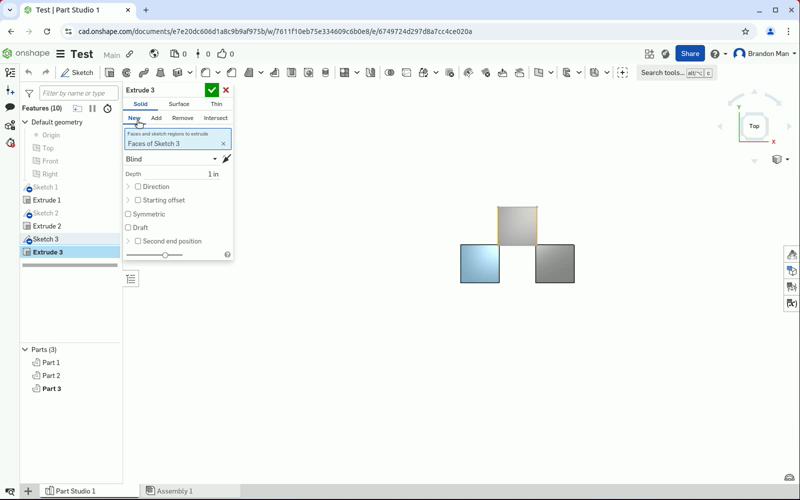
click(137, 120)
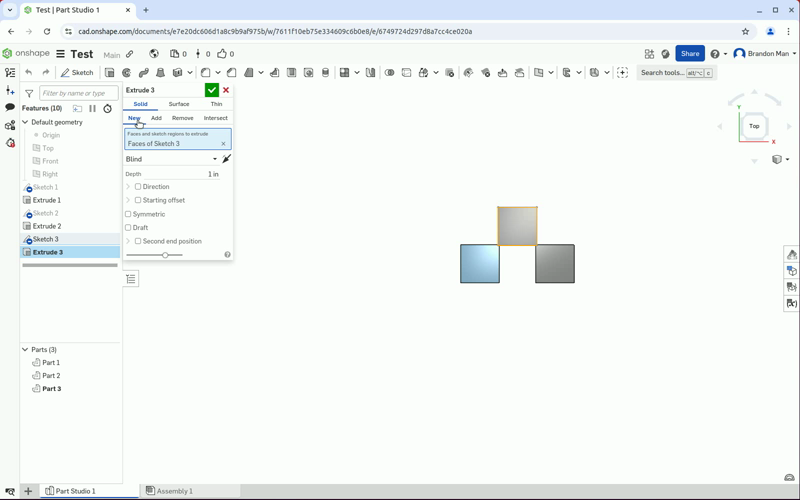
key(tab, 4)
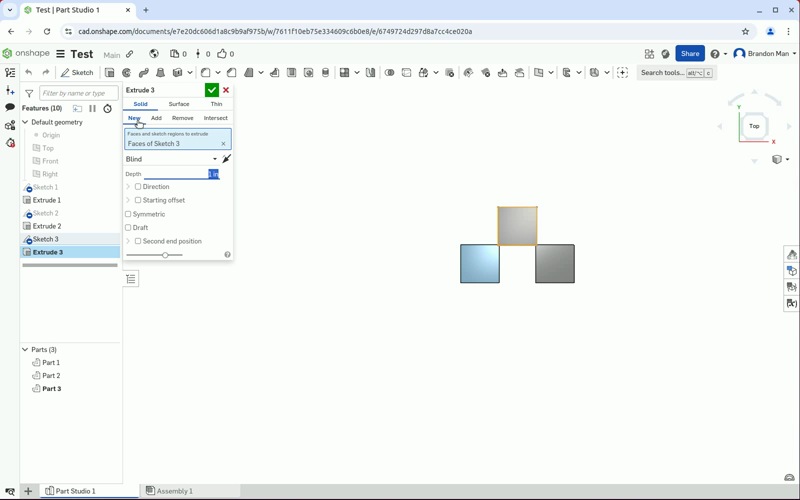
text(7.703)
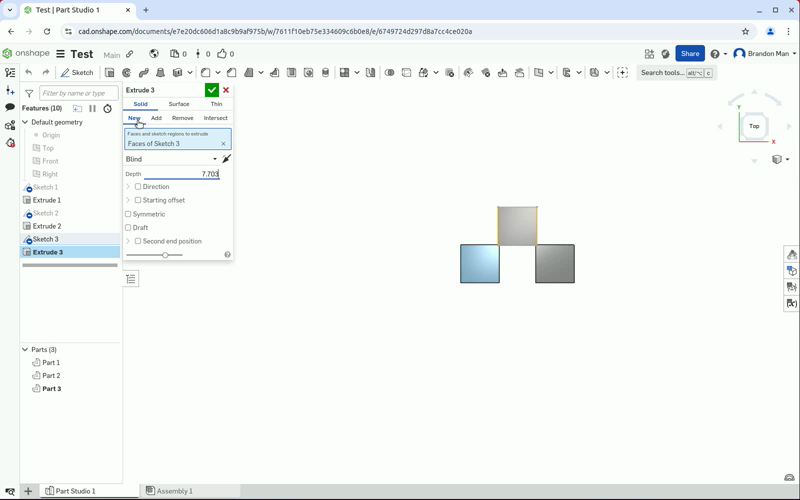
key(enter)
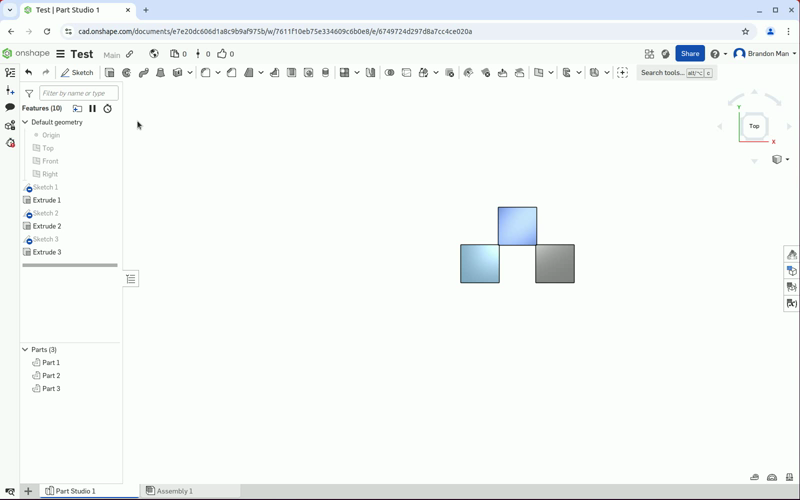
key(shift+h)
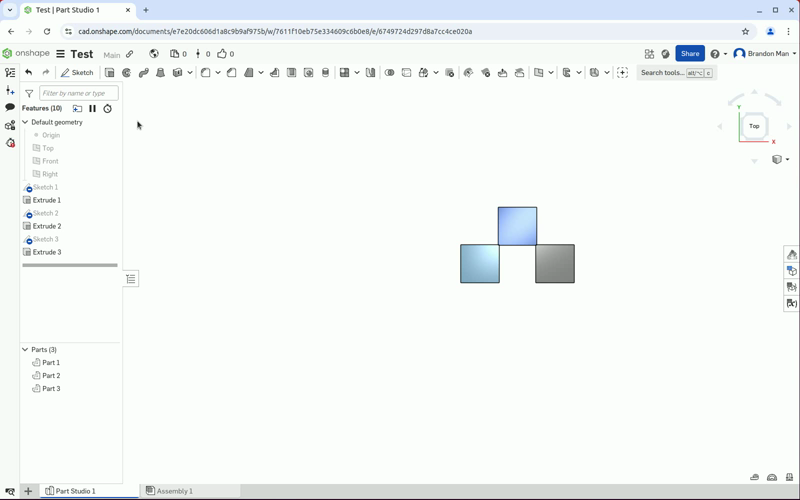
key(shift+h)
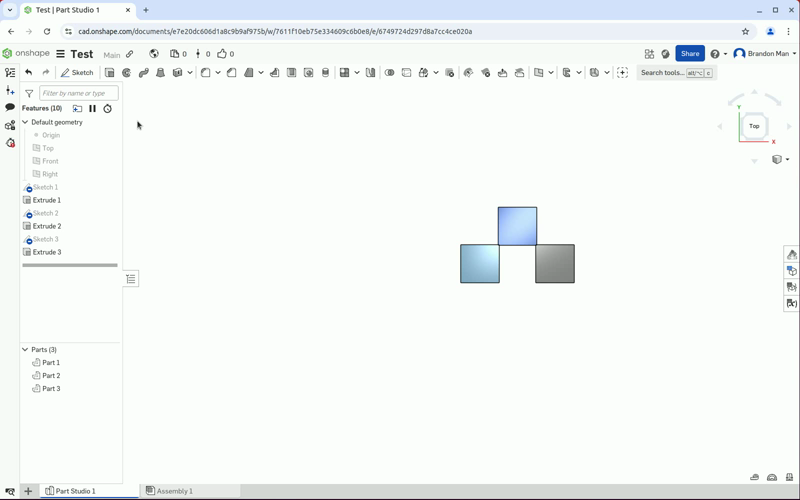
mouse_move(73, 189)
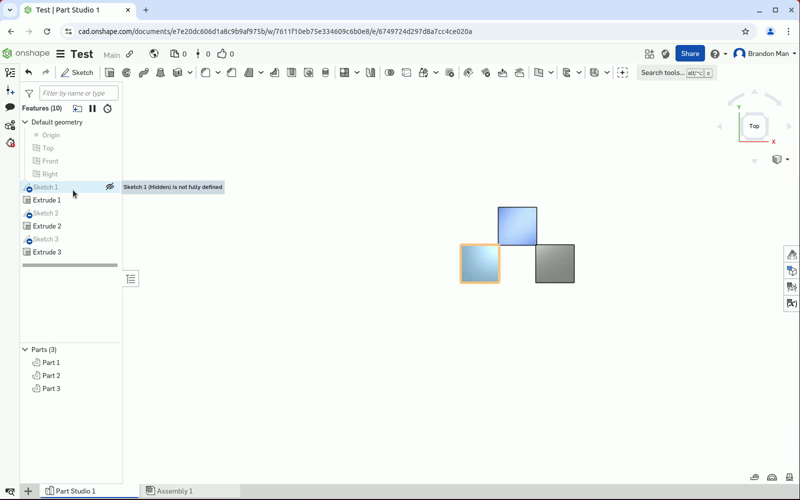
click(73, 189)
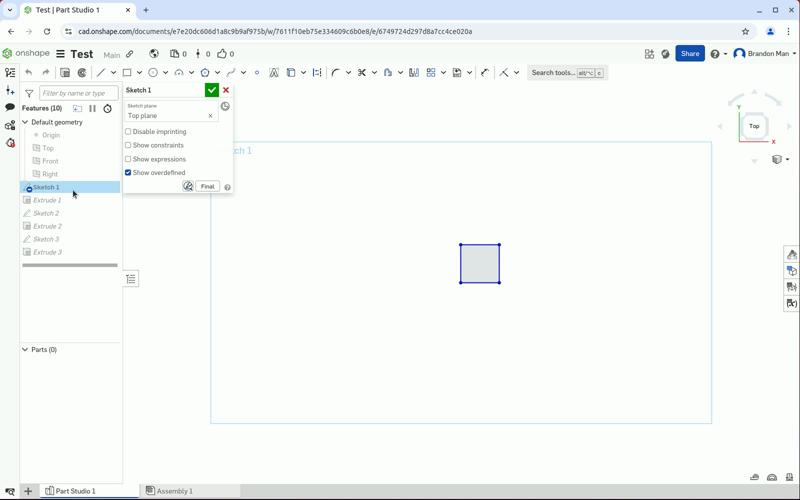
mouse_move(229, 92)
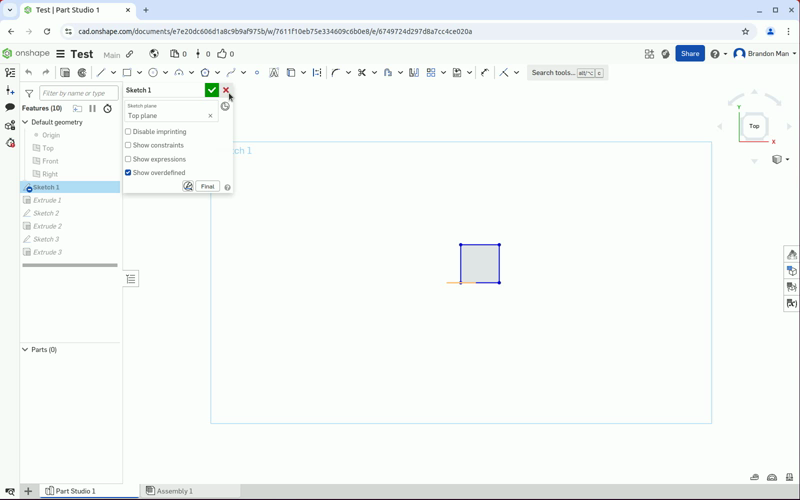
click(229, 92)
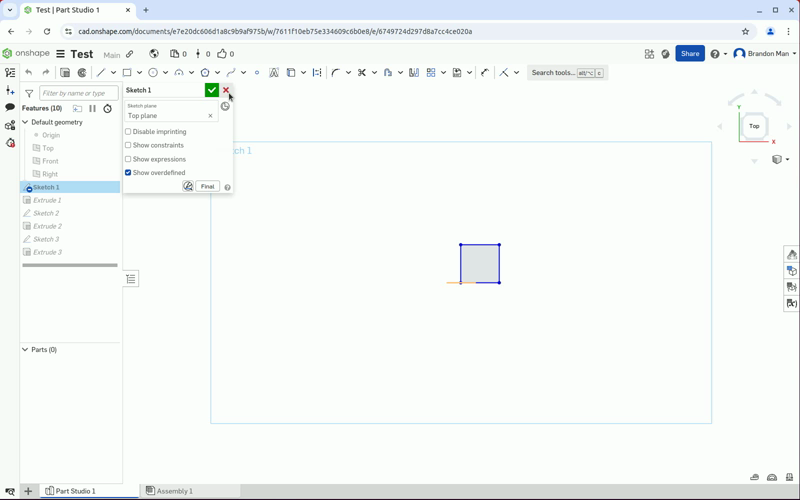
key(shift+s)
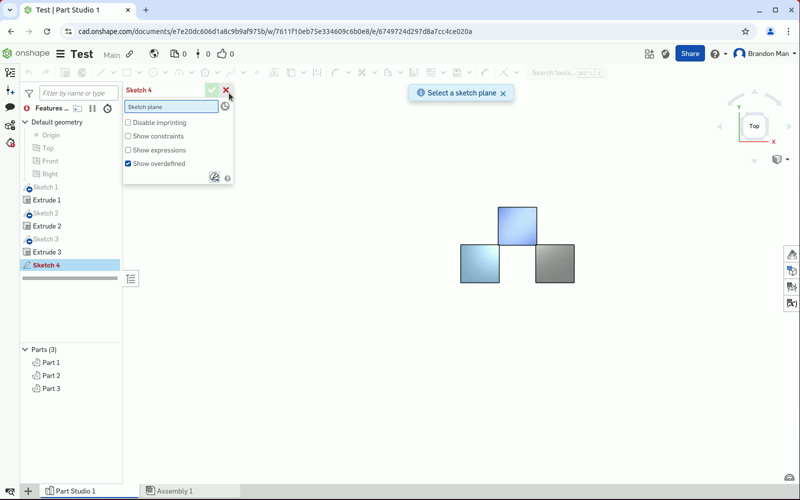
mouse_move(73, 150)
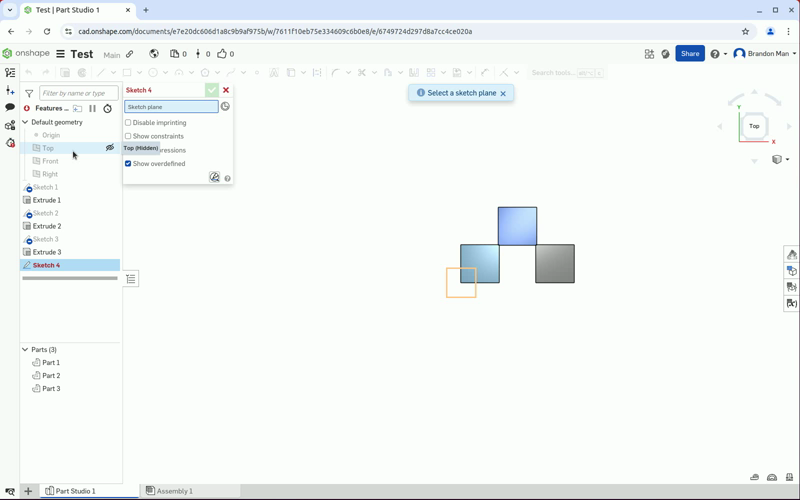
click(73, 150)
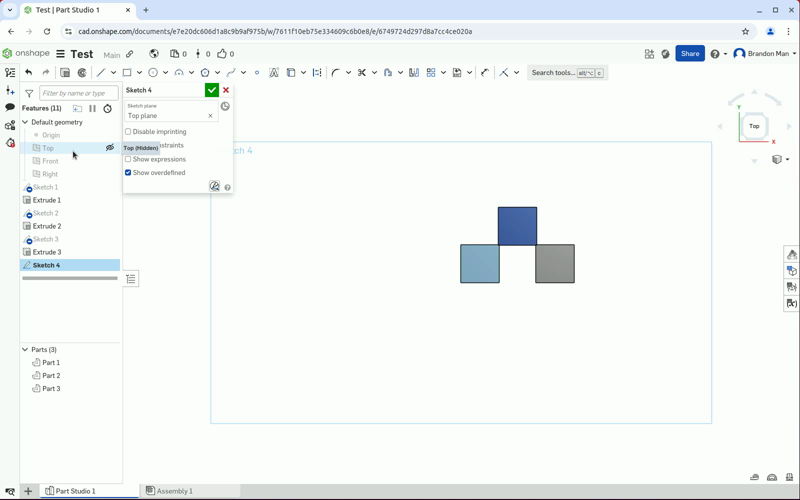
mouse_move(73, 352)
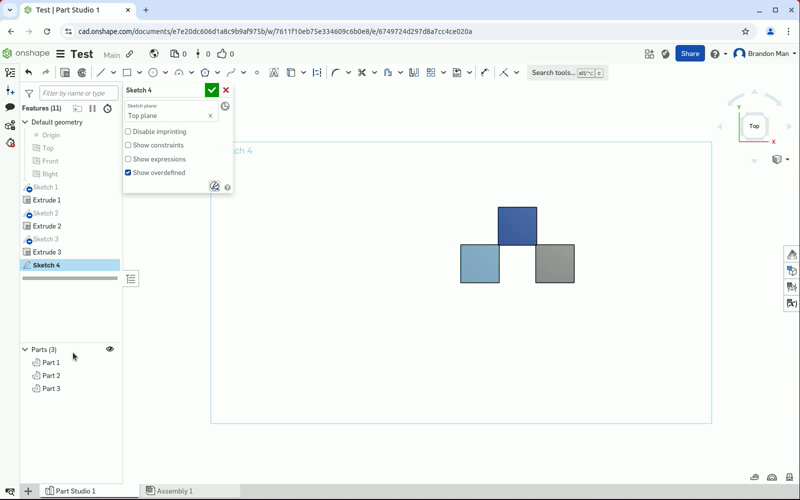
key(y)
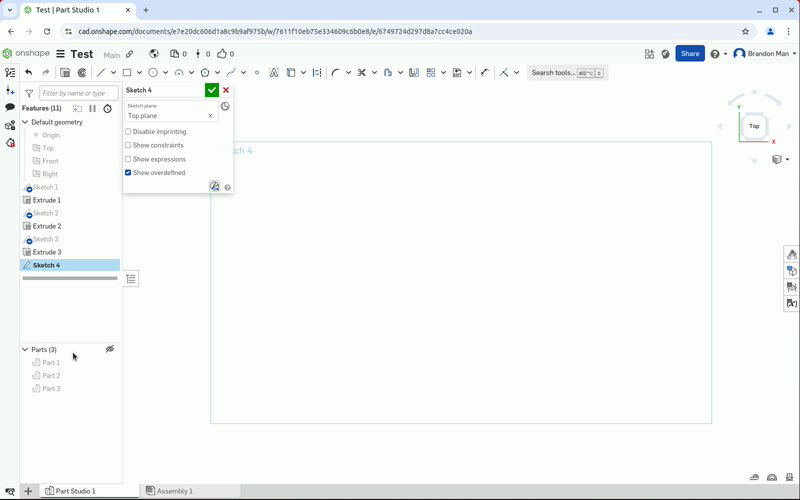
key(l)
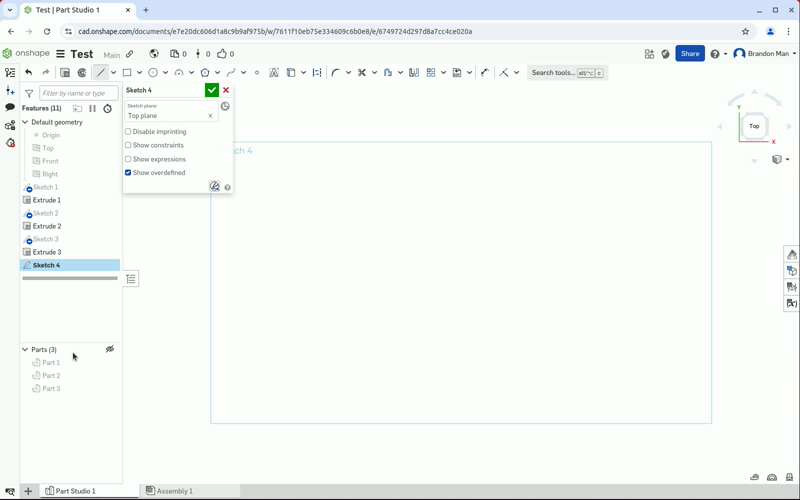
key_down(shift)
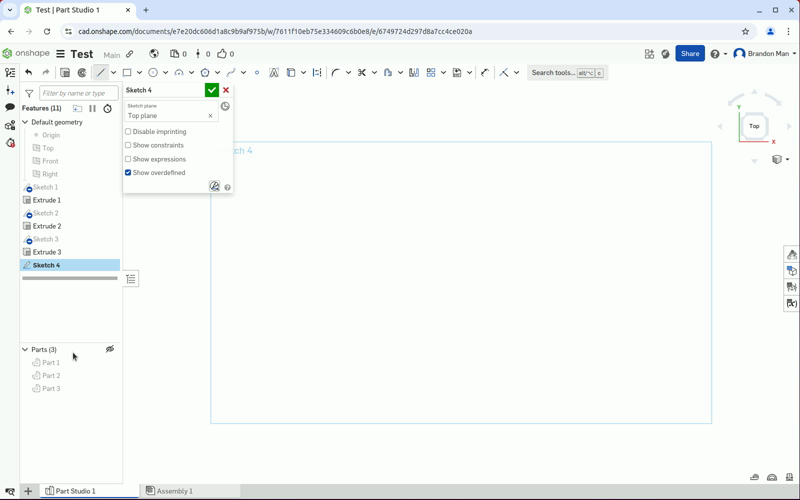
mouse_move(498, 282)
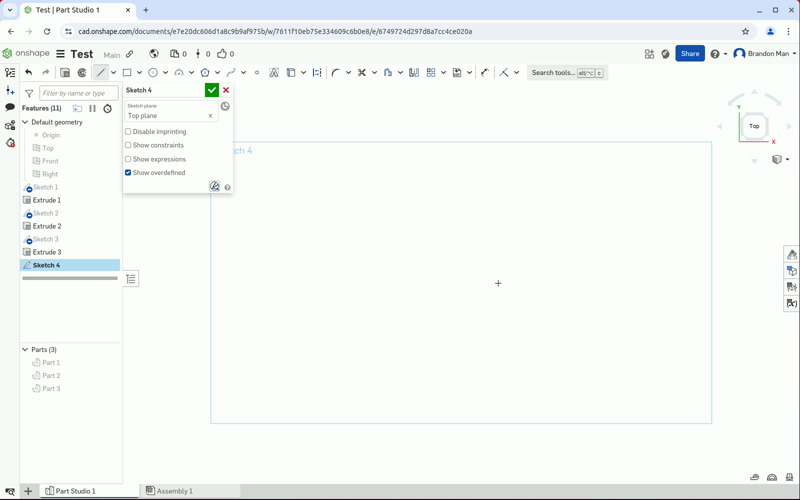
click(498, 282)
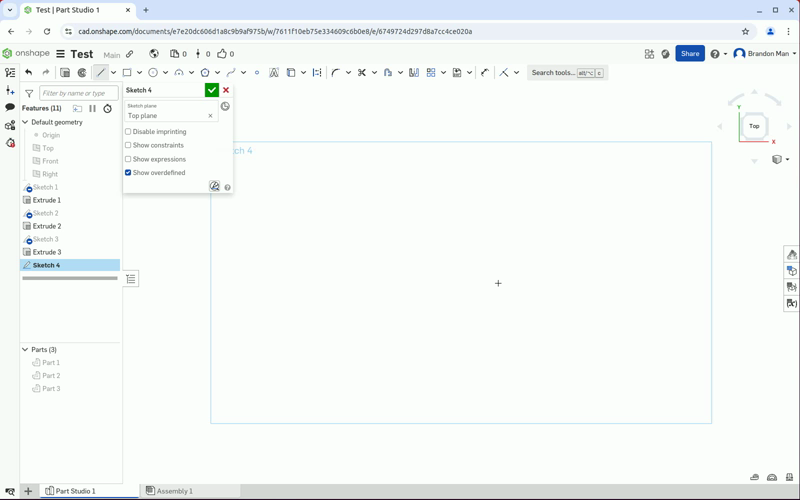
key_up(shift)
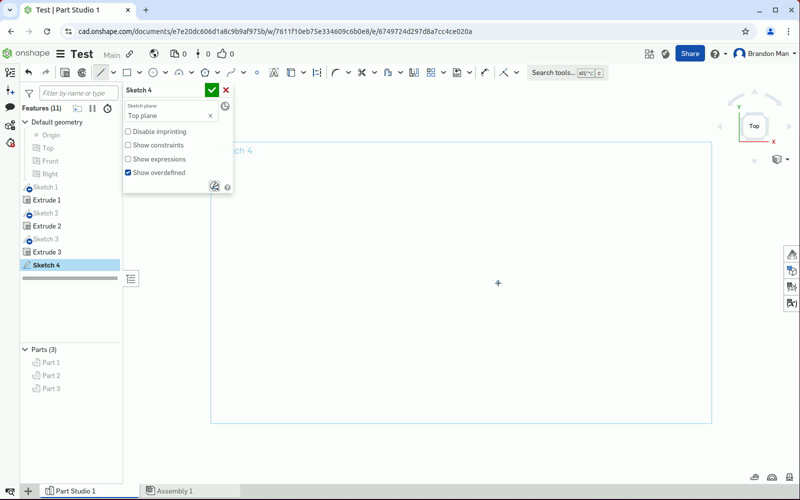
key_down(shift)
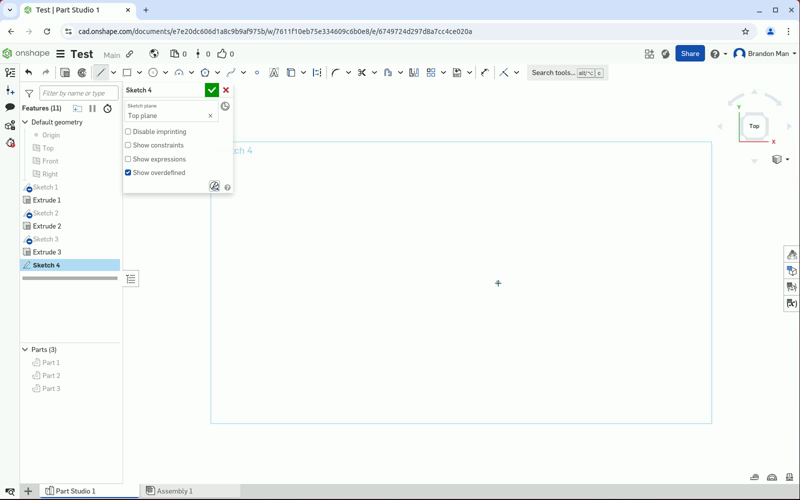
mouse_move(528, 282)
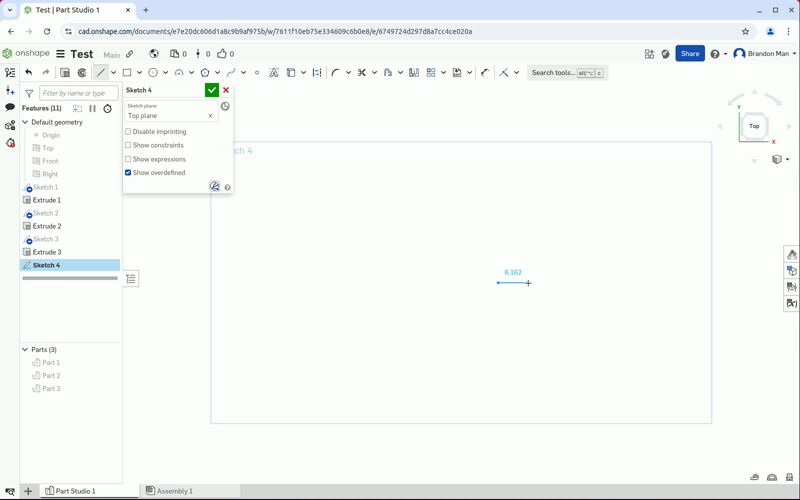
mouse_move(536, 282)
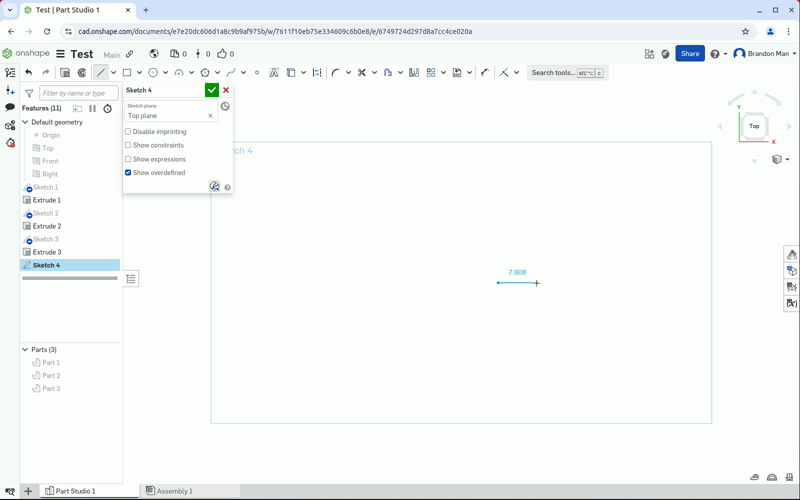
click(536, 282)
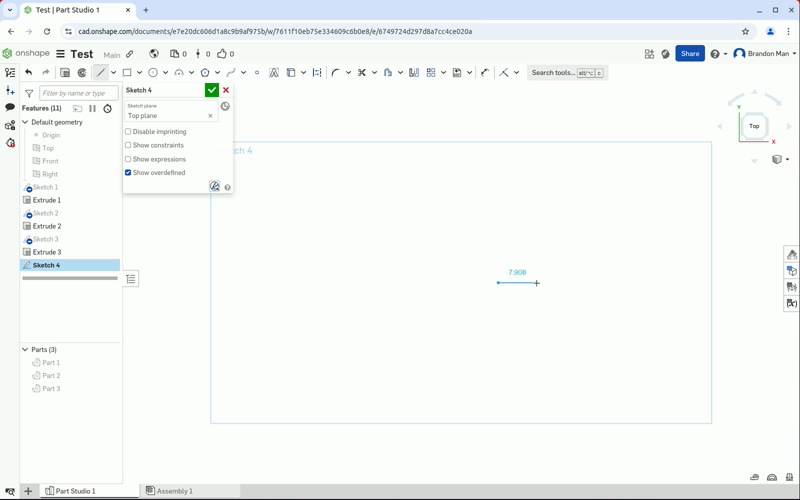
key_up(shift)
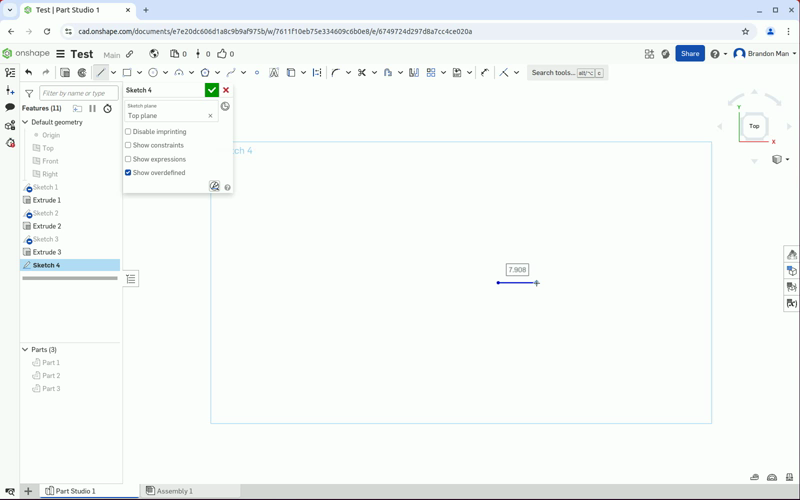
key_down(shift)
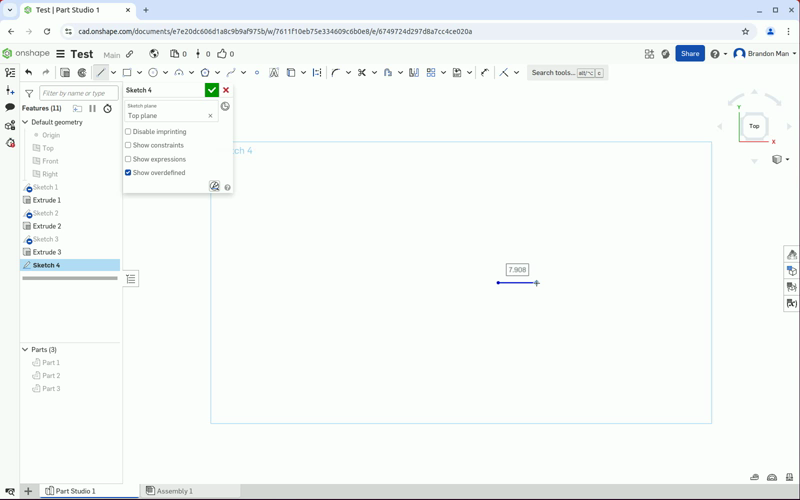
mouse_move(566, 282)
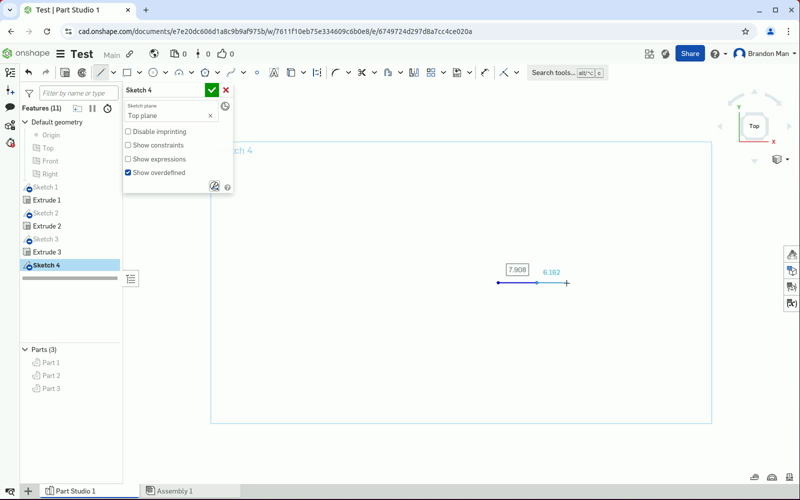
mouse_move(536, 244)
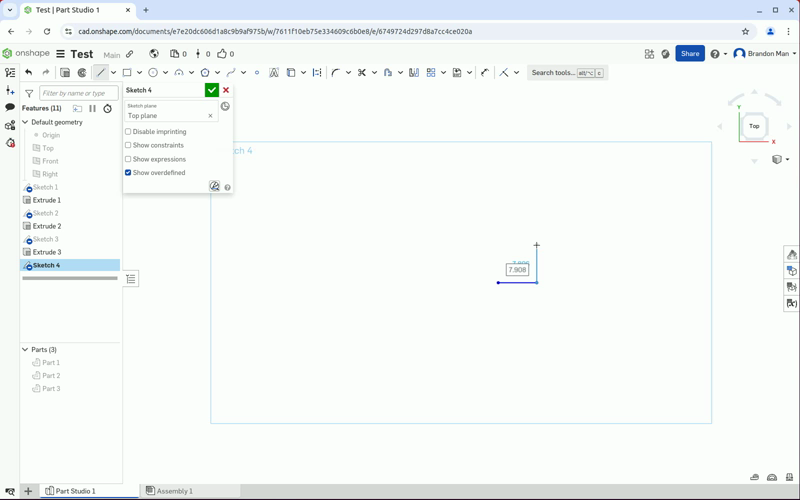
click(536, 244)
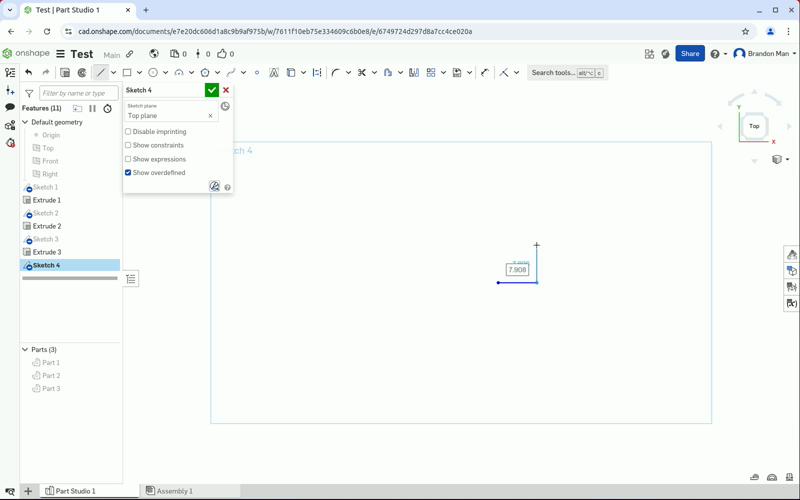
key_up(shift)
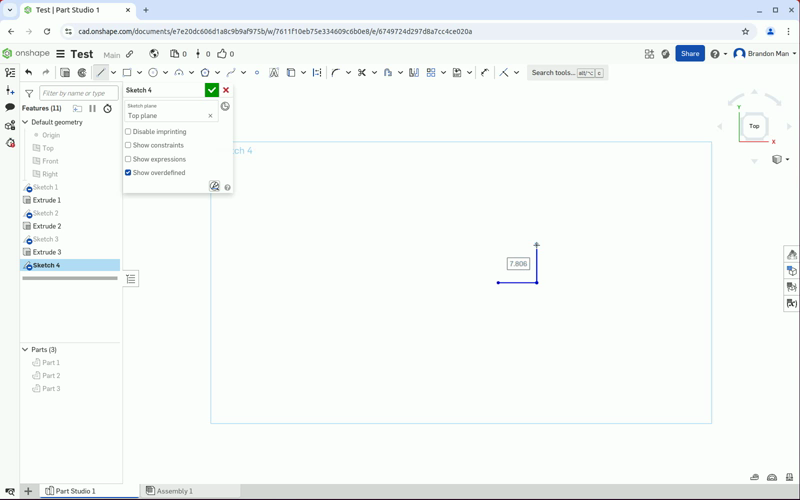
key_down(shift)
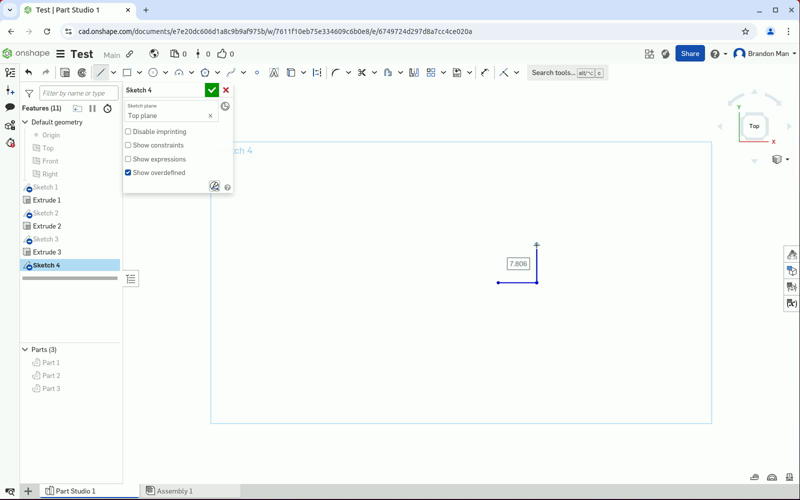
mouse_move(566, 244)
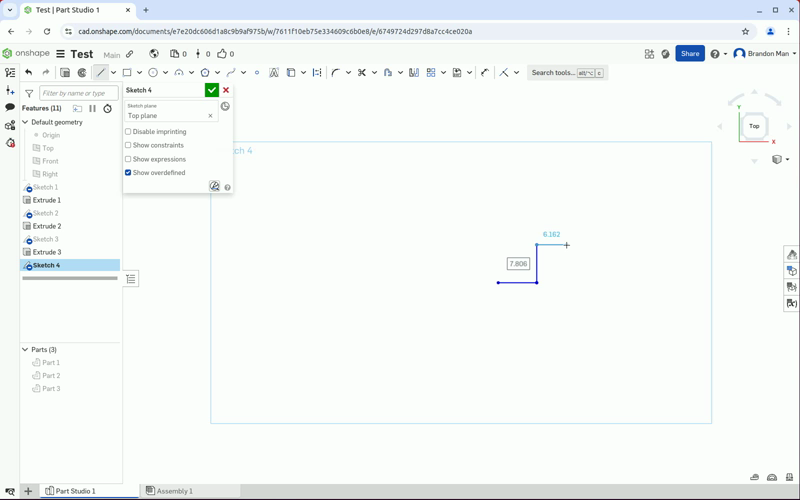
mouse_move(498, 244)
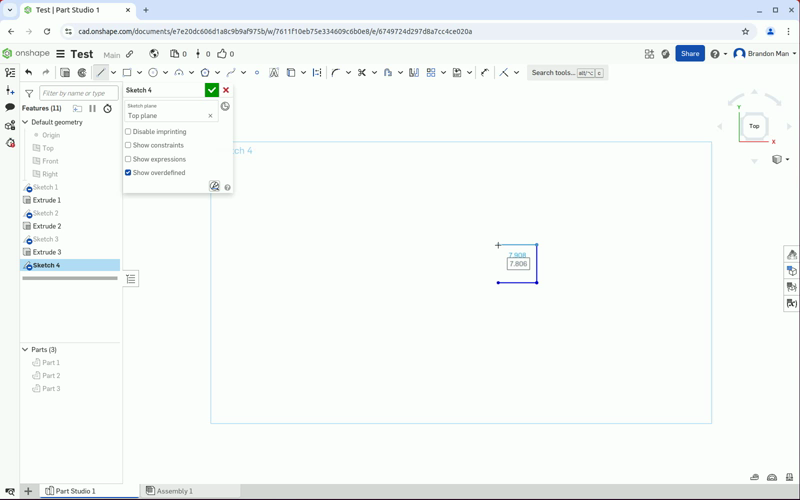
click(498, 244)
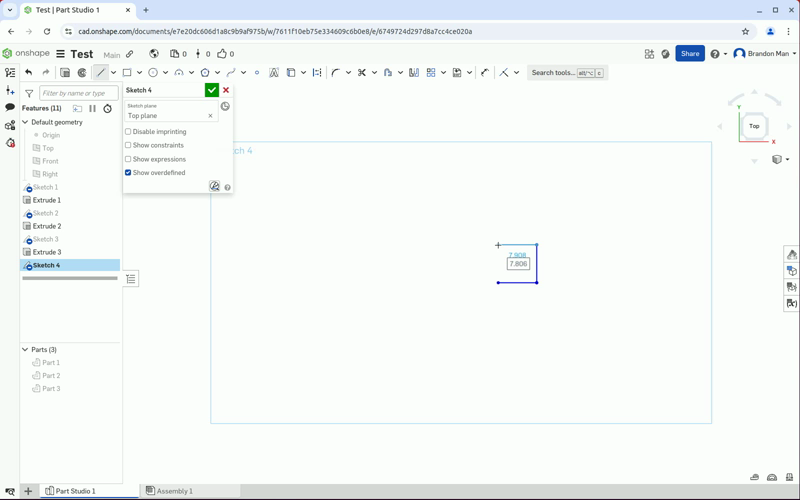
key_up(shift)
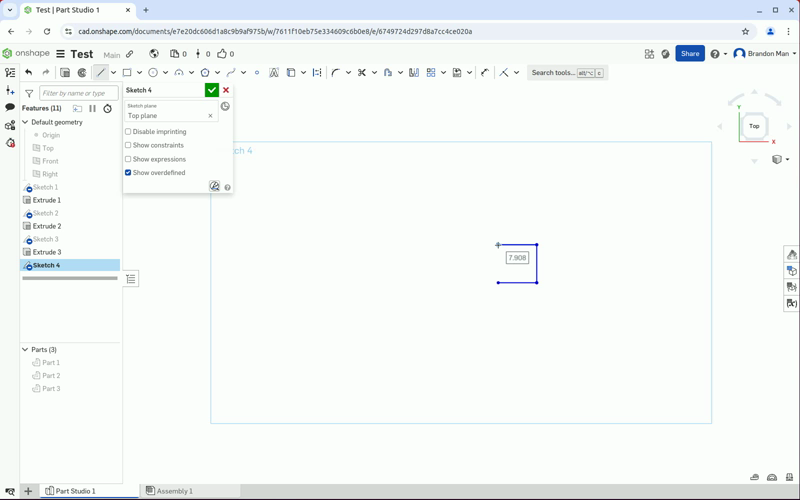
mouse_move(528, 244)
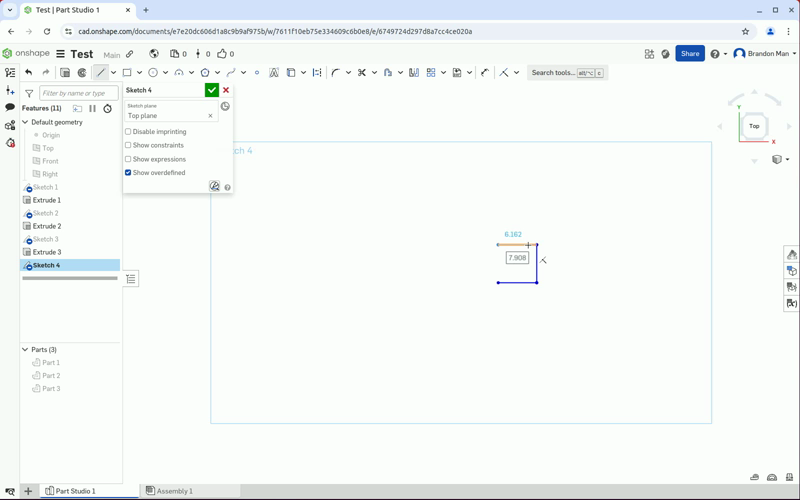
key_down(shift)
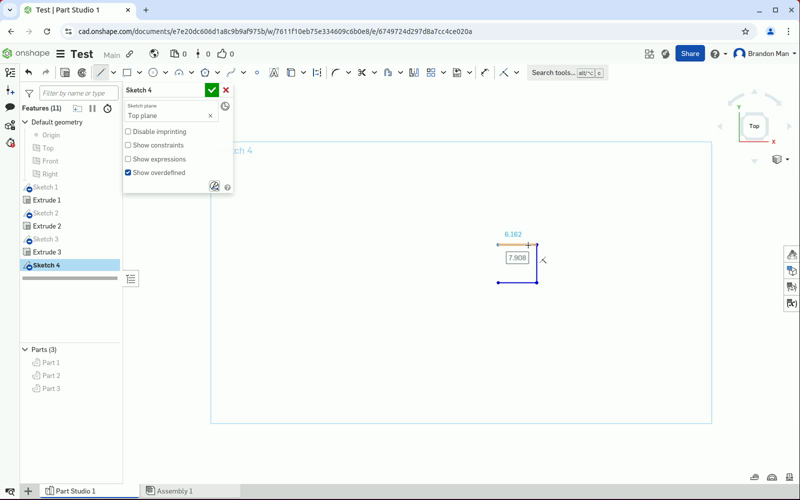
mouse_move(498, 282)
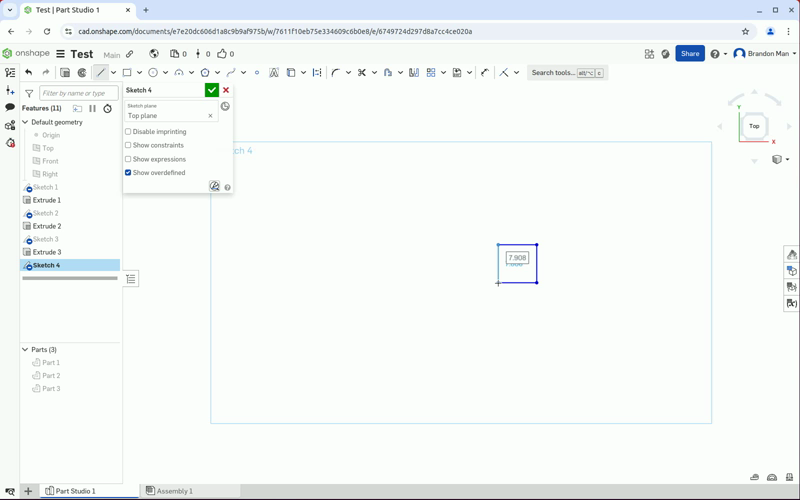
key_up(shift)
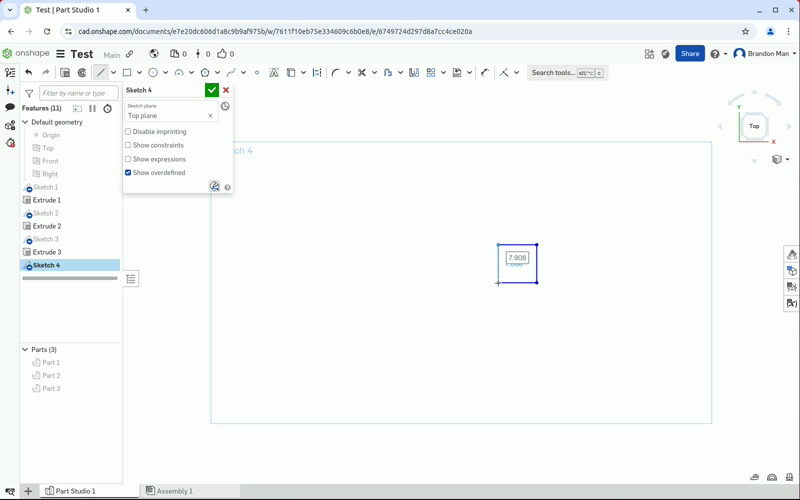
click(498, 282)
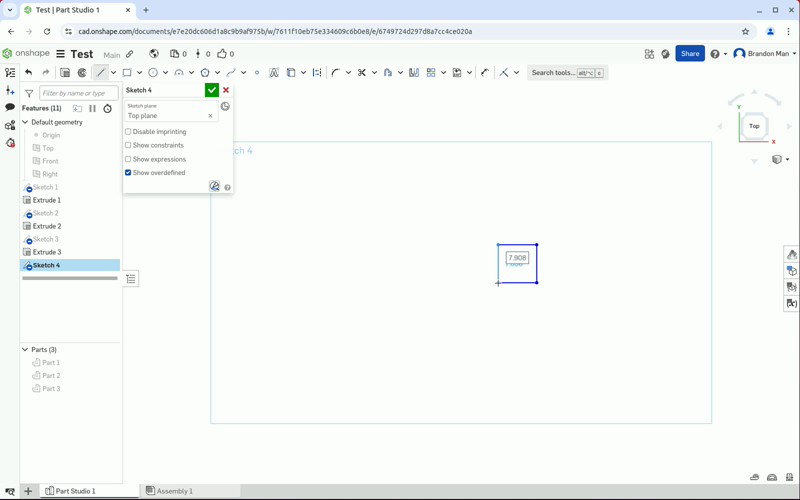
key(esc)
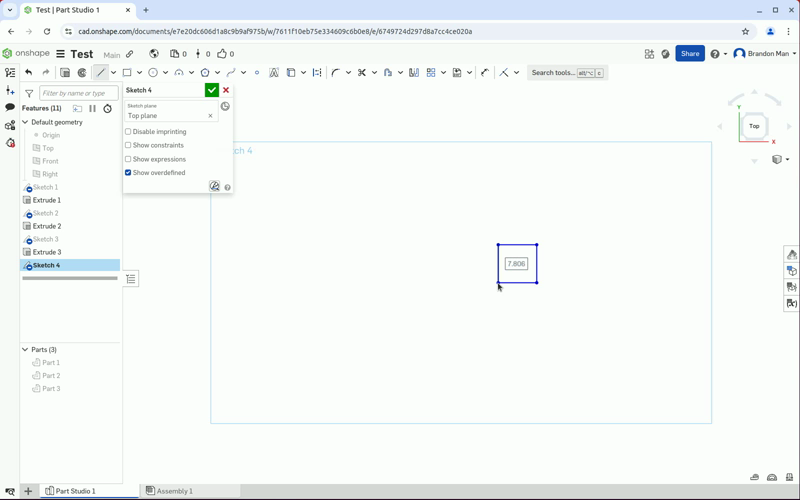
mouse_move(505, 256)
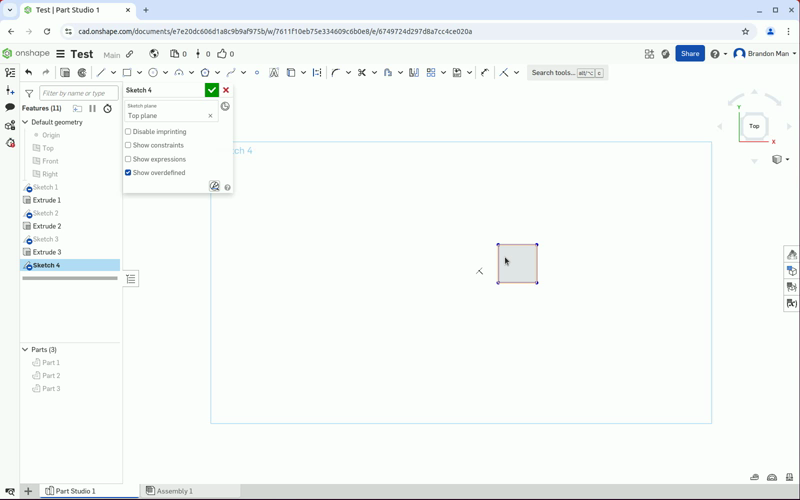
scroll(6)
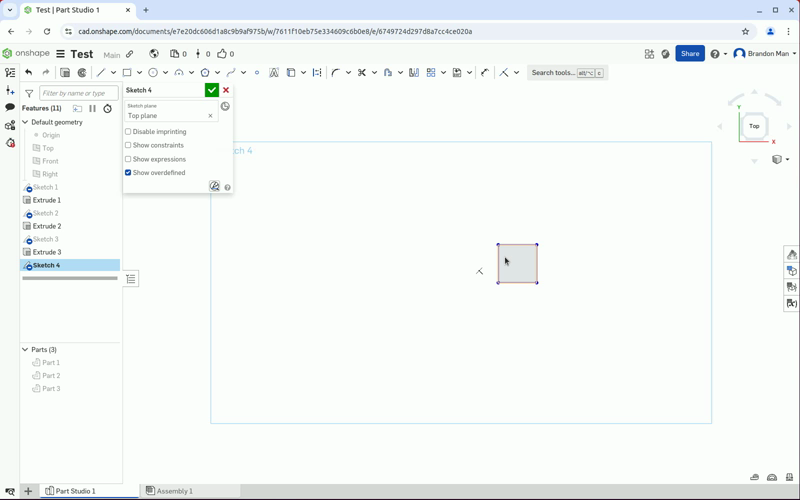
scroll(6)
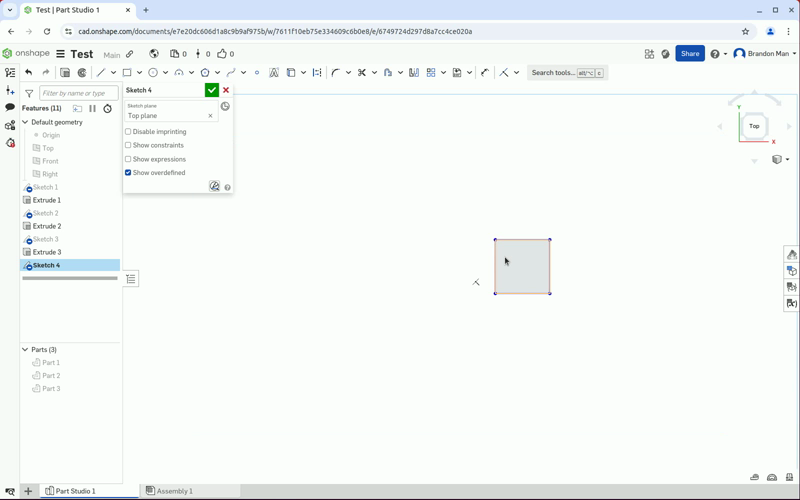
scroll(6)
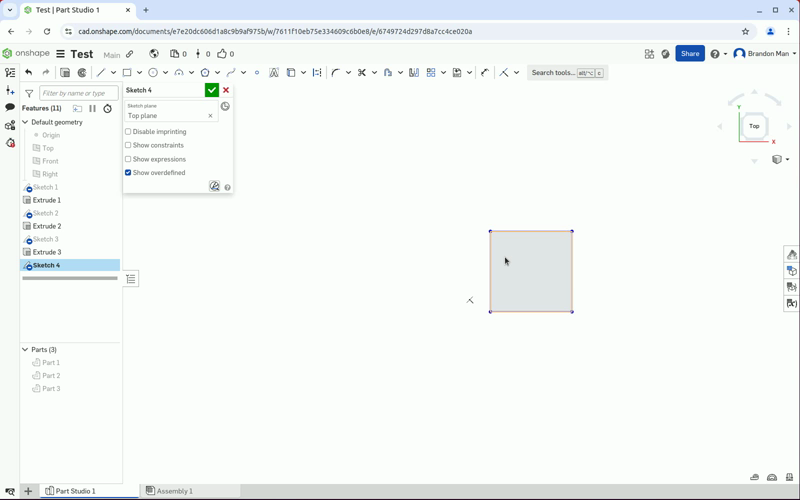
scroll(6)
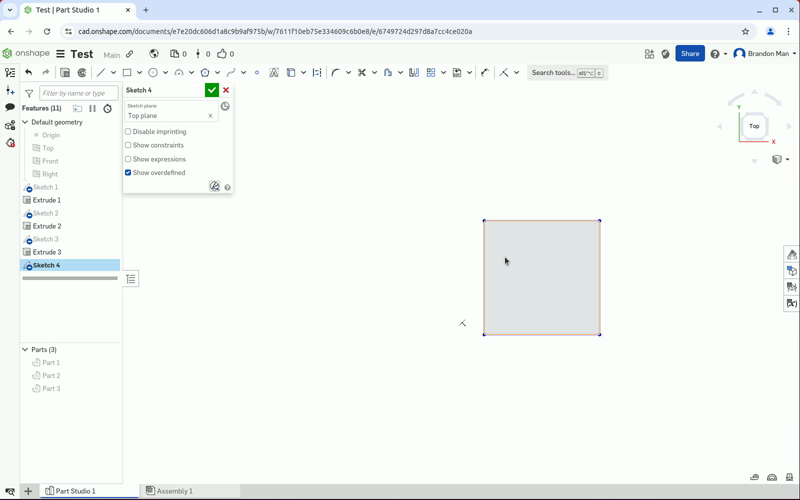
scroll(6)
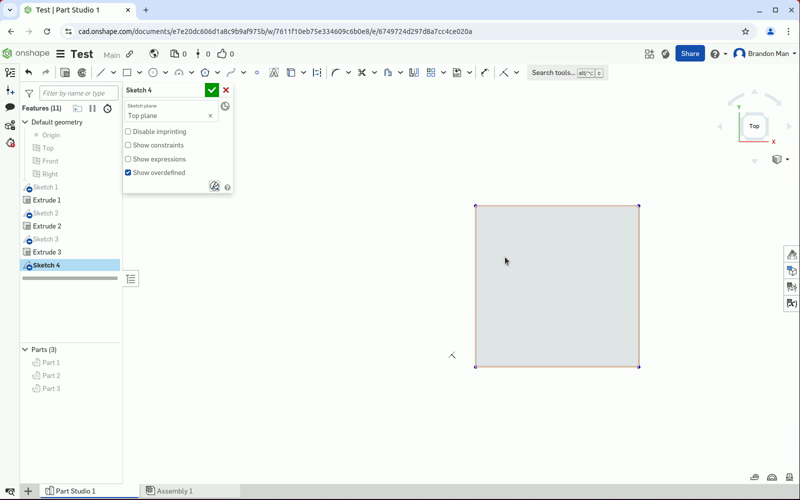
scroll(6)
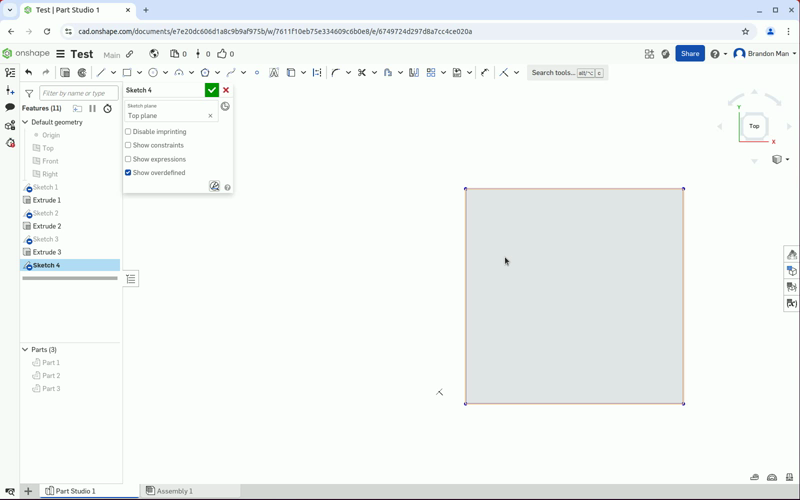
scroll(6)
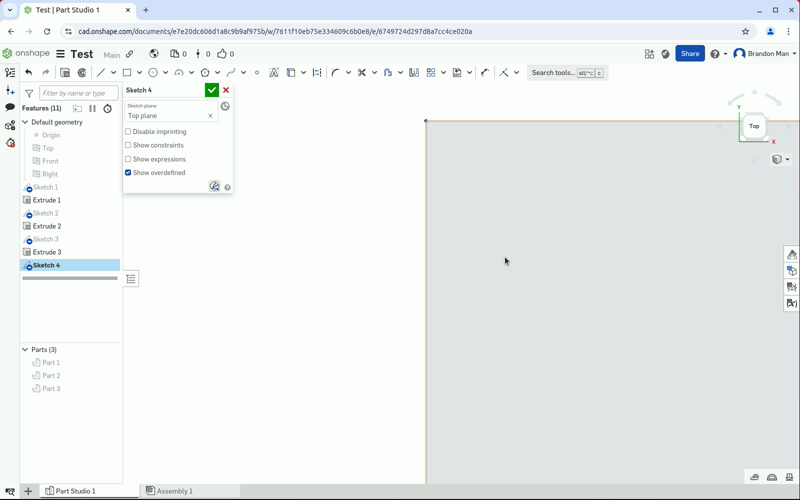
click(505, 256)
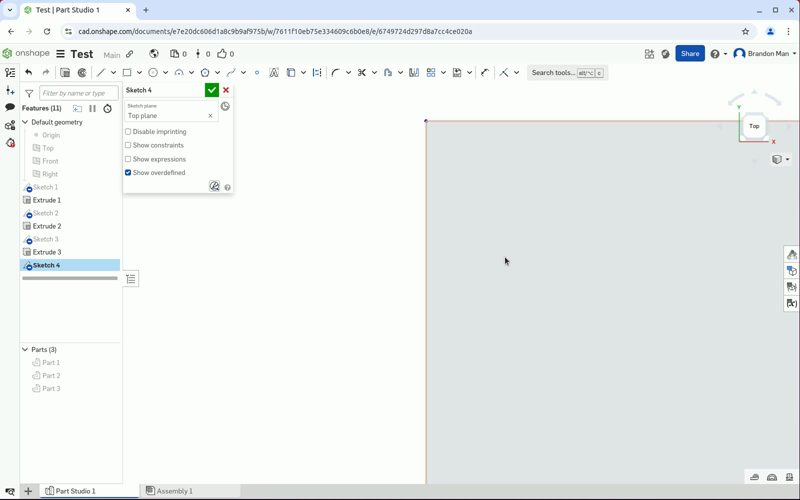
scroll(-6)
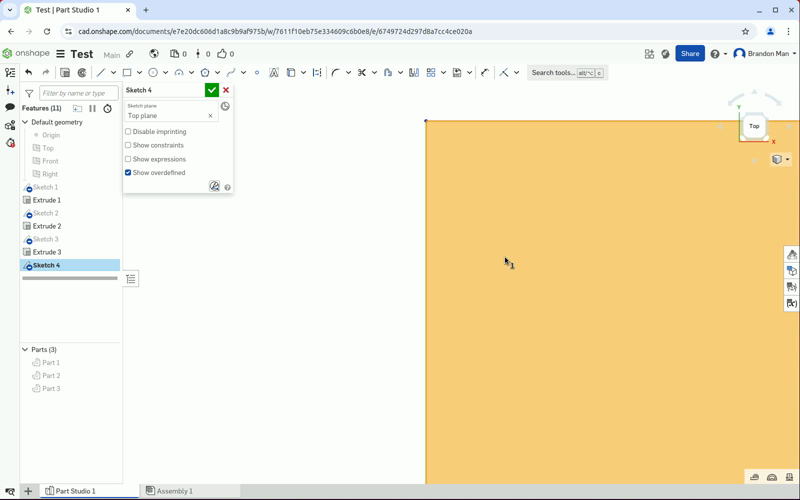
scroll(-6)
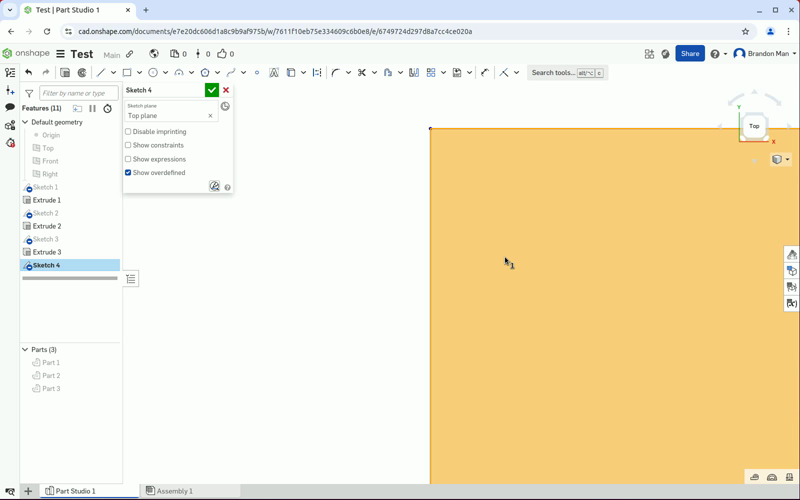
scroll(-6)
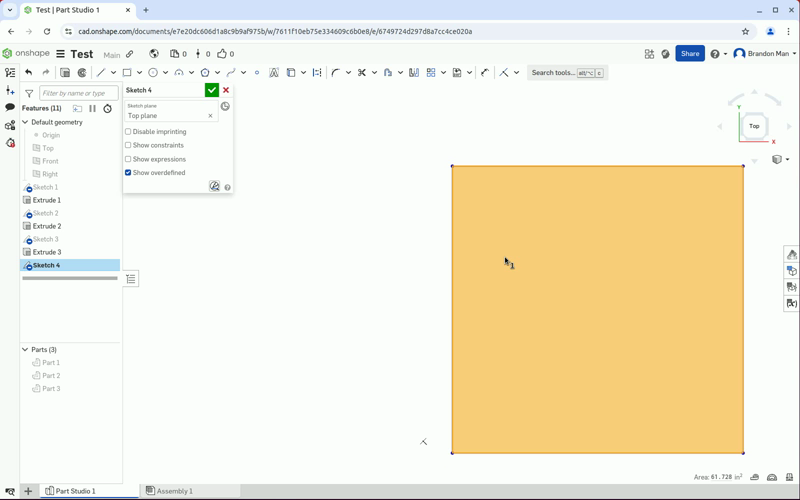
scroll(-6)
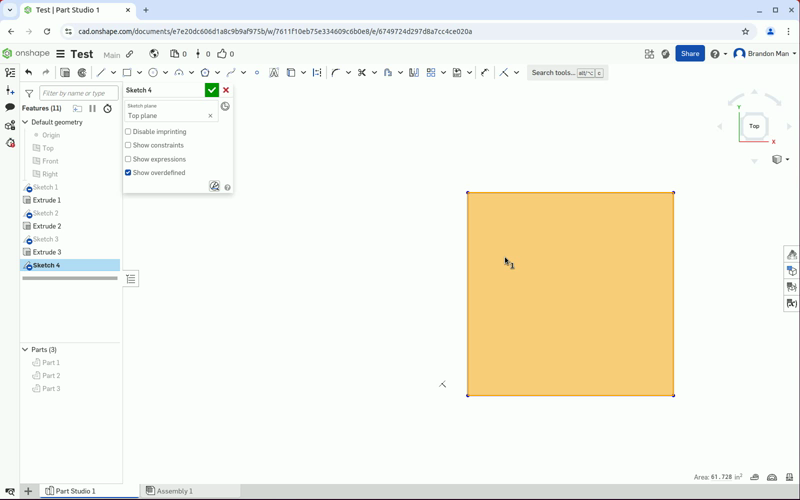
scroll(-6)
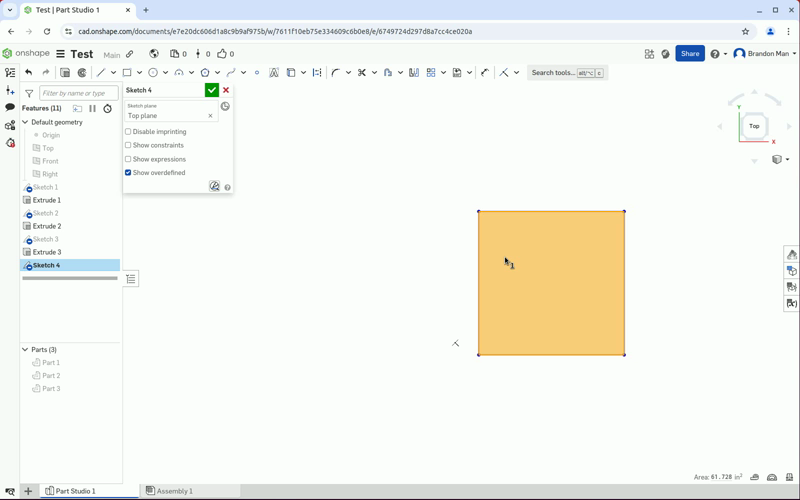
scroll(-6)
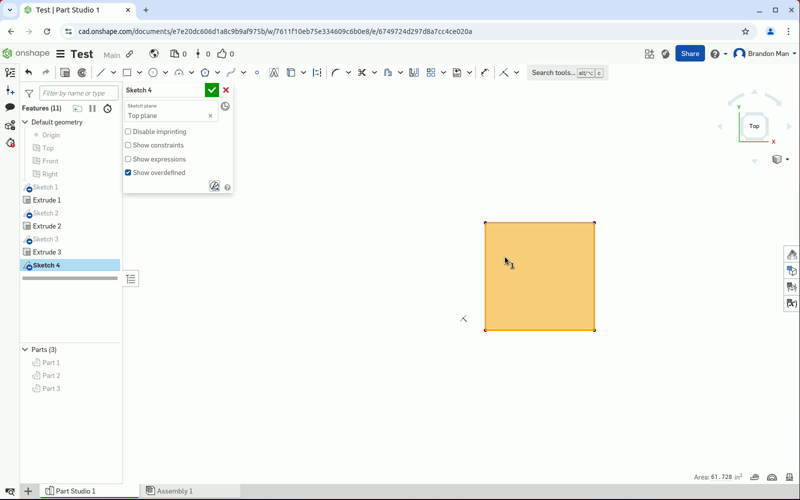
scroll(-6)
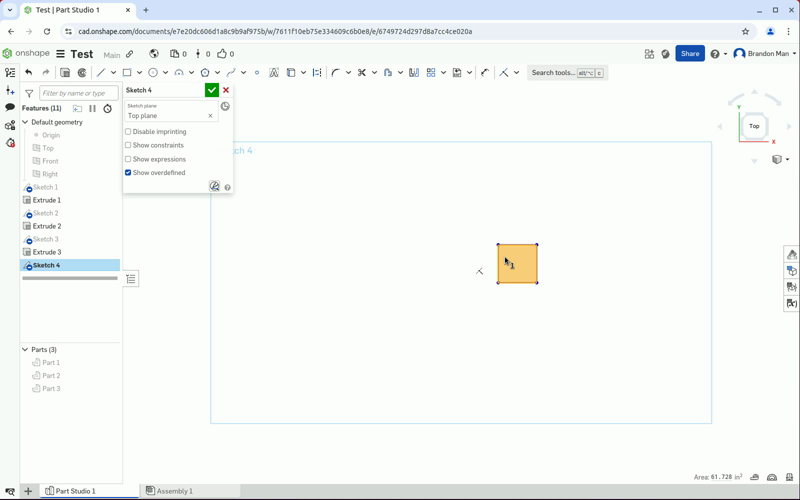
mouse_move(73, 352)
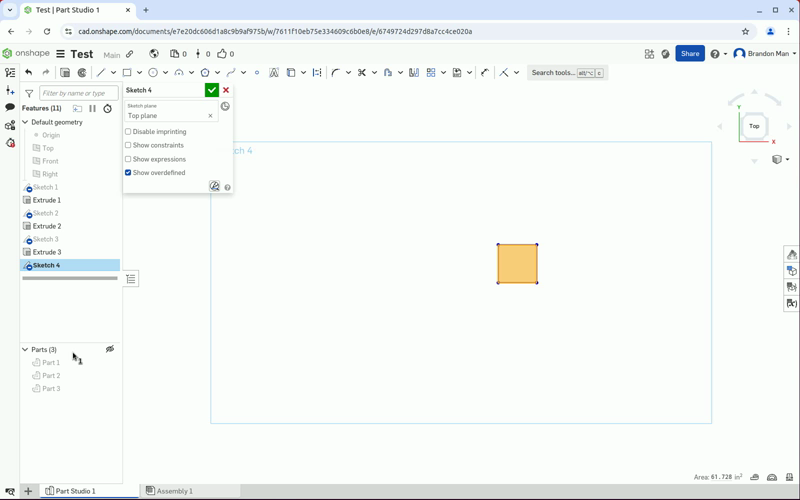
key(shift+y)
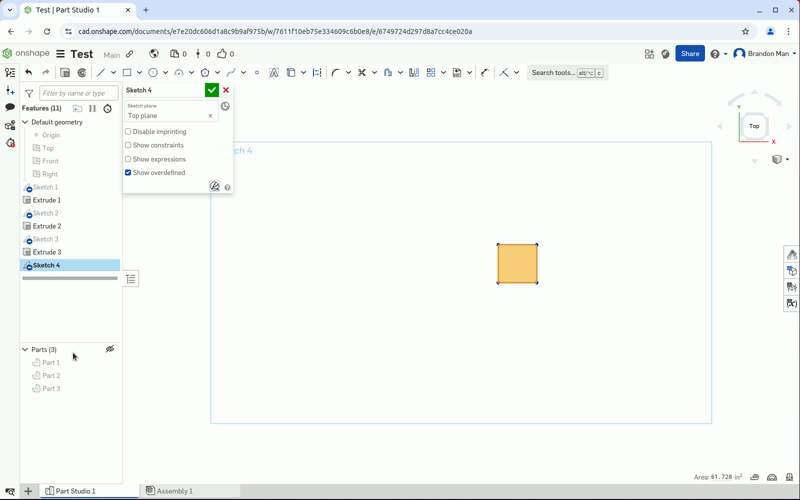
key(shift+e)
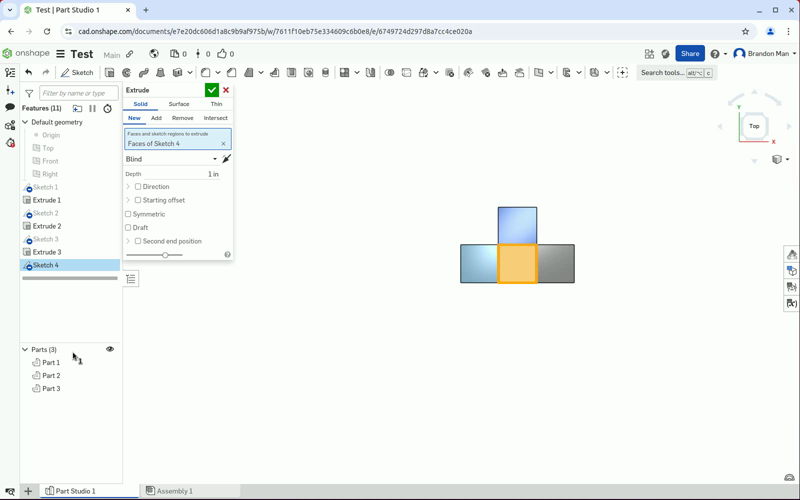
mouse_move(143, 106)
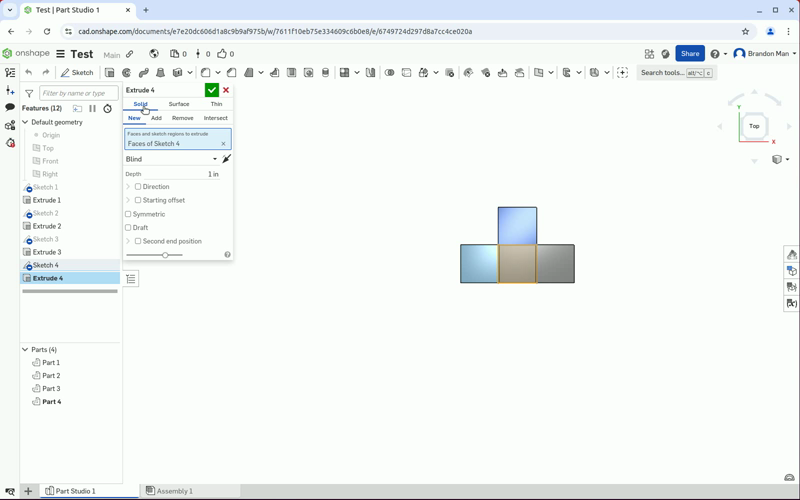
click(143, 106)
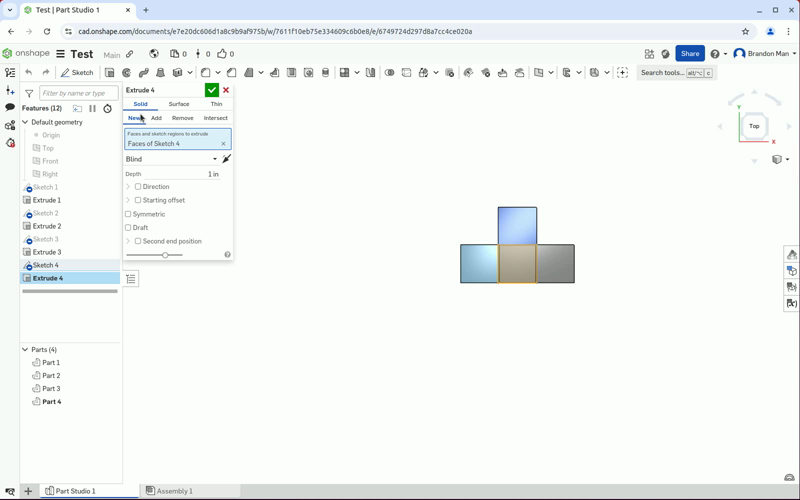
mouse_move(137, 120)
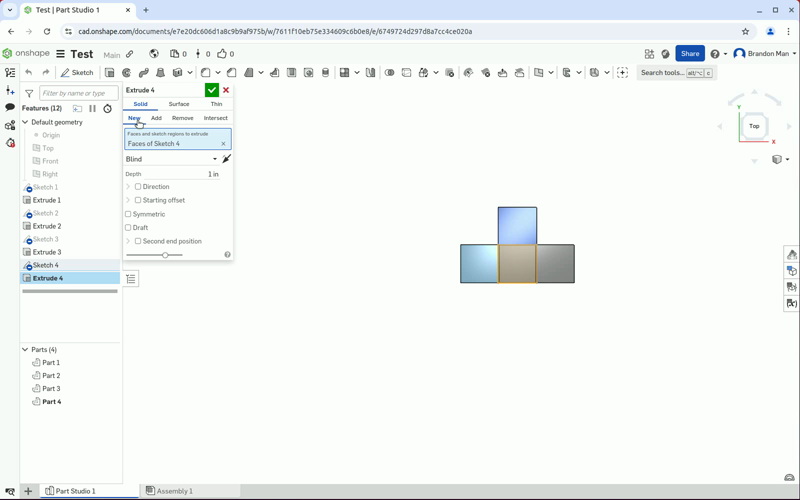
click(137, 120)
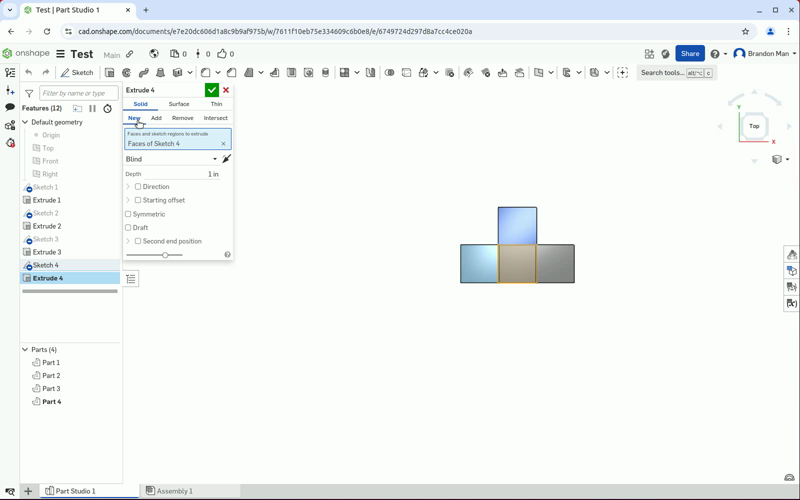
key(tab, 4)
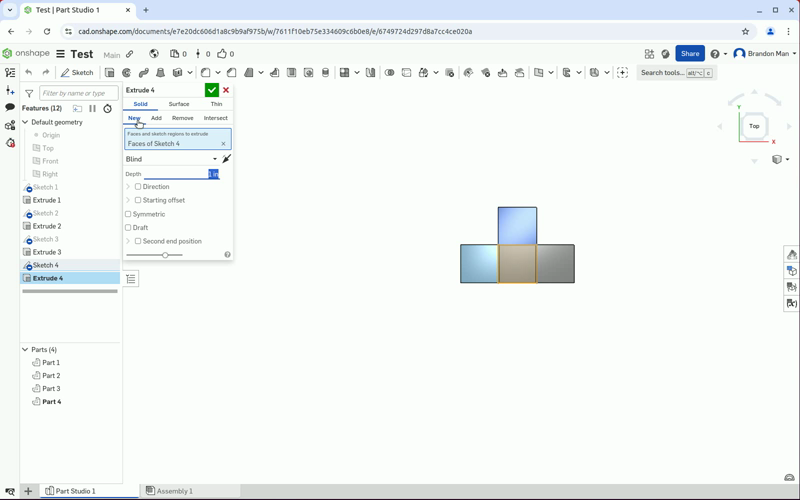
text(7.703)
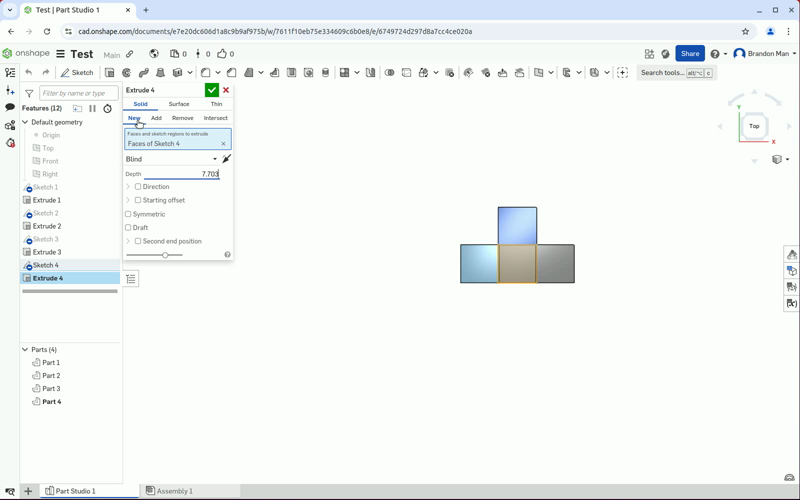
key(enter)
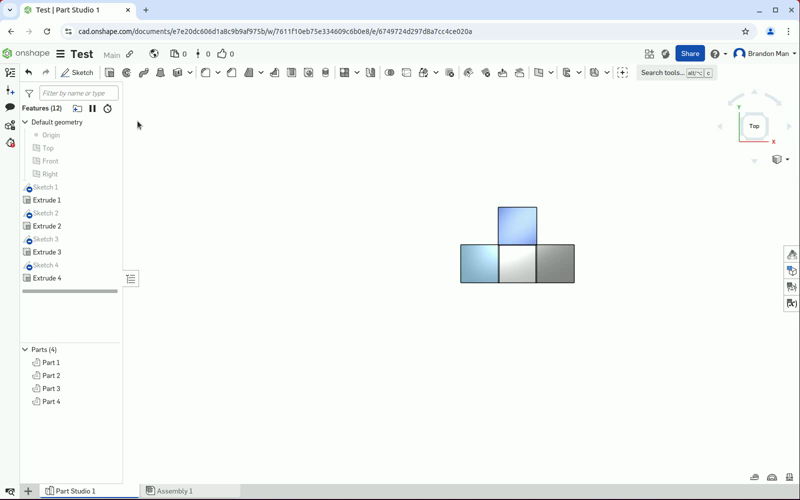
key(shift+h)
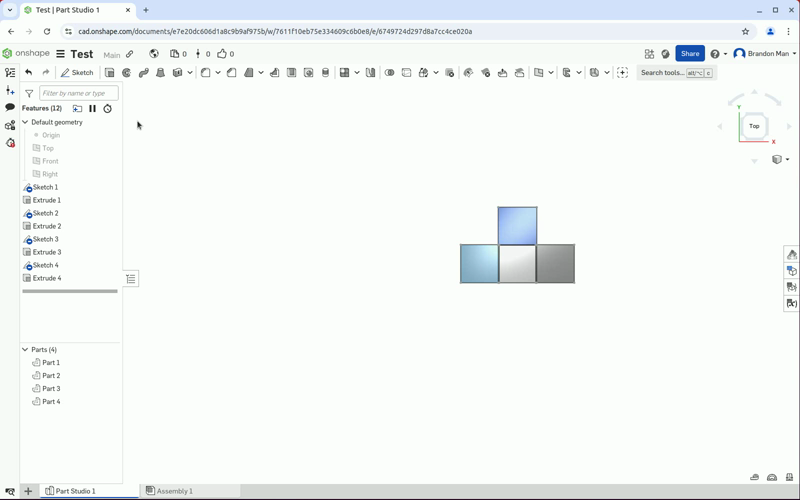
key(shift+h)
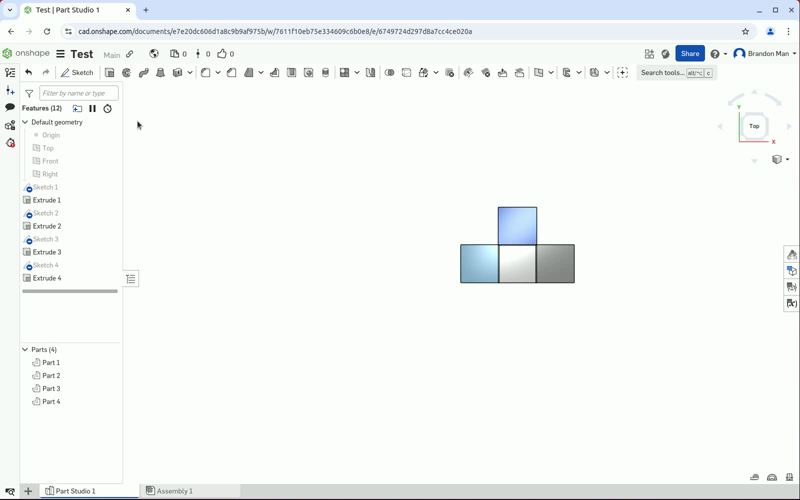
mouse_move(73, 189)
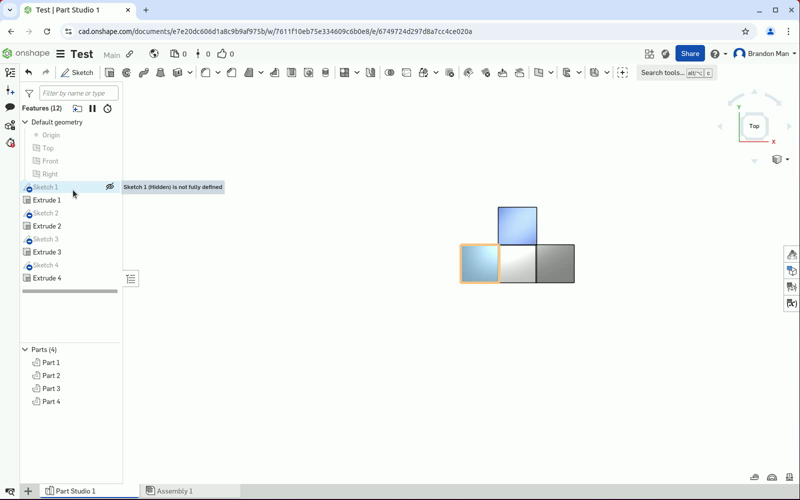
click(73, 189)
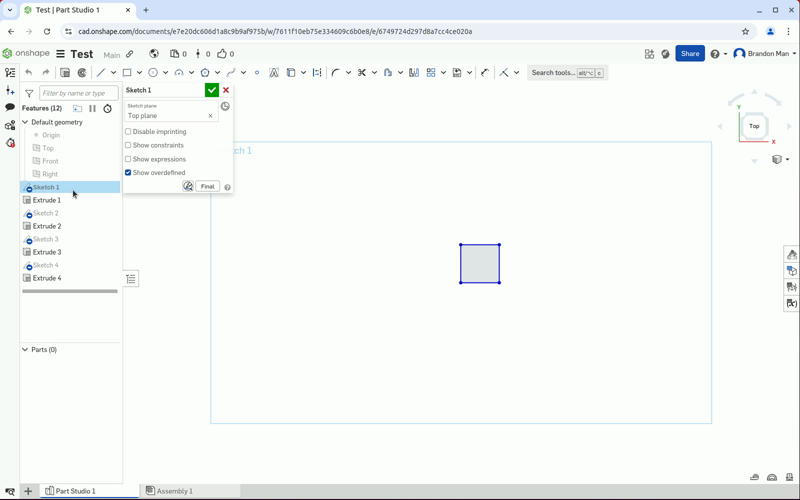
mouse_move(229, 92)
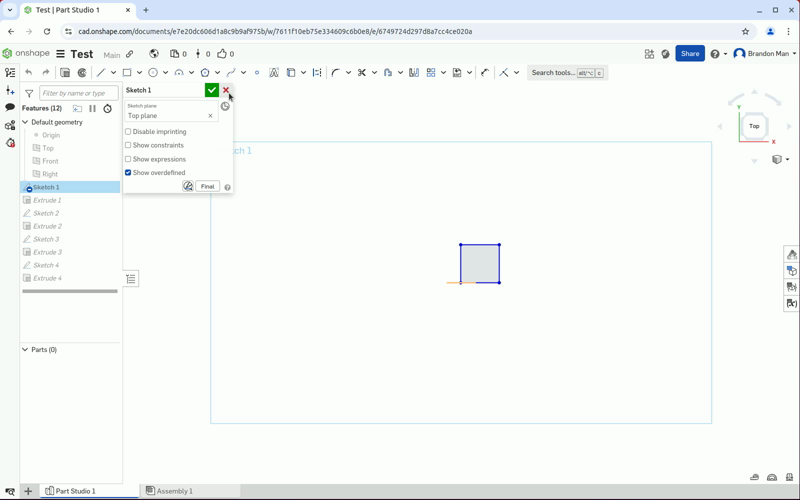
click(229, 92)
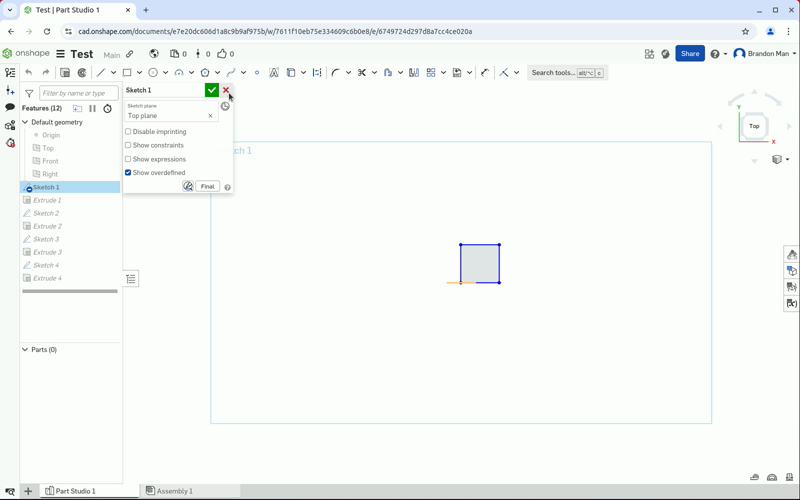
key(shift+s)
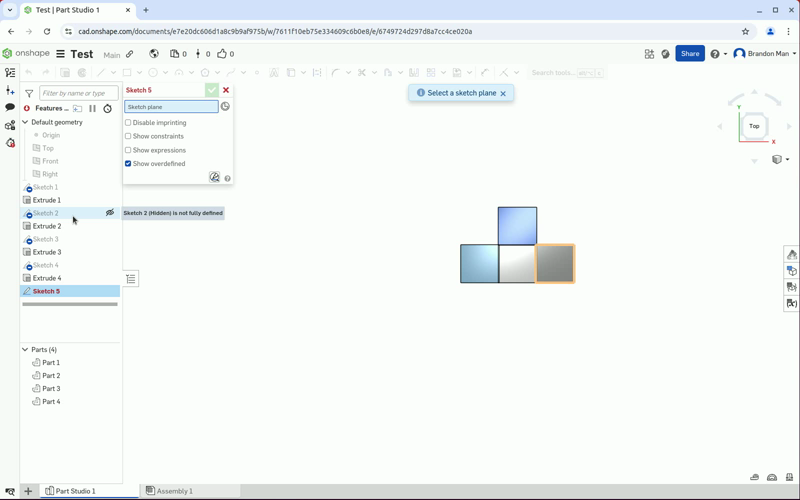
scroll(3)
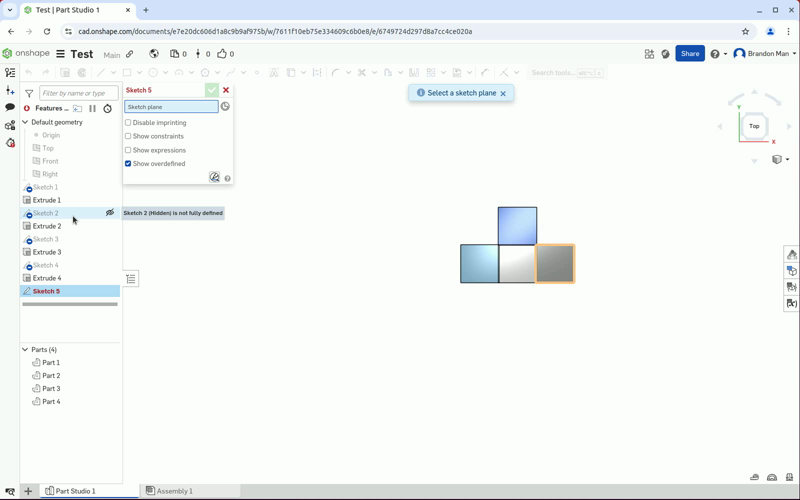
mouse_move(73, 150)
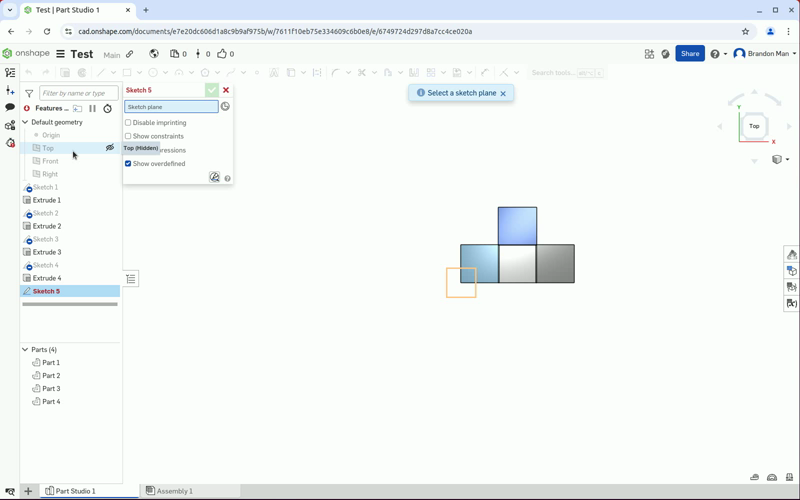
click(73, 150)
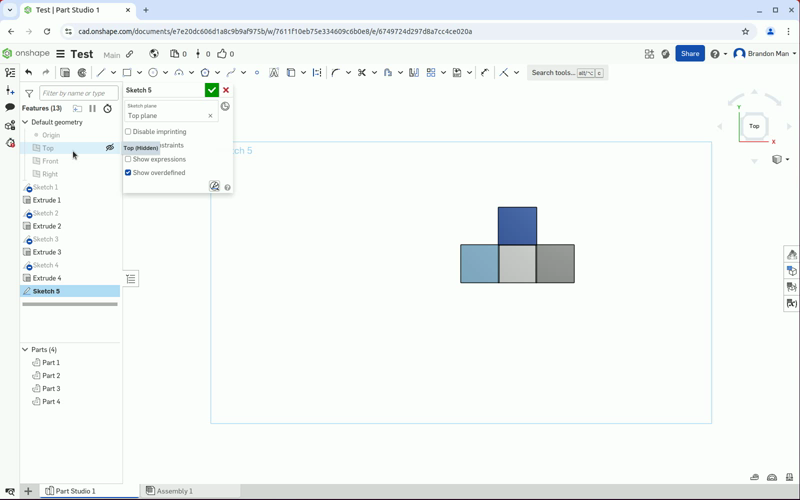
mouse_move(73, 352)
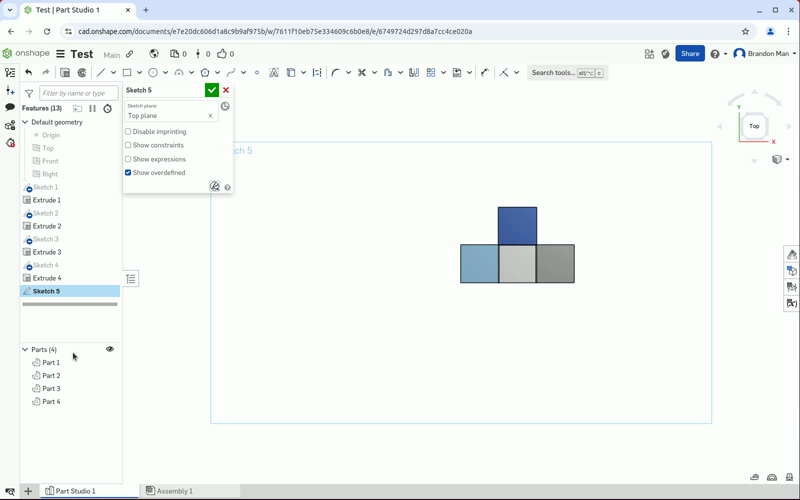
key(y)
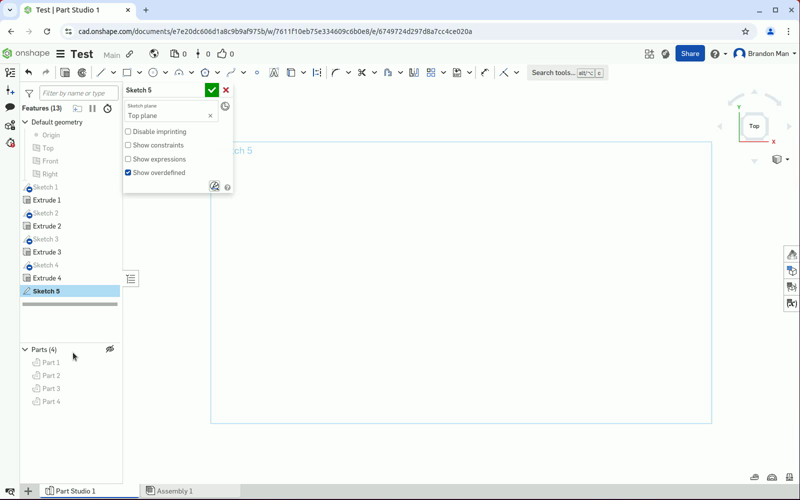
key(l)
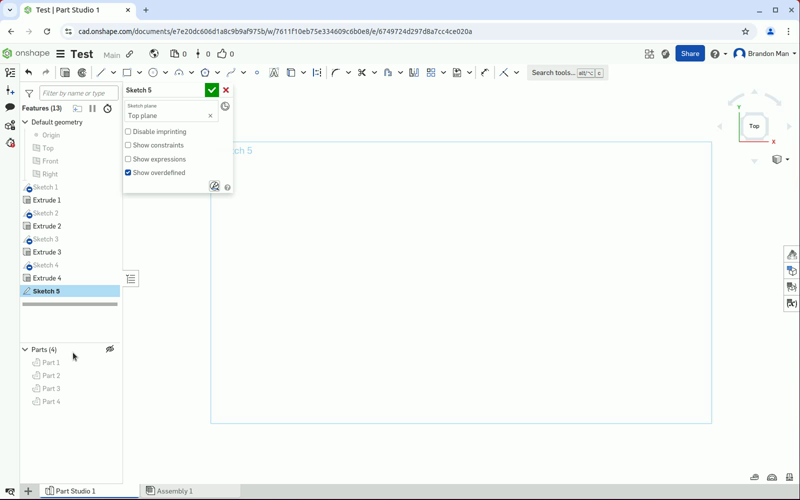
key_down(shift)
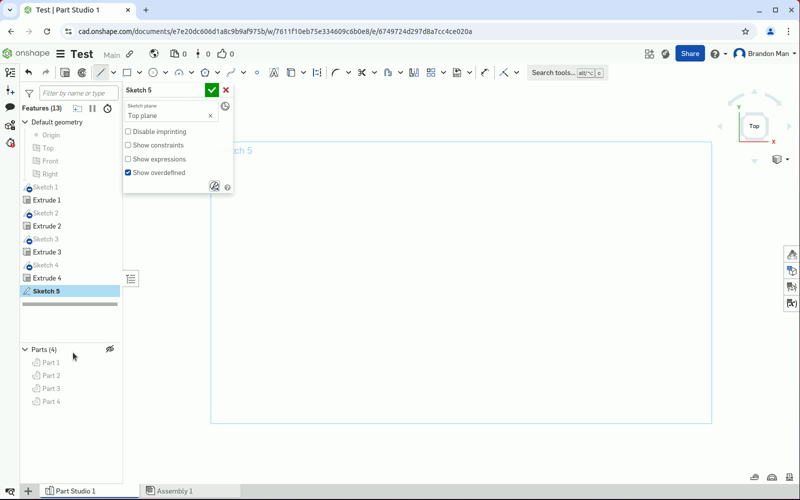
mouse_move(498, 245)
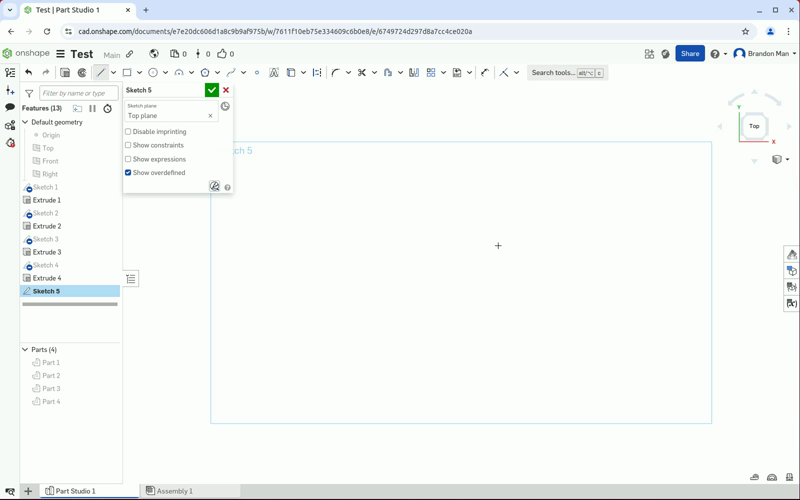
click(498, 245)
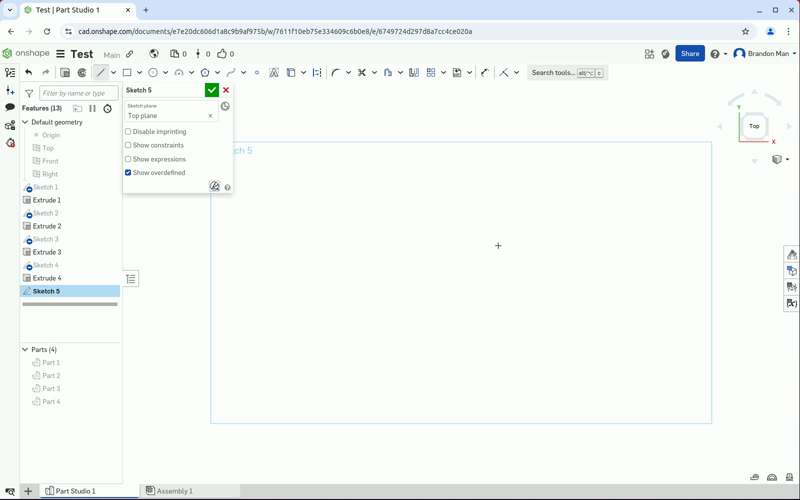
key_up(shift)
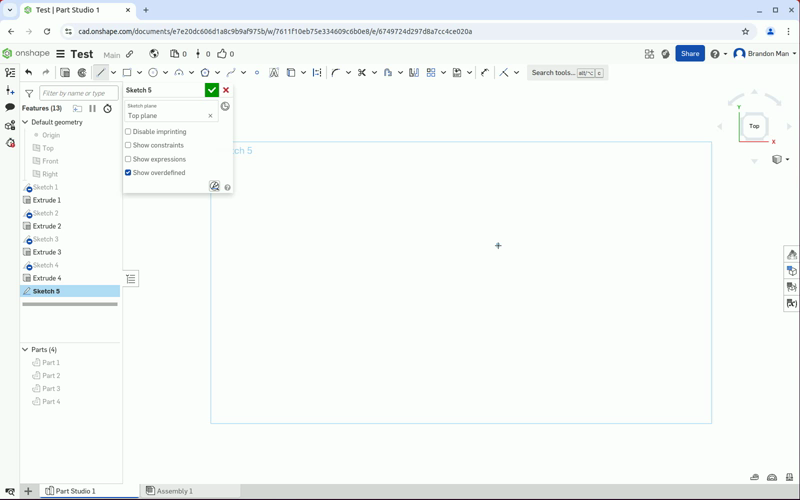
key_down(shift)
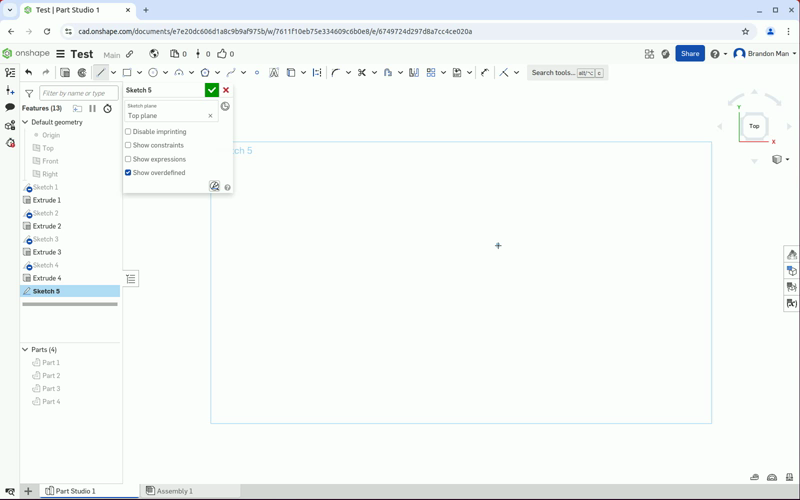
mouse_move(528, 245)
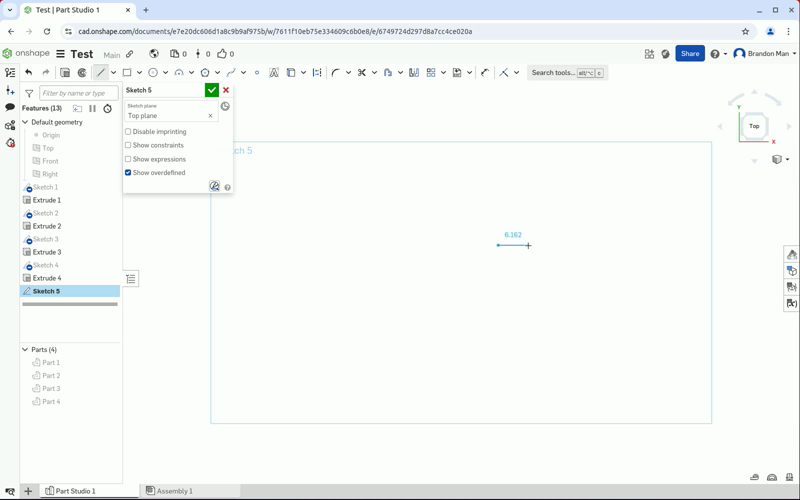
mouse_move(536, 245)
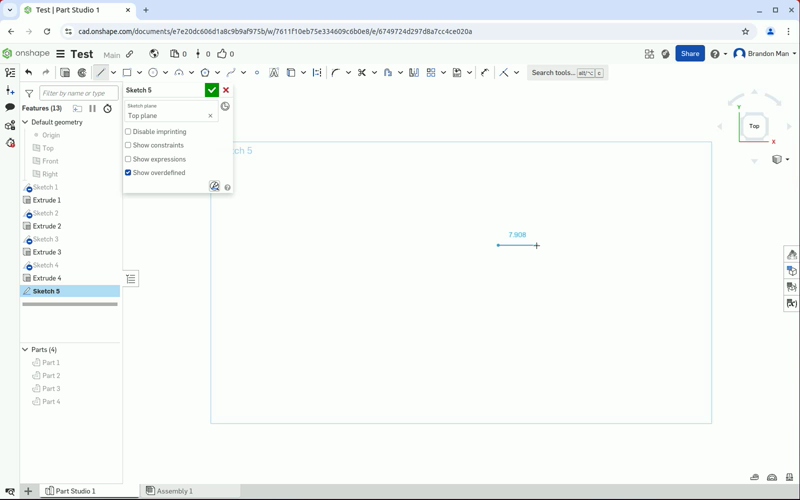
click(536, 245)
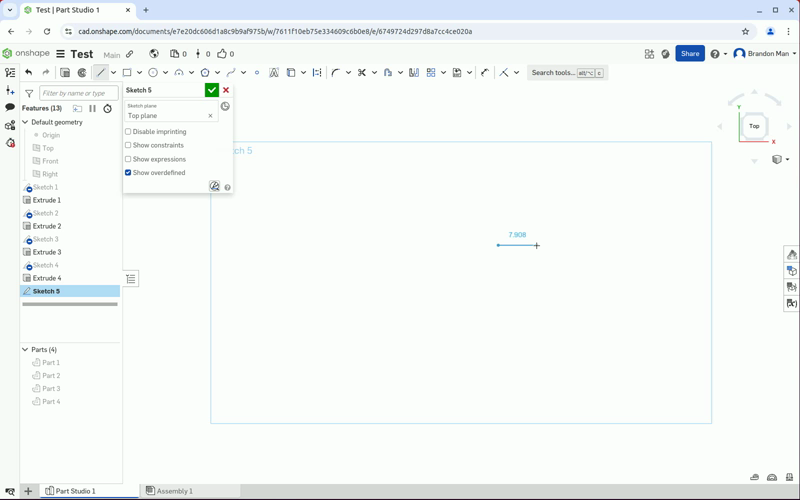
key_up(shift)
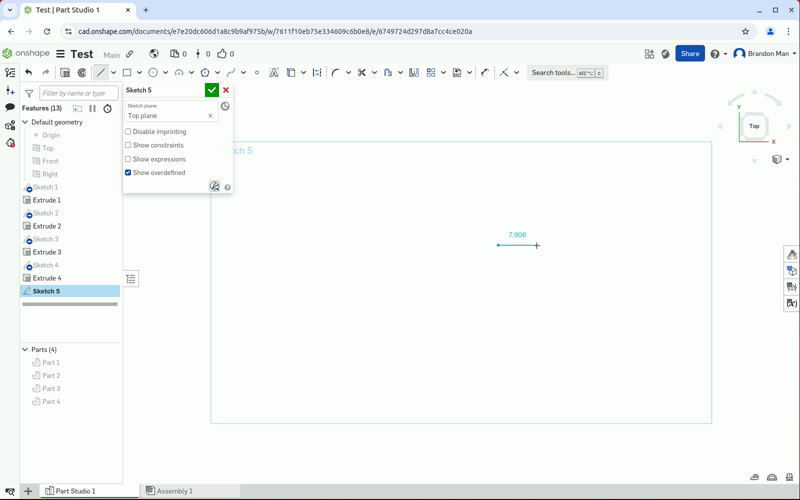
key_down(shift)
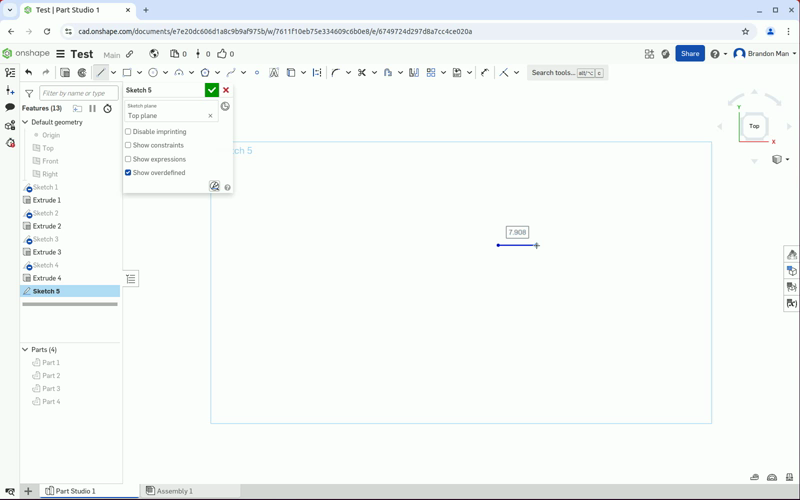
mouse_move(566, 245)
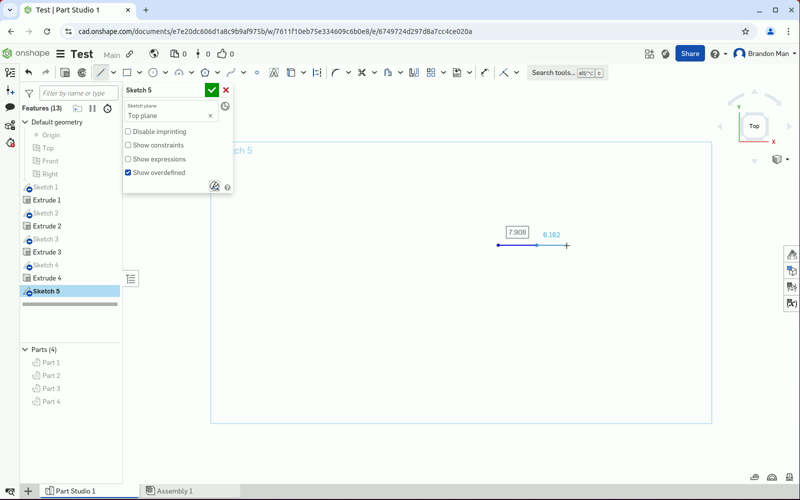
mouse_move(536, 207)
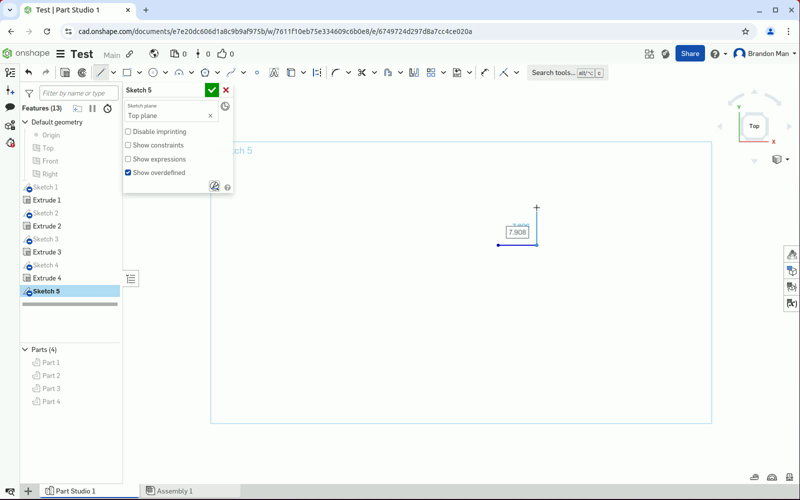
click(536, 207)
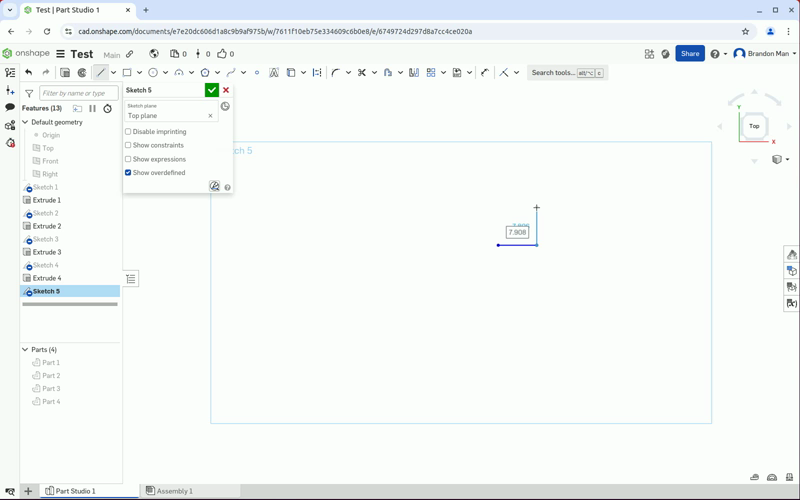
key_up(shift)
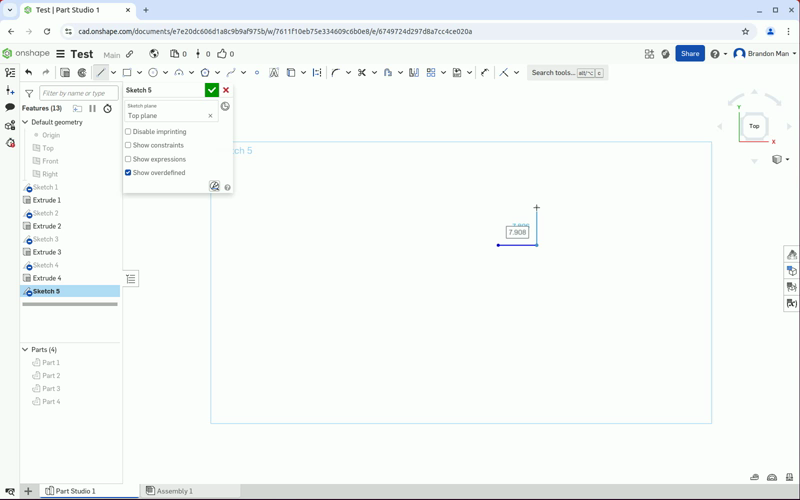
key_down(shift)
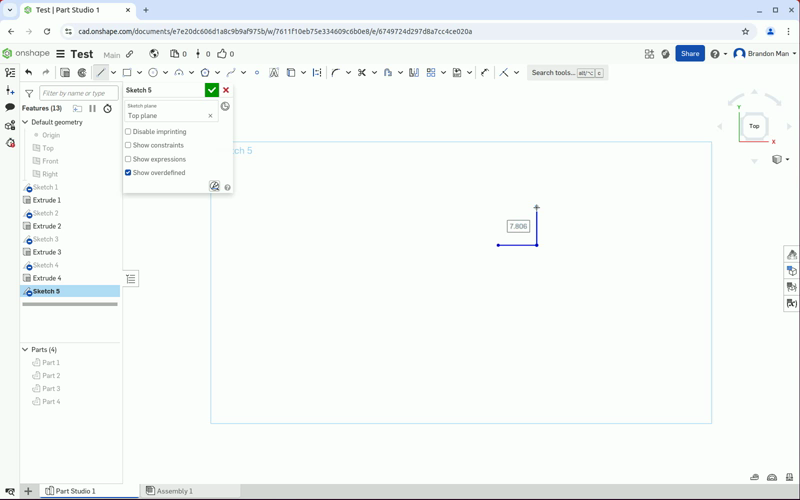
mouse_move(566, 207)
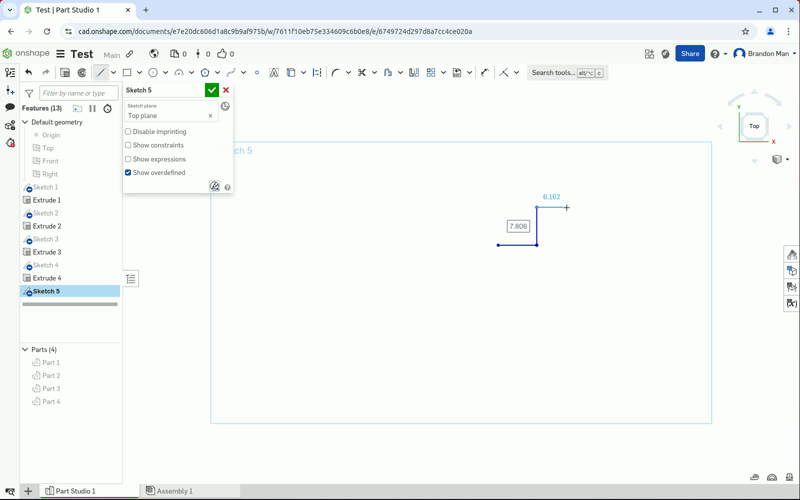
mouse_move(498, 207)
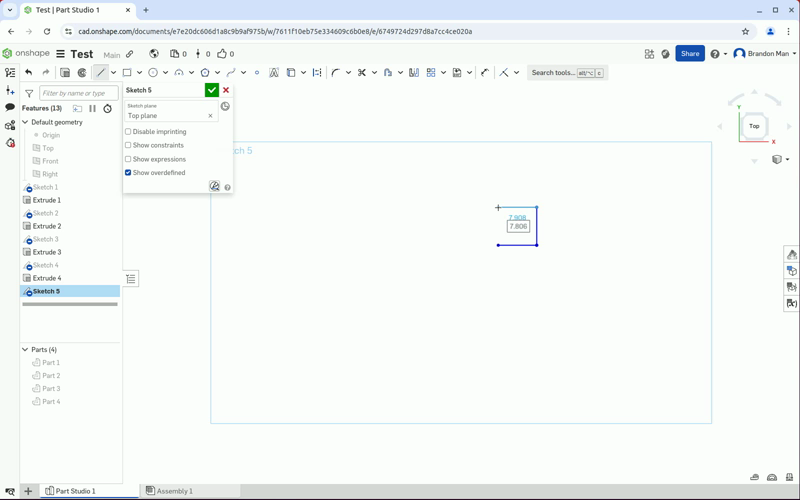
click(498, 207)
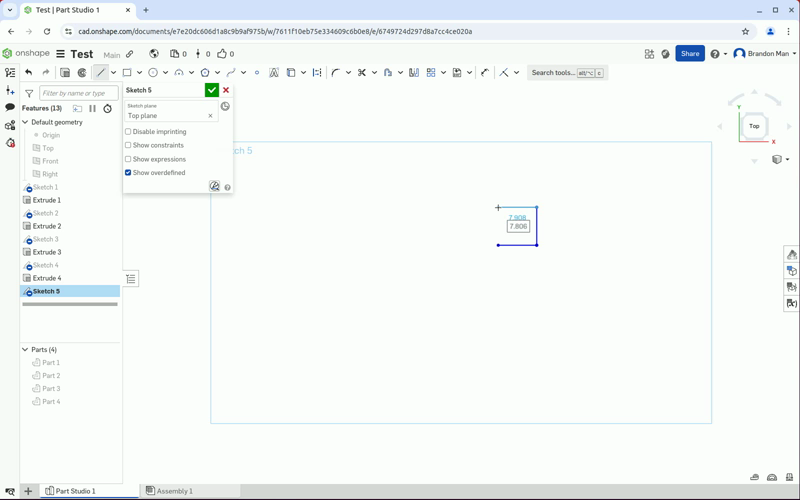
key_up(shift)
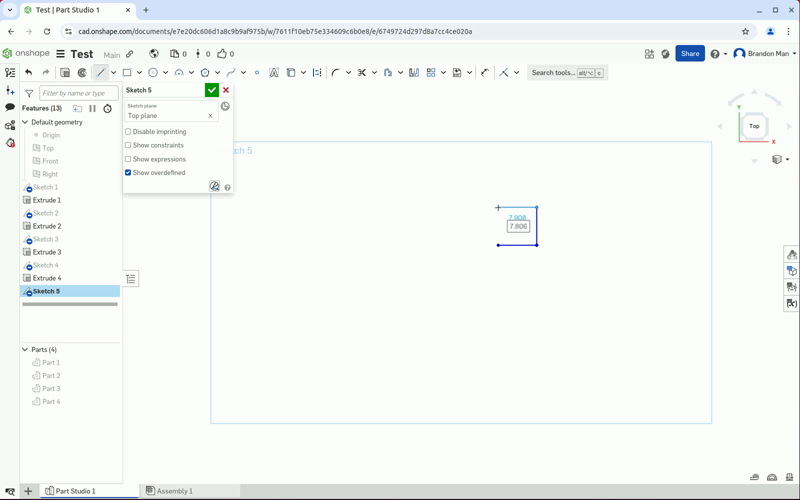
mouse_move(528, 207)
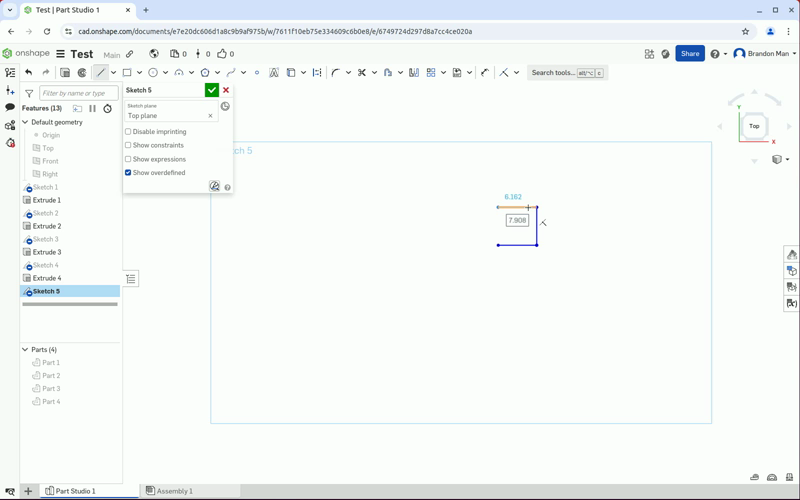
key_down(shift)
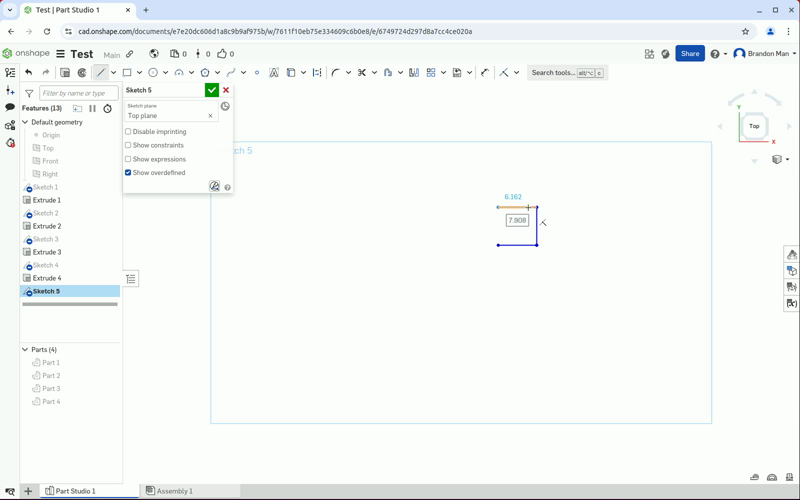
mouse_move(498, 245)
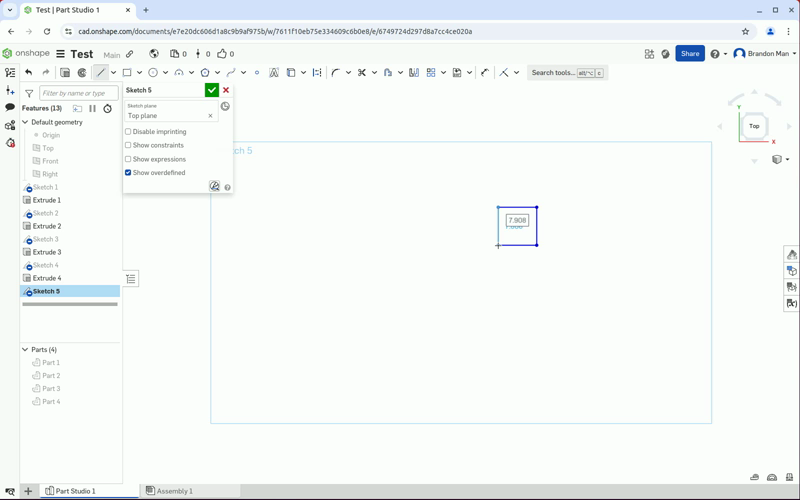
key_up(shift)
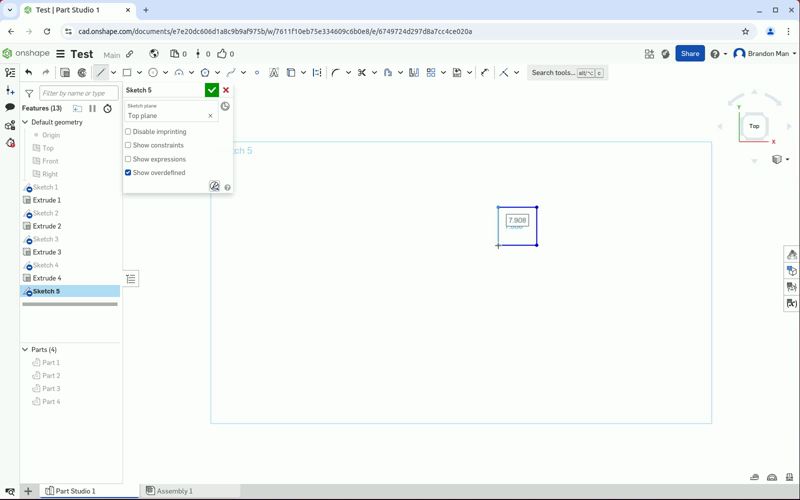
click(498, 245)
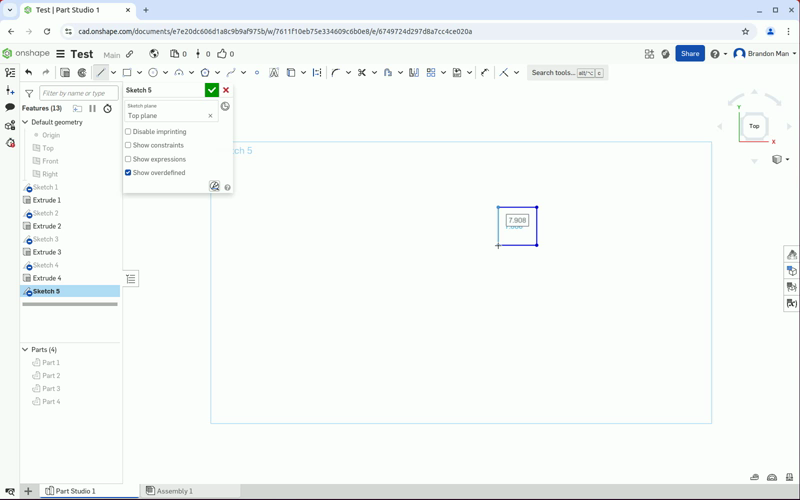
key(esc)
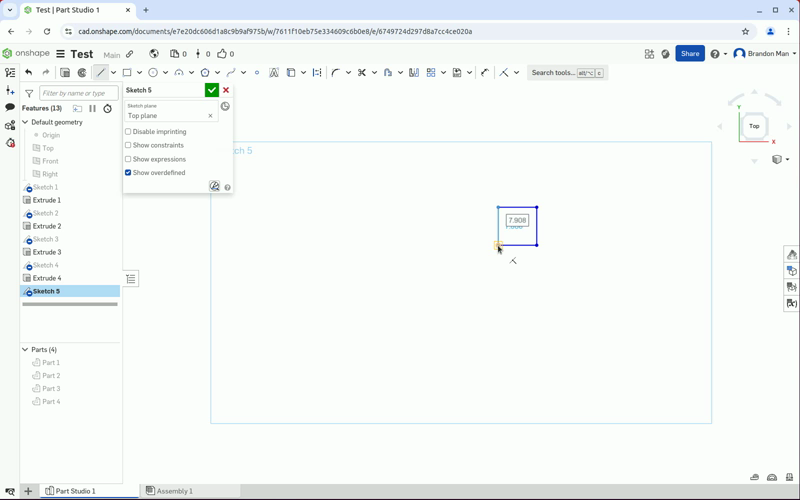
mouse_move(516, 237)
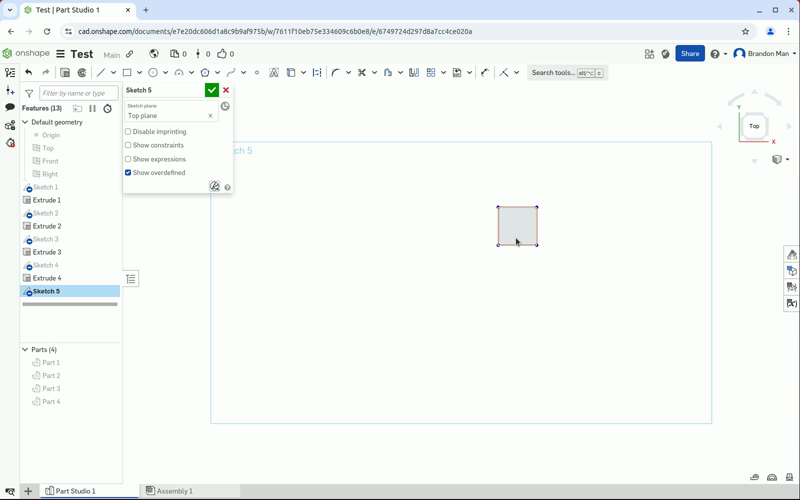
scroll(6)
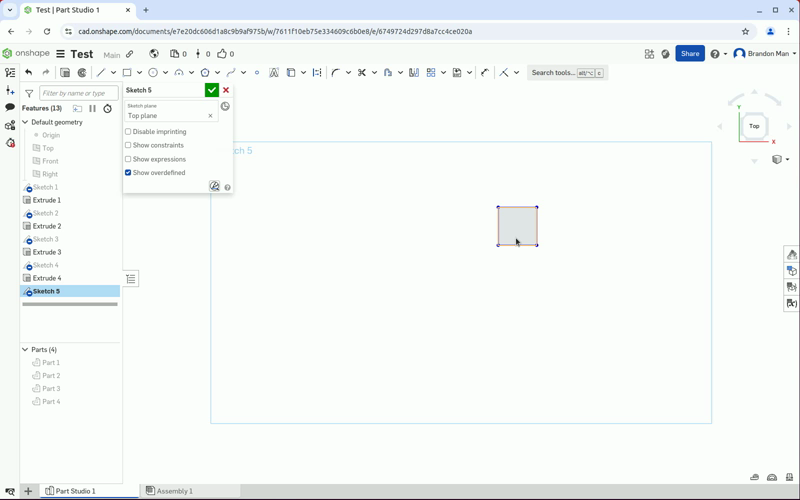
scroll(6)
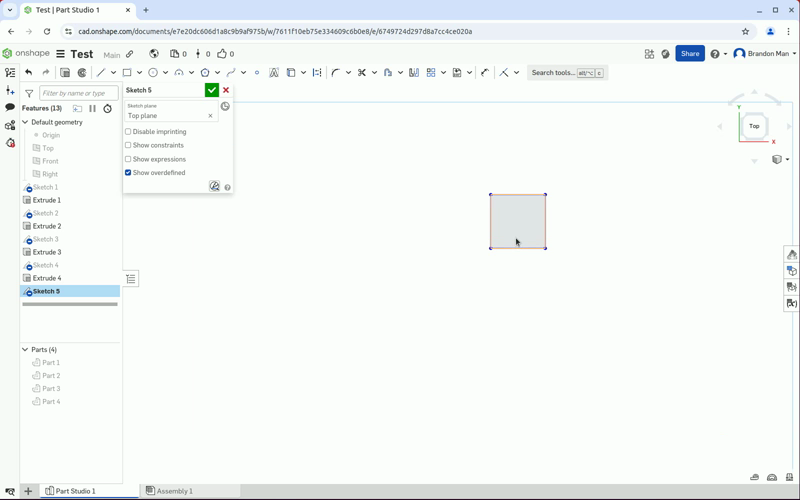
scroll(6)
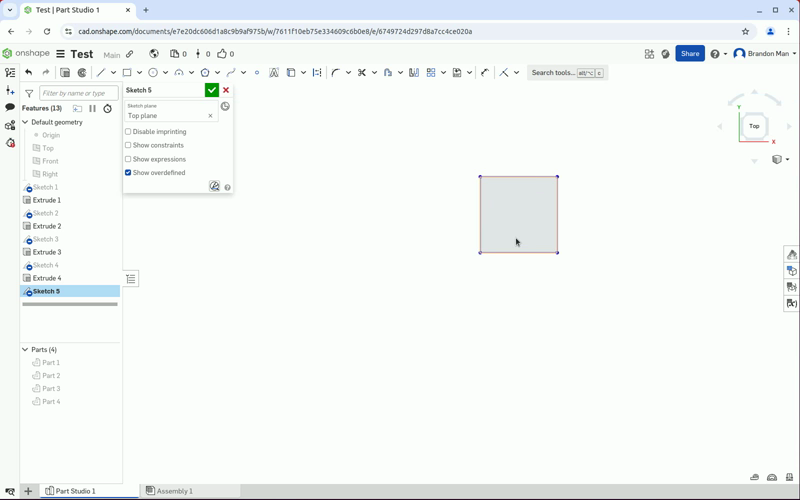
scroll(6)
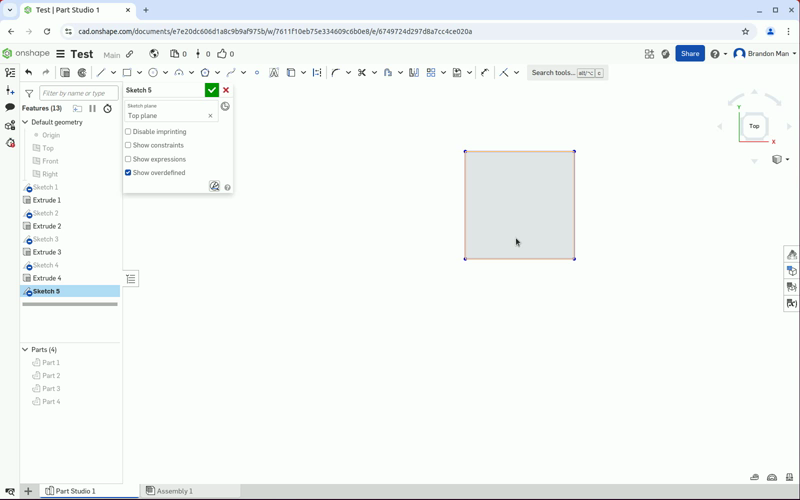
scroll(6)
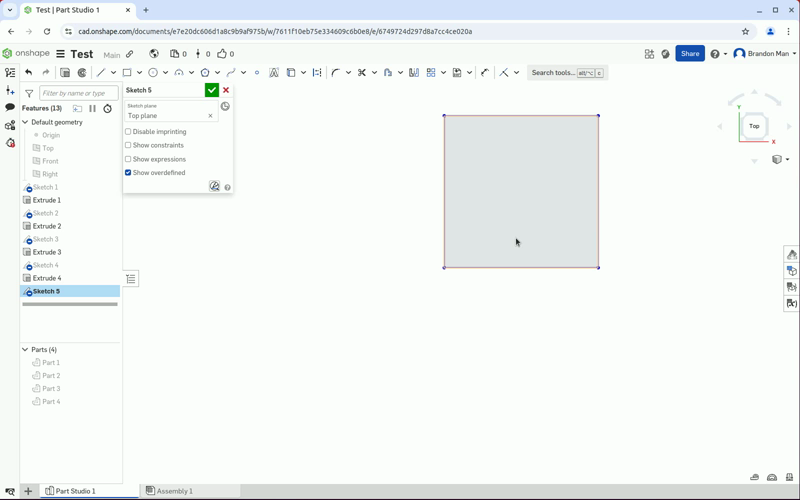
scroll(6)
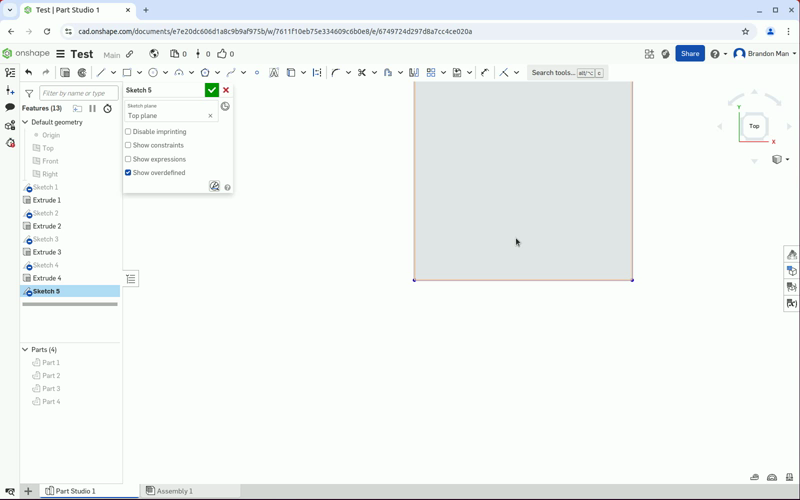
scroll(6)
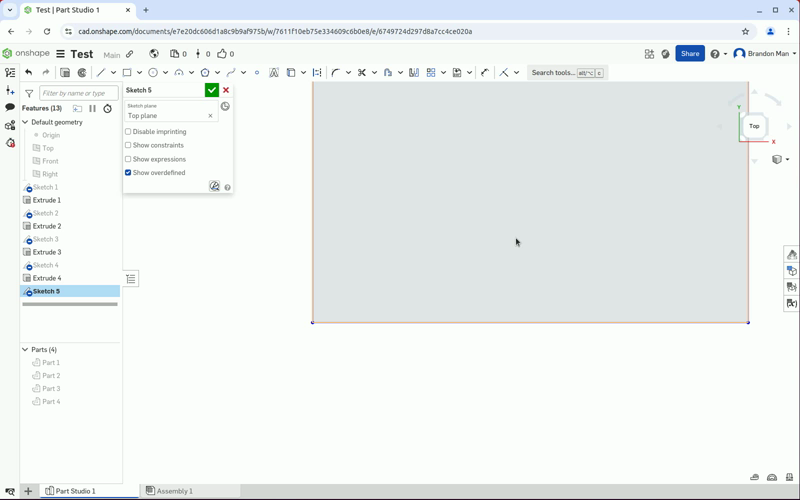
click(516, 237)
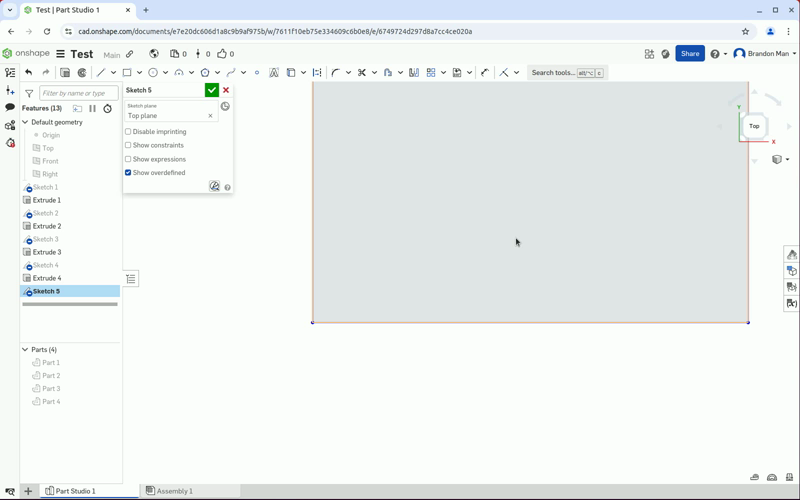
scroll(-6)
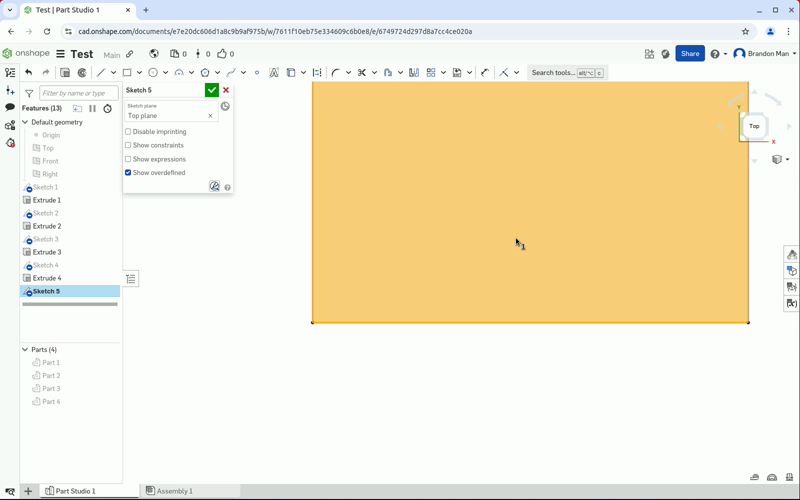
scroll(-6)
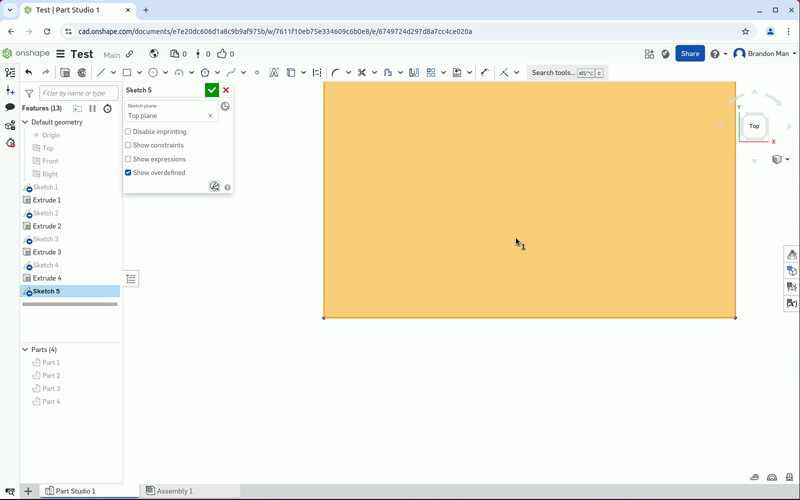
scroll(-6)
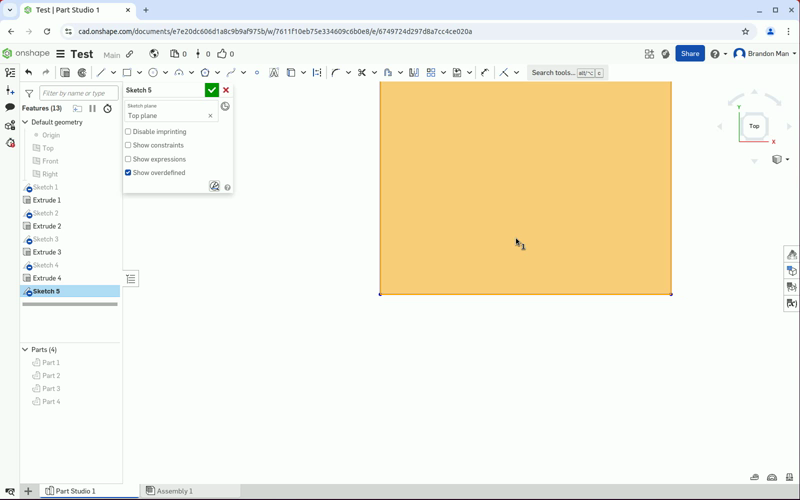
scroll(-6)
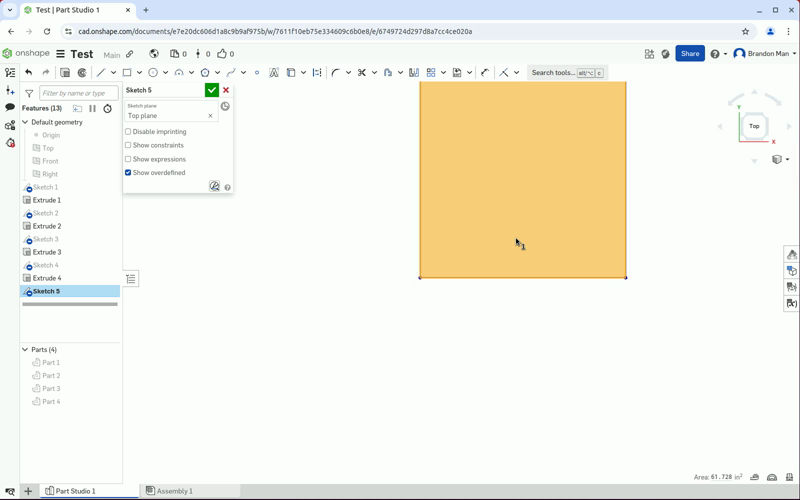
scroll(-6)
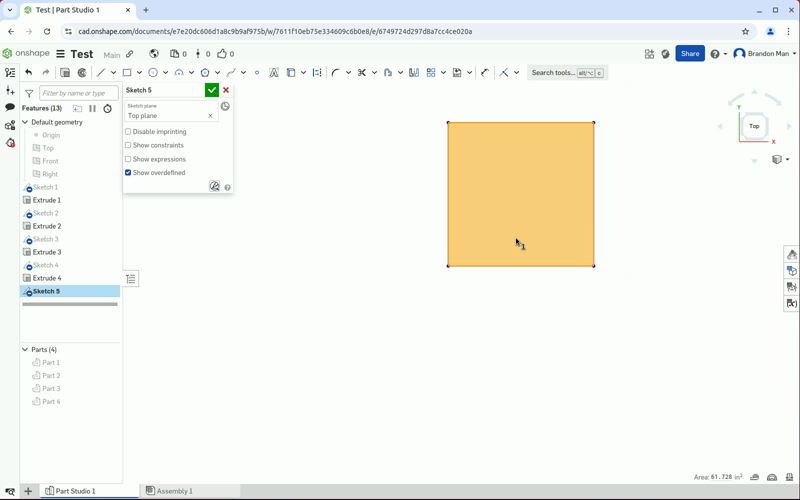
scroll(-6)
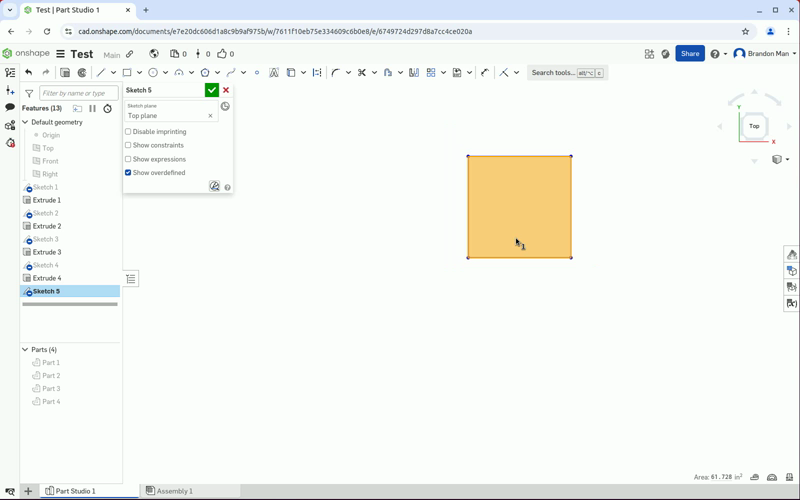
scroll(-6)
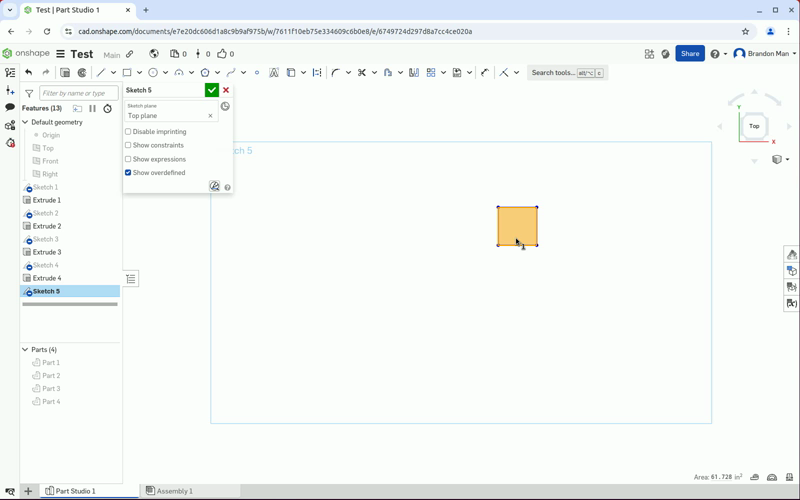
mouse_move(73, 352)
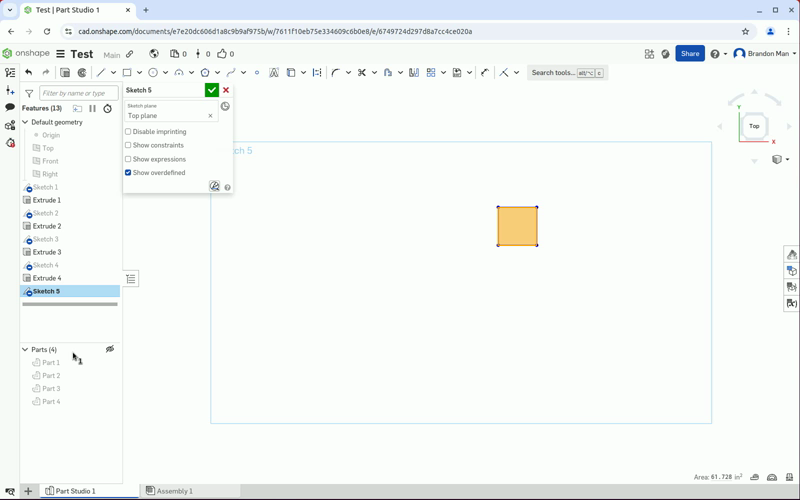
key(shift+y)
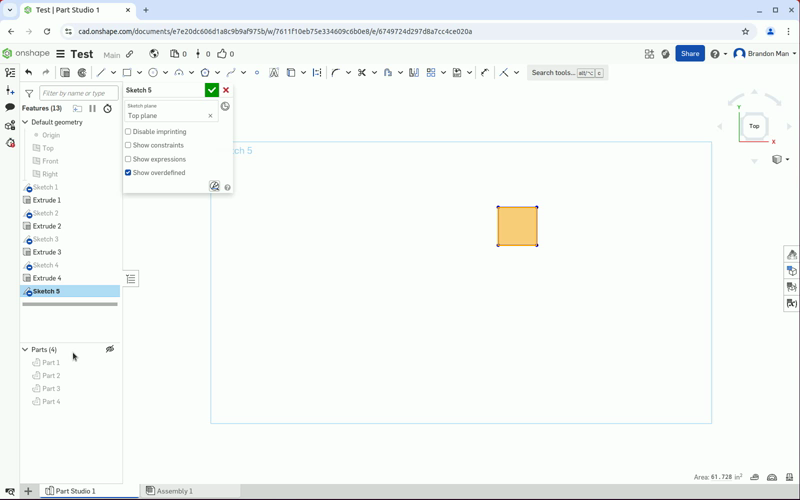
key(shift+e)
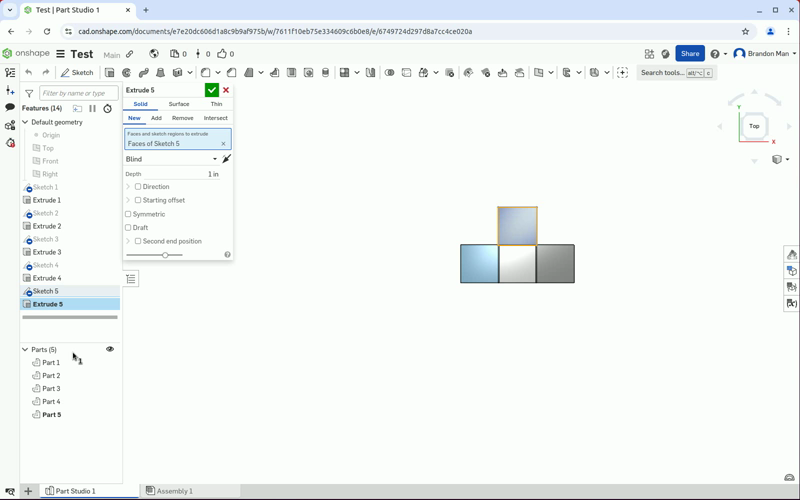
mouse_move(143, 106)
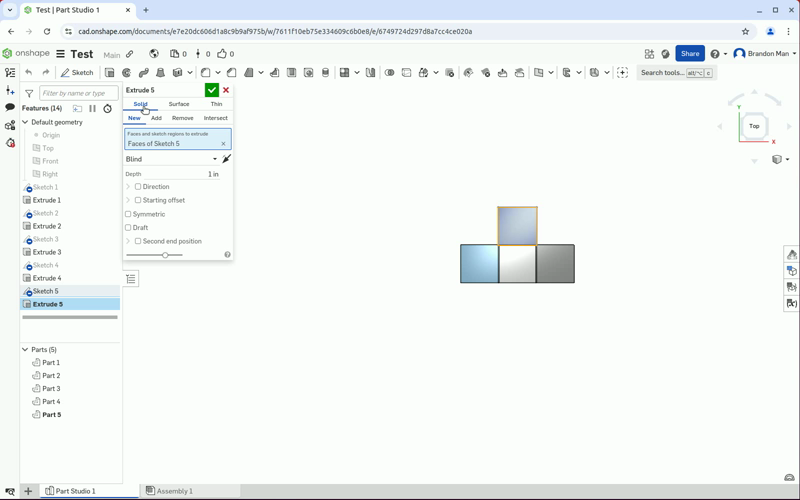
click(143, 106)
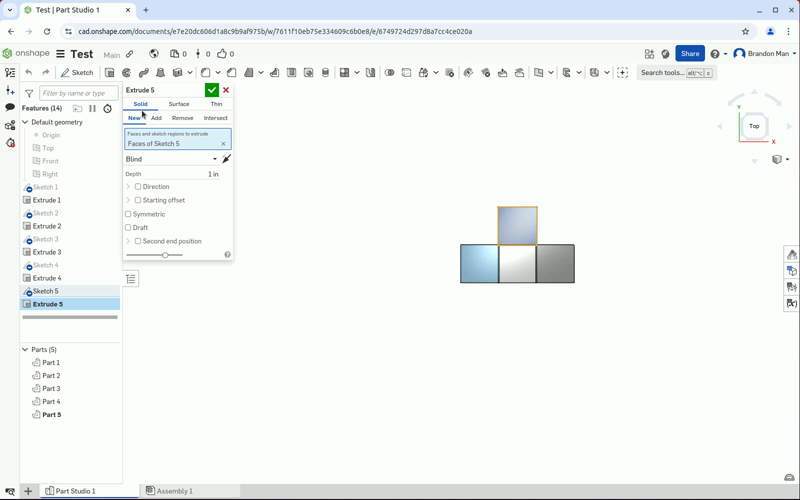
mouse_move(137, 120)
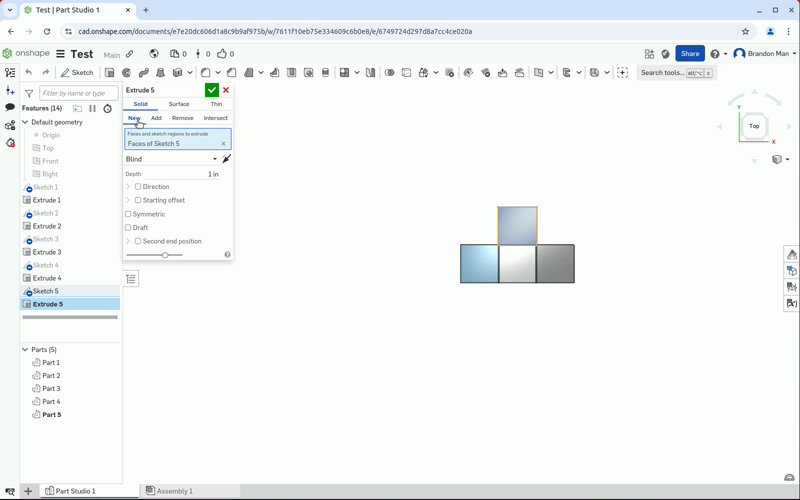
click(137, 120)
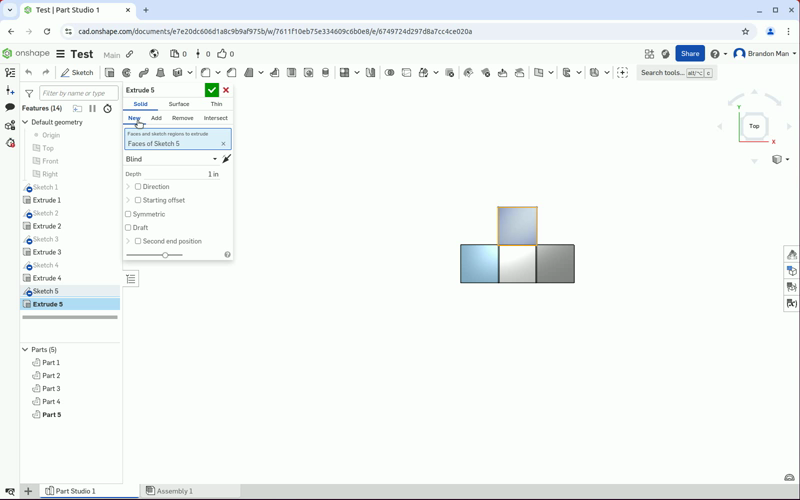
key(tab, 4)
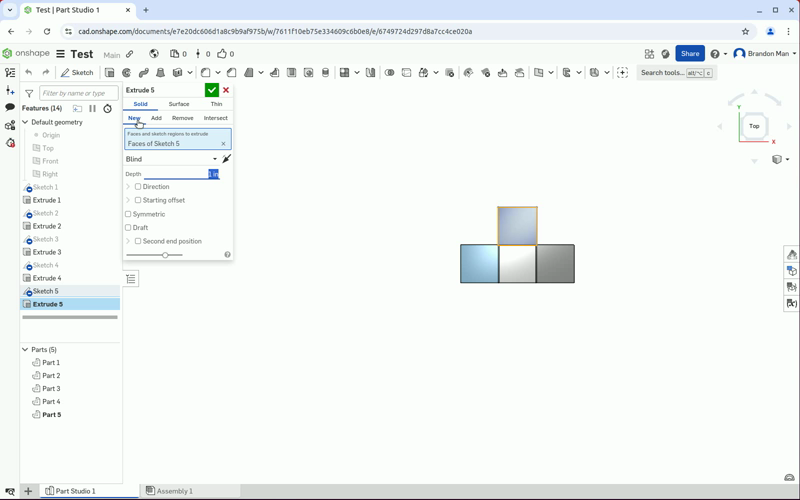
text(-7.703)
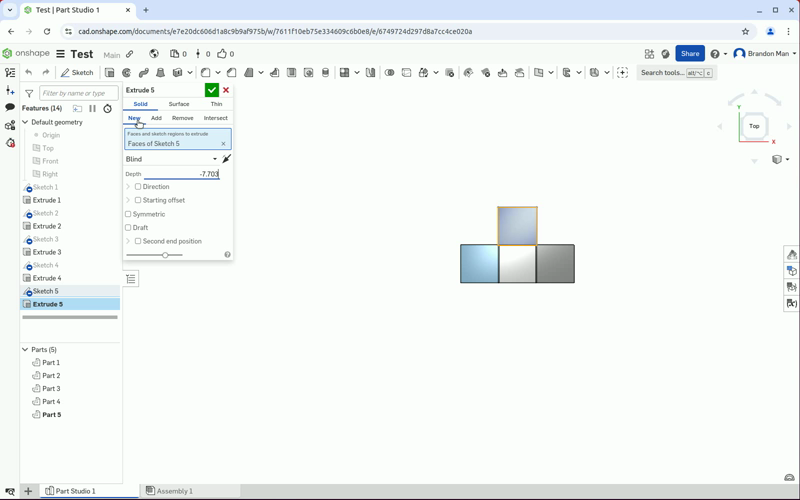
key(enter)
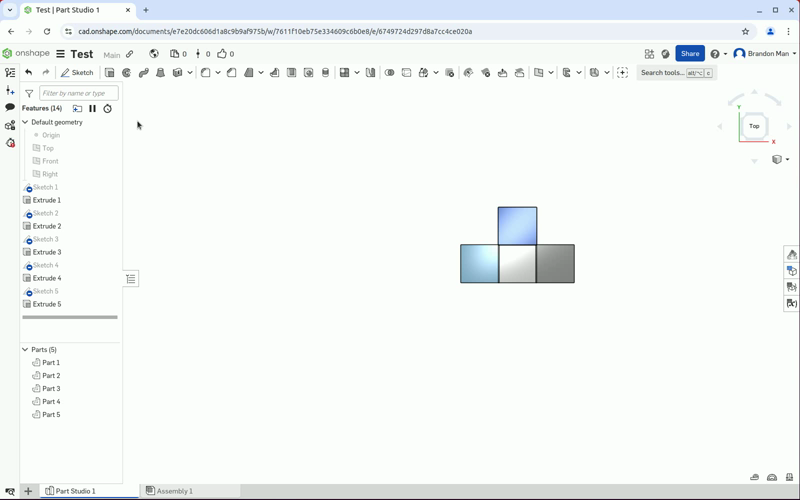
key(shift+h)
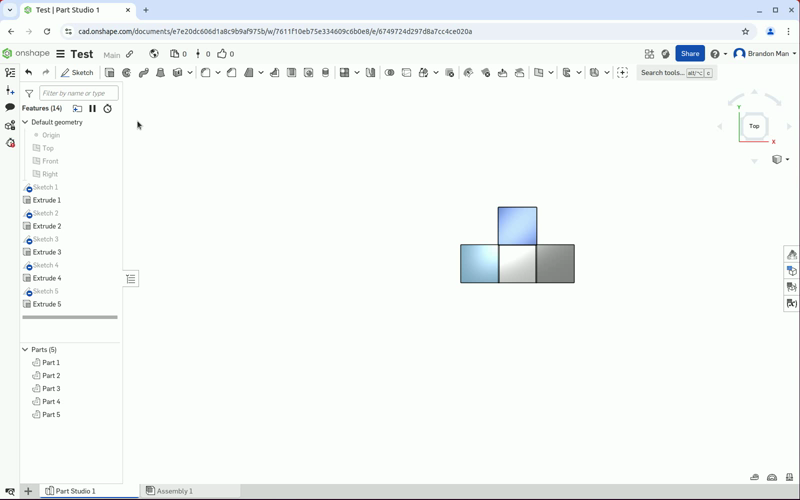
key(shift+h)
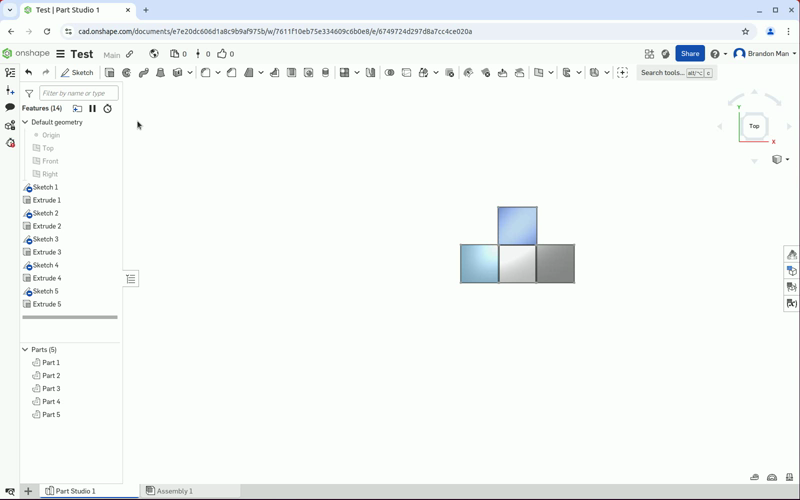
key(shift+7)
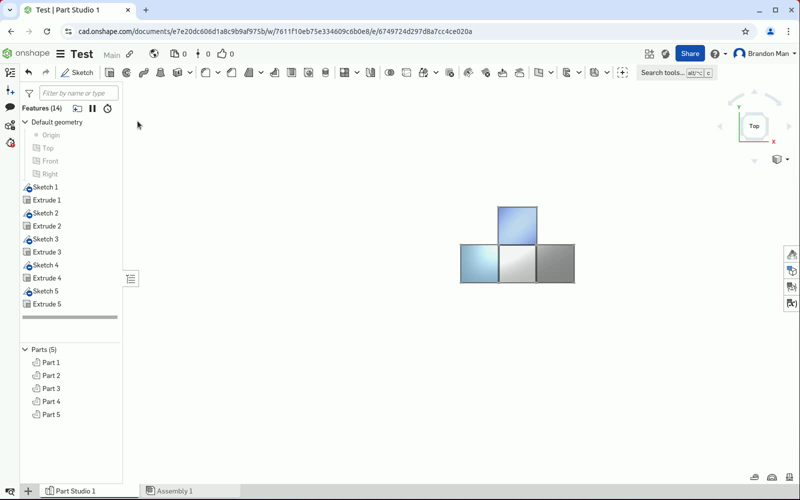
key(up, 3)
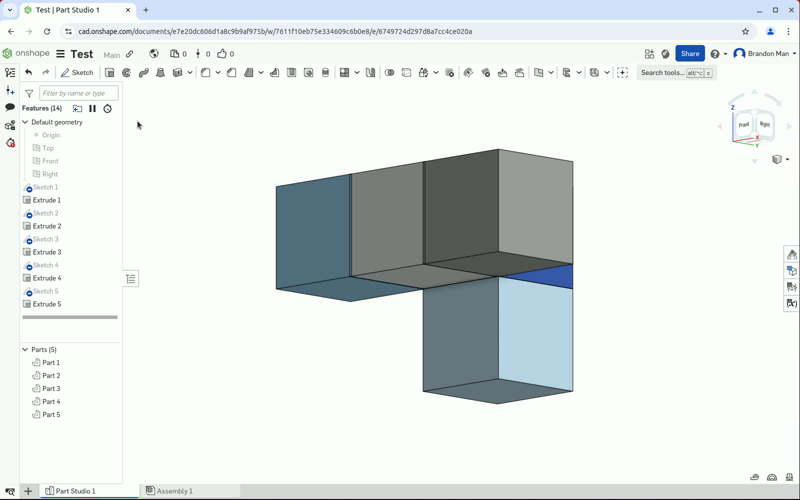
key(left, 3)
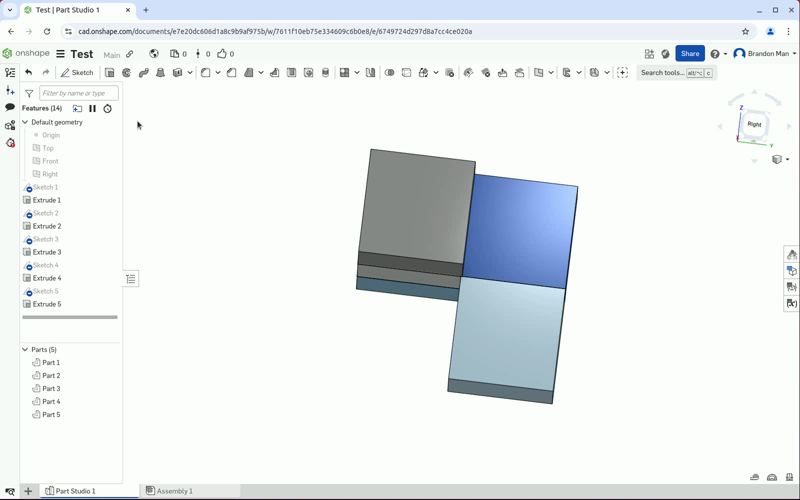
key(right, 3)
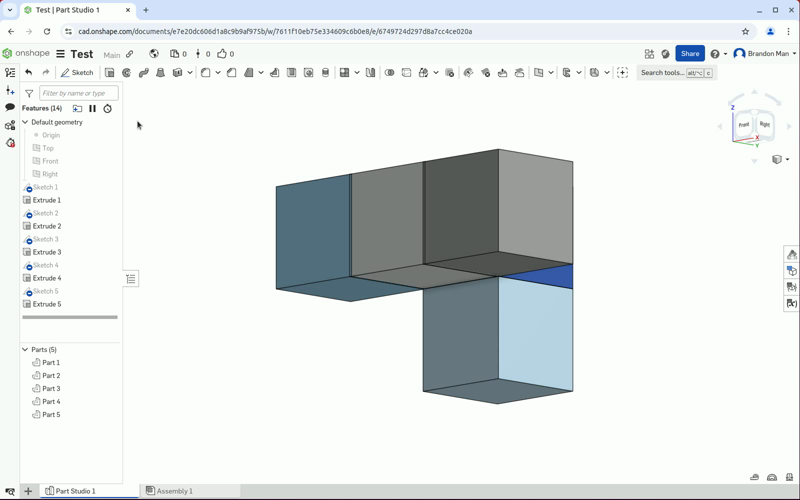
key(down, 3)
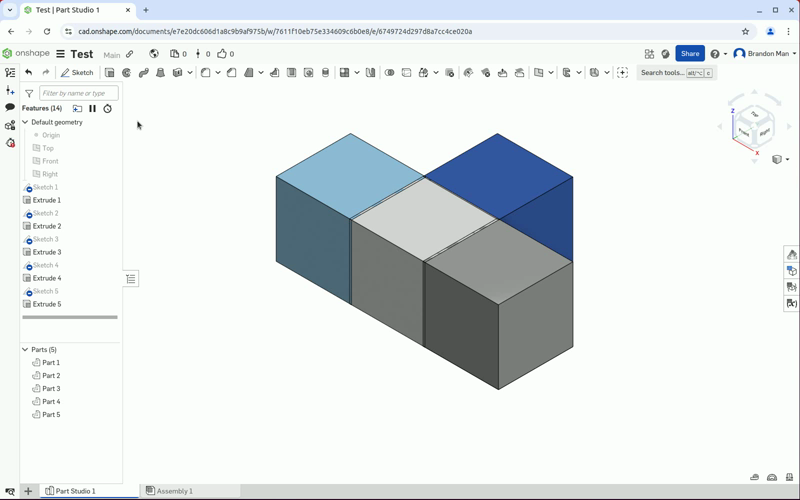
mouse_move(73, 189)
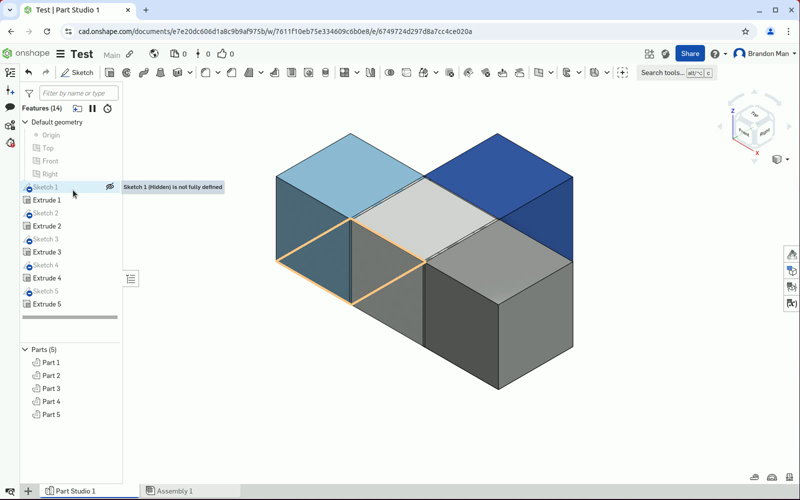
click(73, 189)